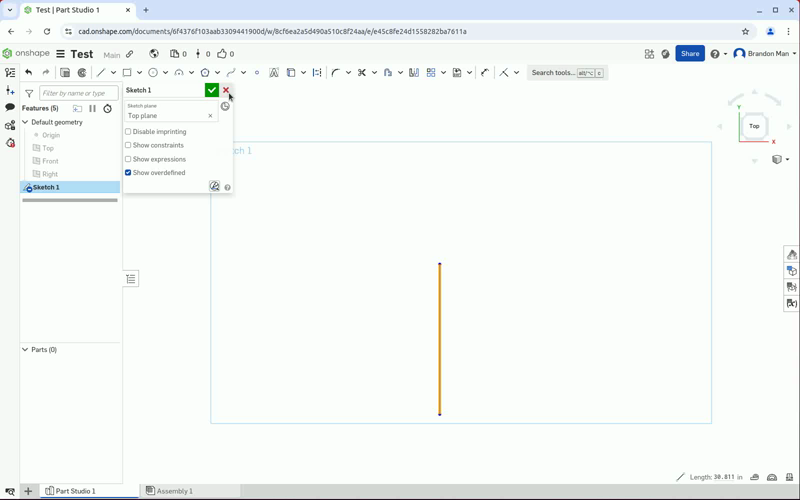
key(shift+h)
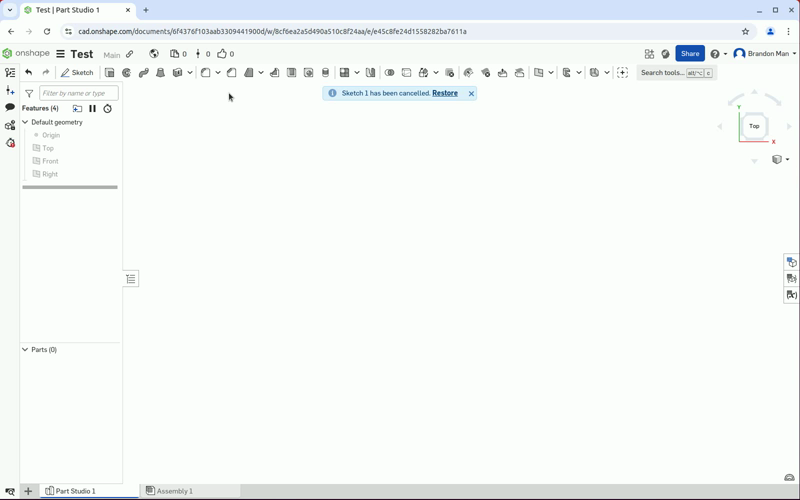
mouse_move(73, 352)
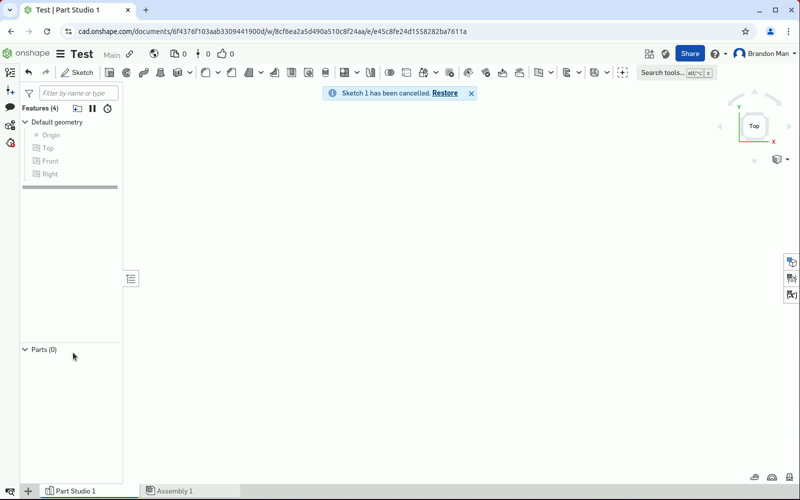
key(y)
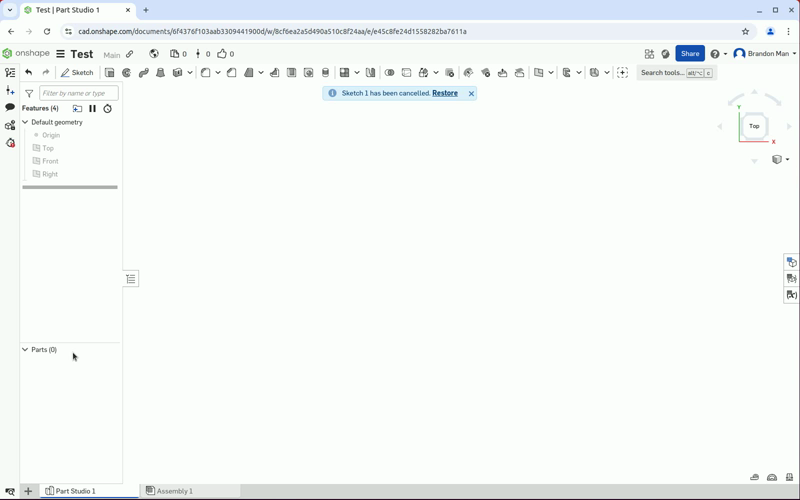
key(shift+p)
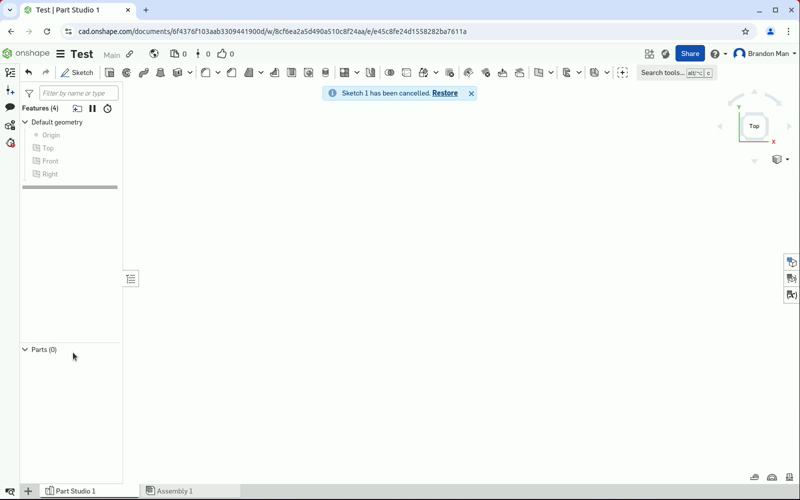
key(space)
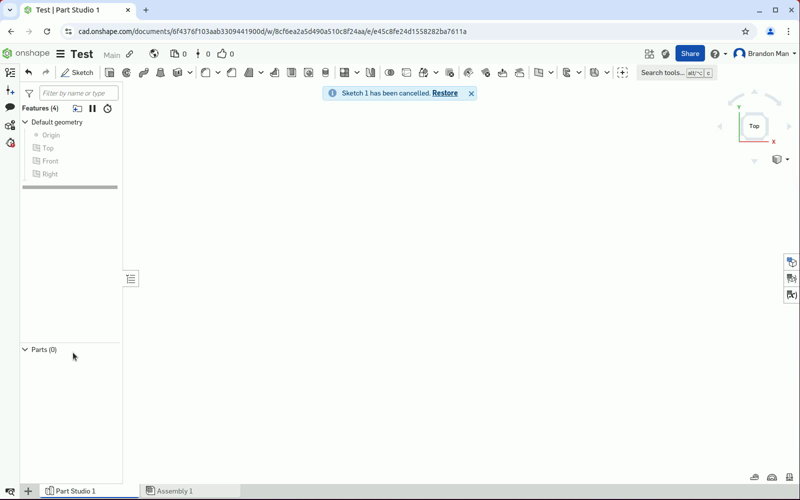
key_down(shift)
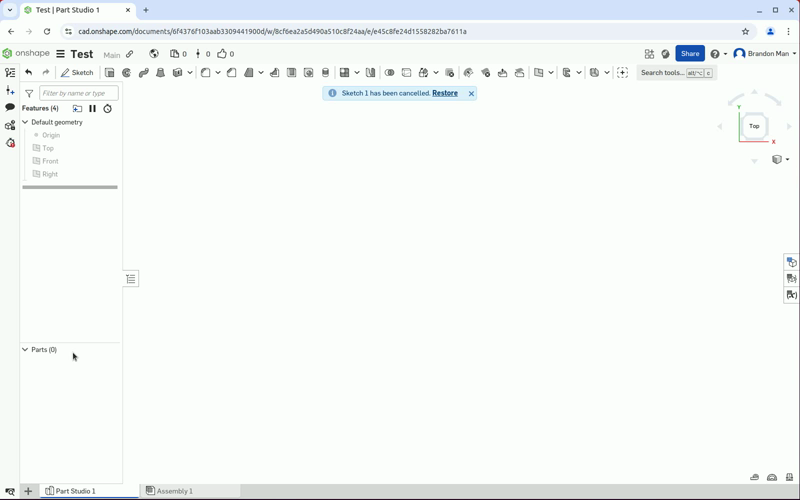
key(up)
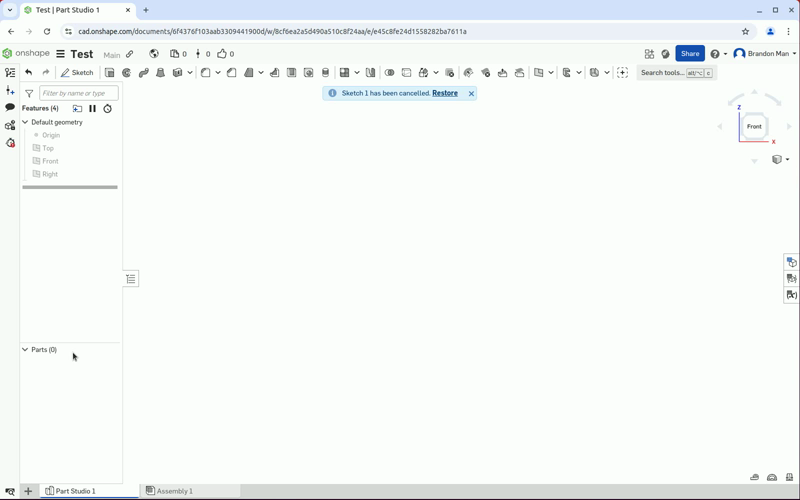
key_up(shift)
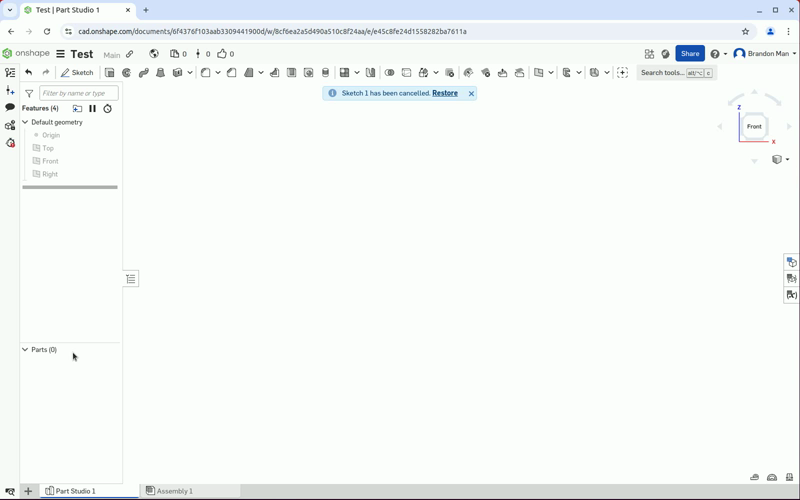
mouse_move(73, 352)
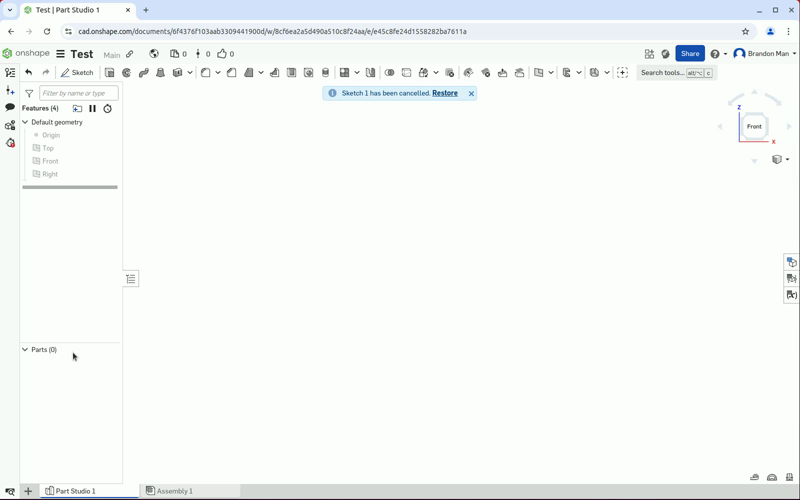
key(shift+y)
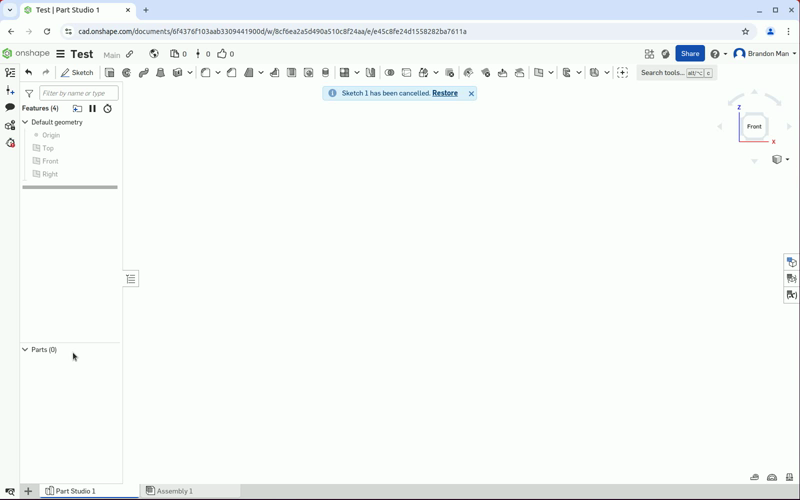
key(shift+s)
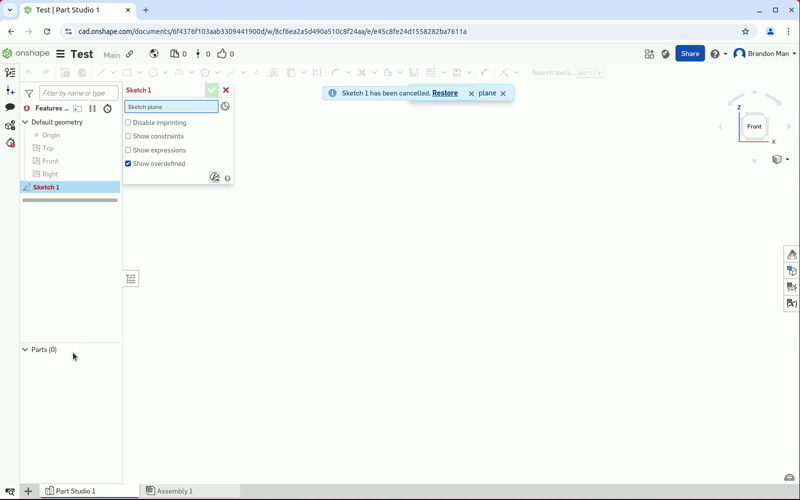
mouse_move(73, 163)
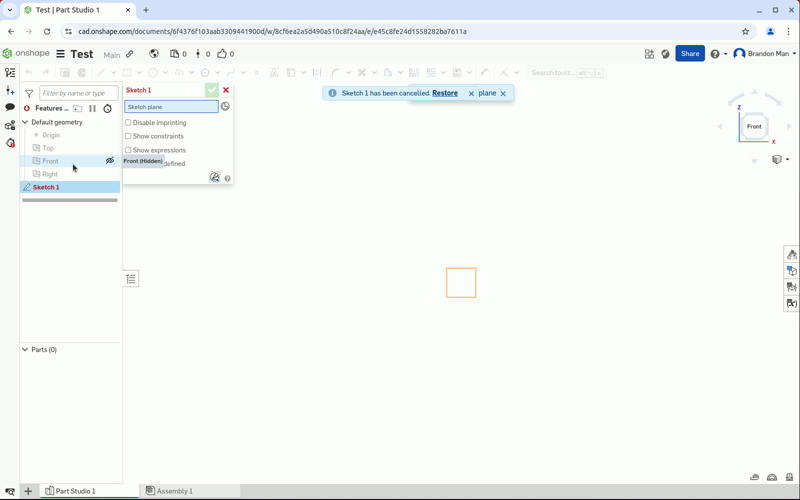
click(73, 163)
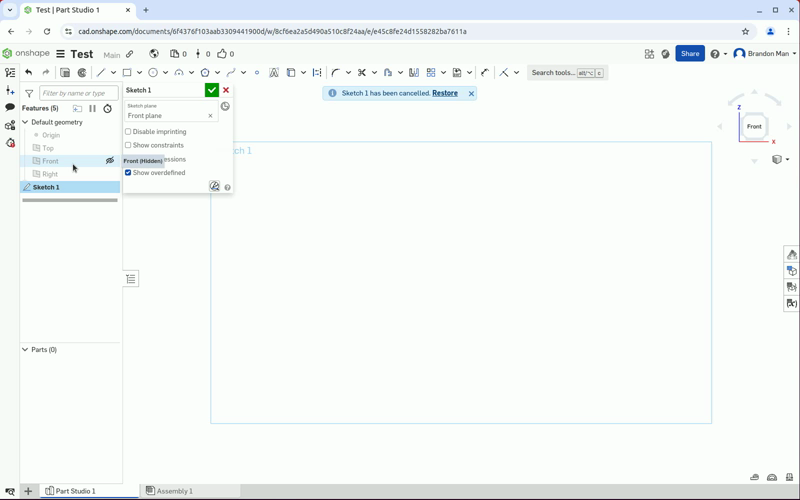
mouse_move(73, 352)
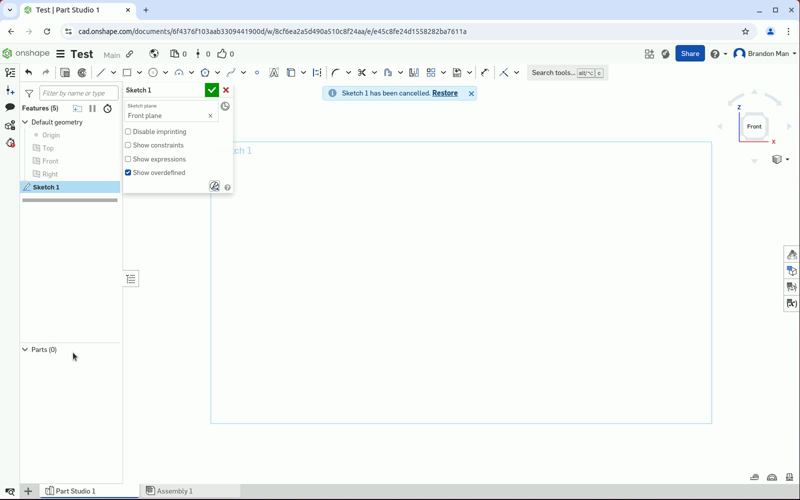
key(y)
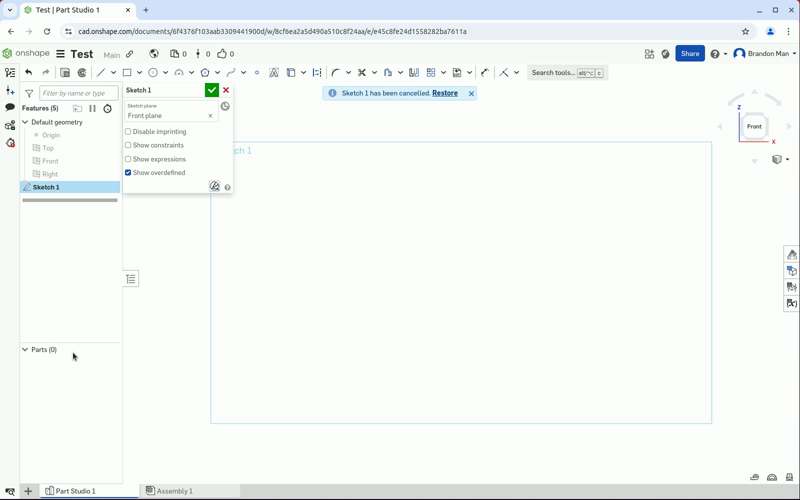
key(l)
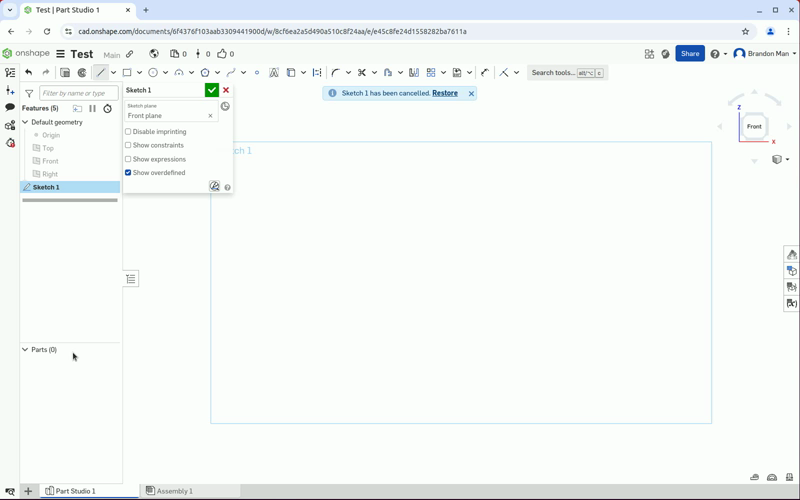
key_down(shift)
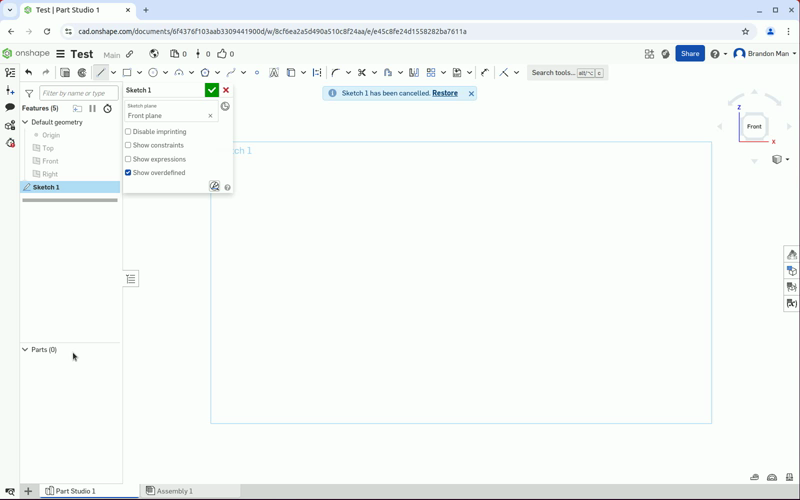
mouse_move(406, 322)
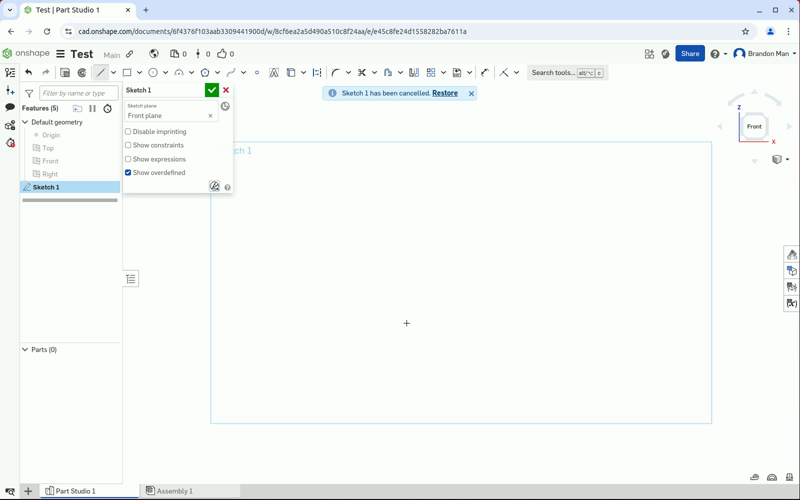
click(406, 322)
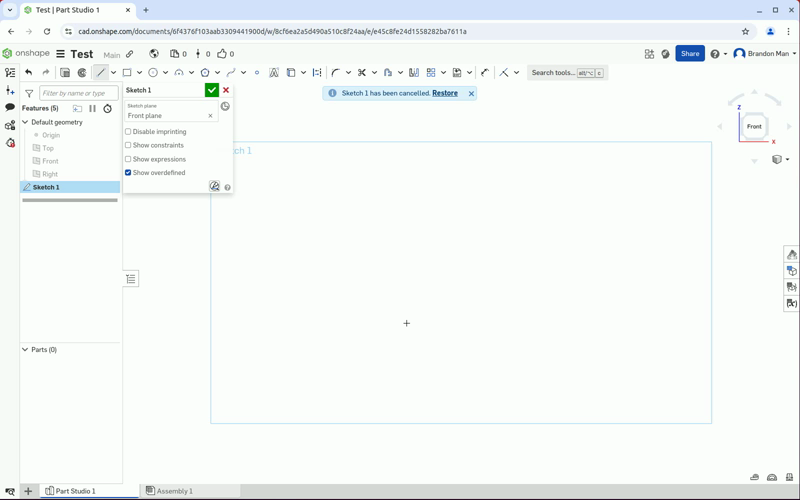
key_up(shift)
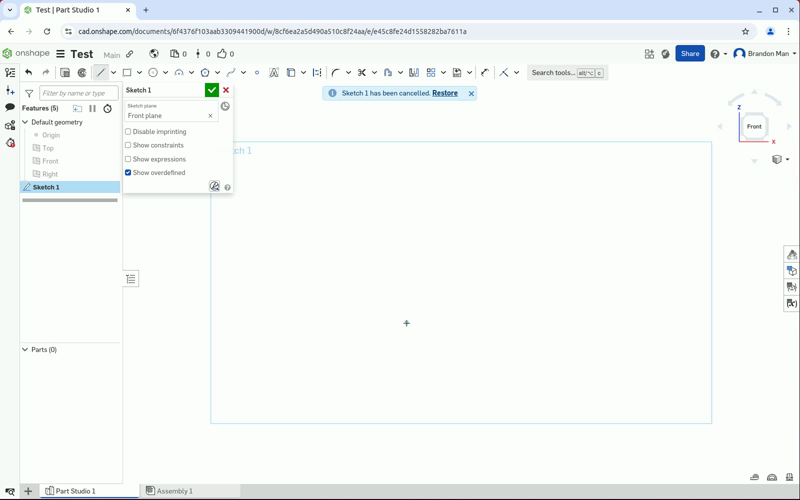
key_down(shift)
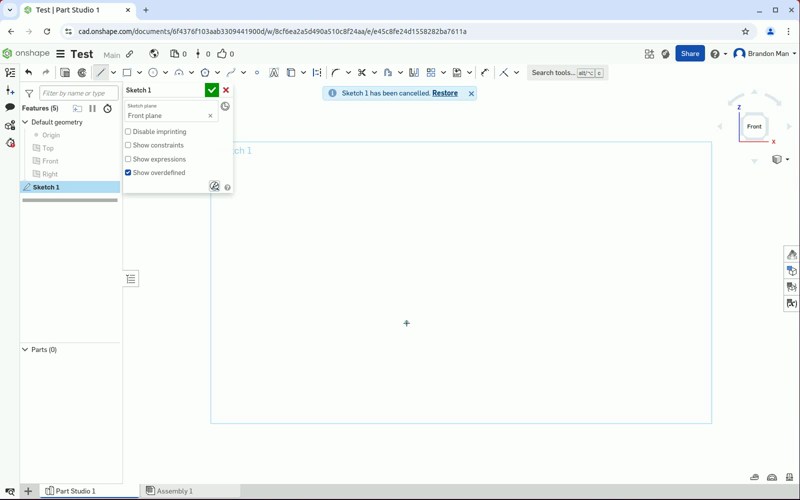
mouse_move(535, 322)
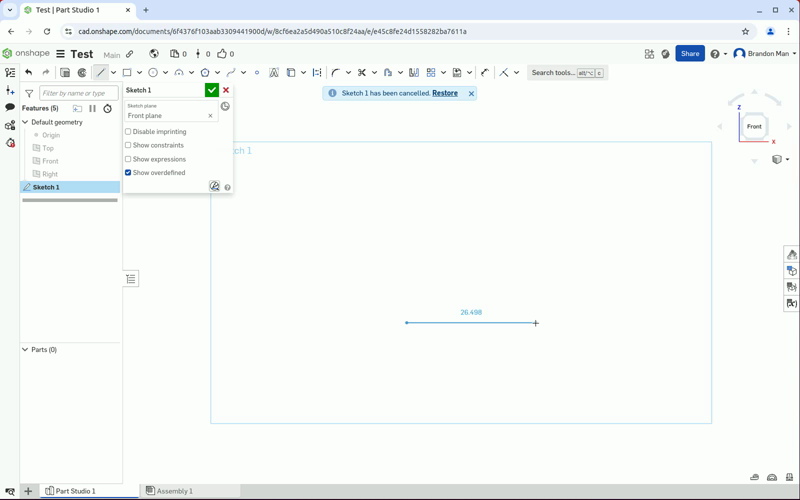
click(535, 322)
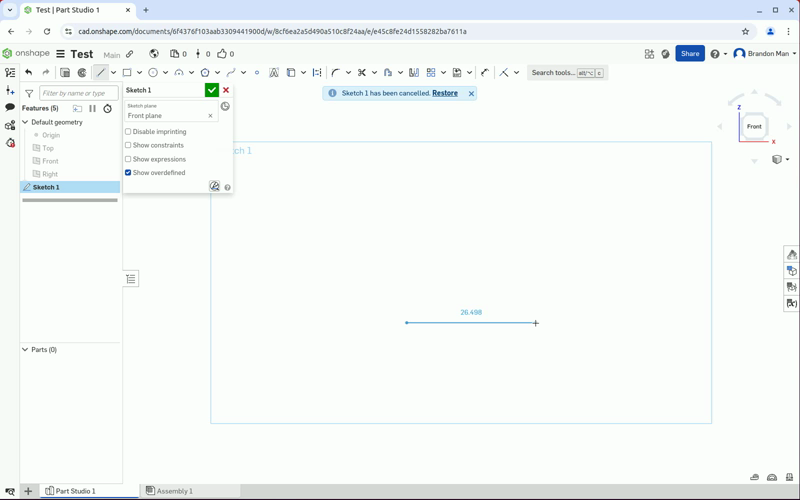
key_up(shift)
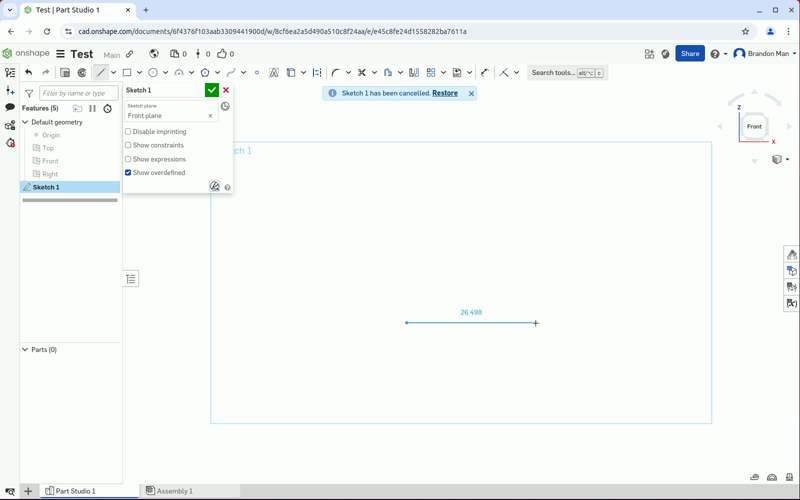
key_down(shift)
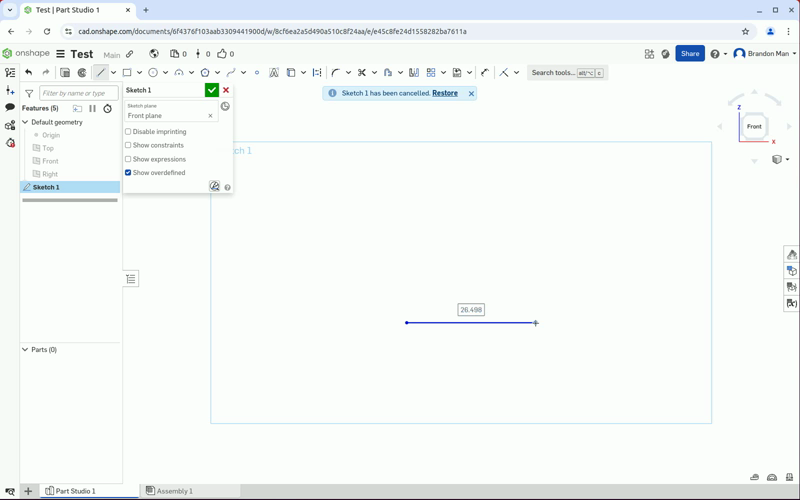
mouse_move(535, 226)
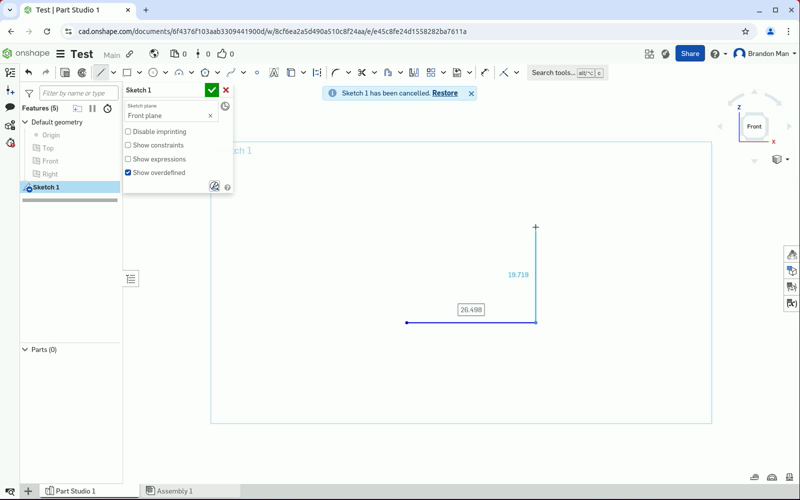
click(535, 226)
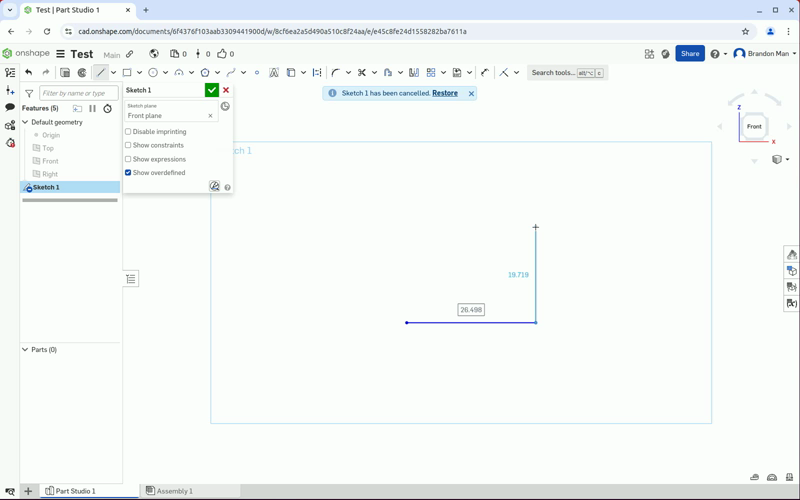
key_up(shift)
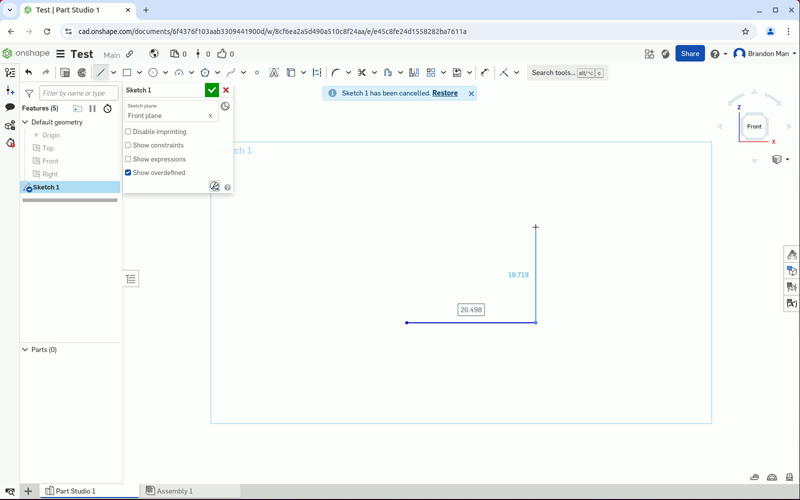
key_down(shift)
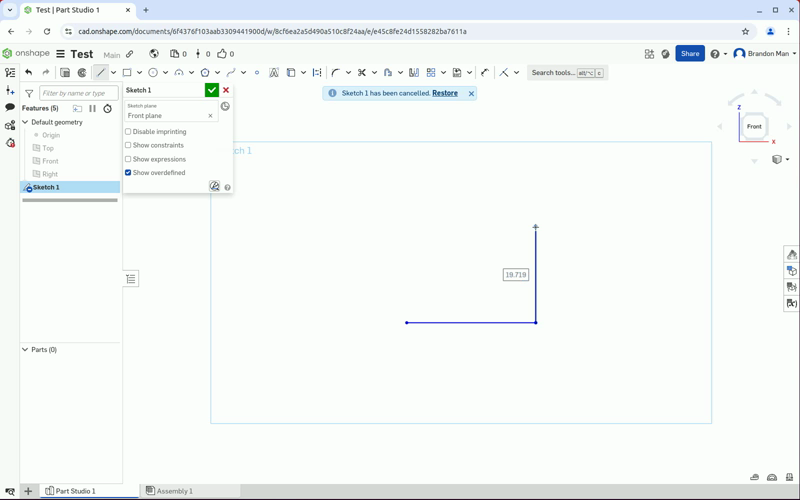
mouse_move(406, 226)
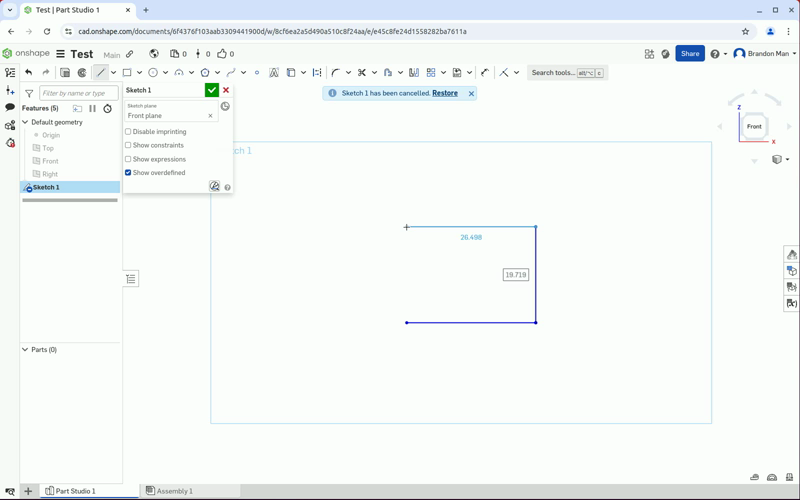
click(406, 226)
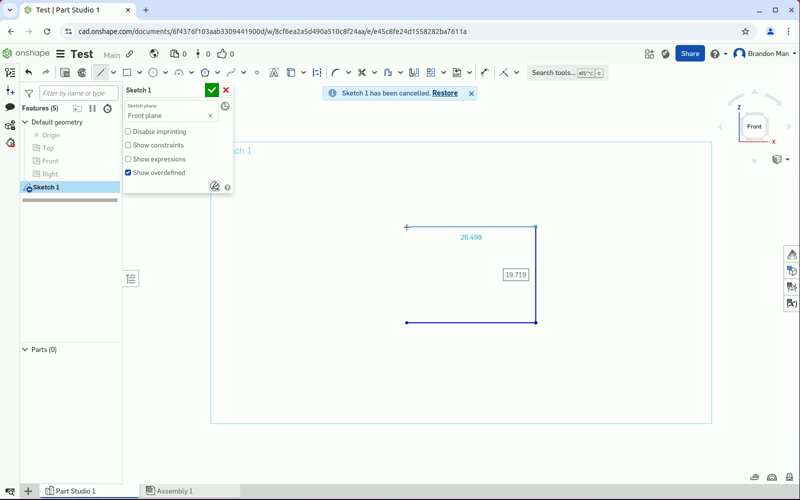
key_up(shift)
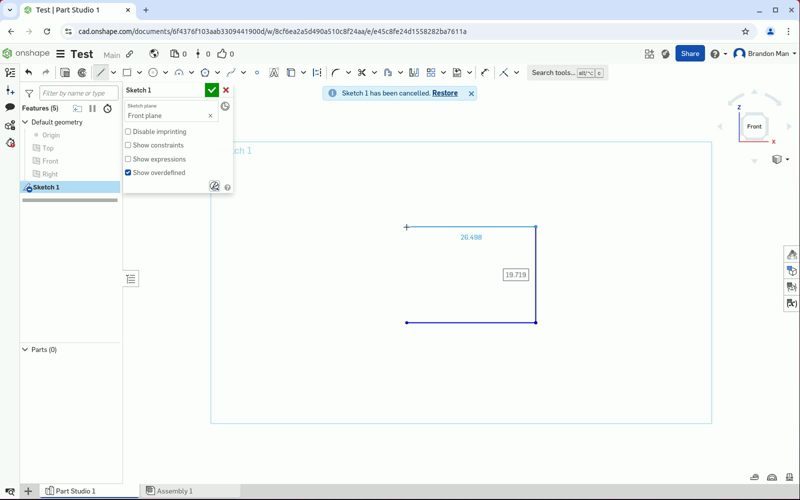
key_down(shift)
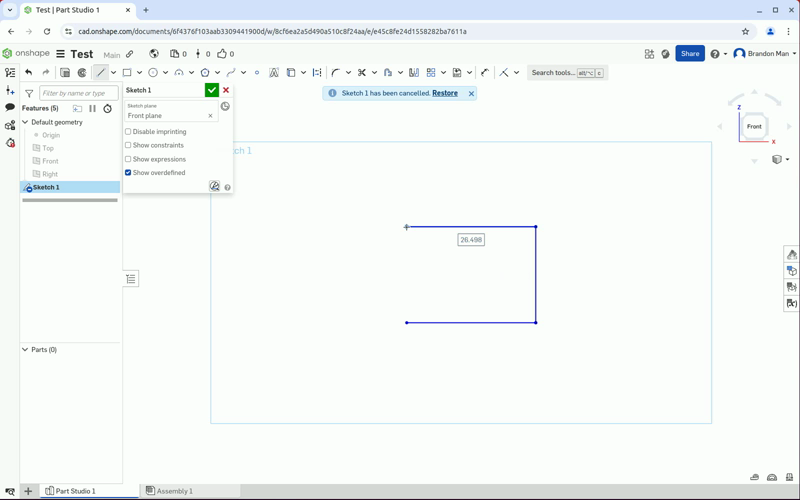
mouse_move(406, 322)
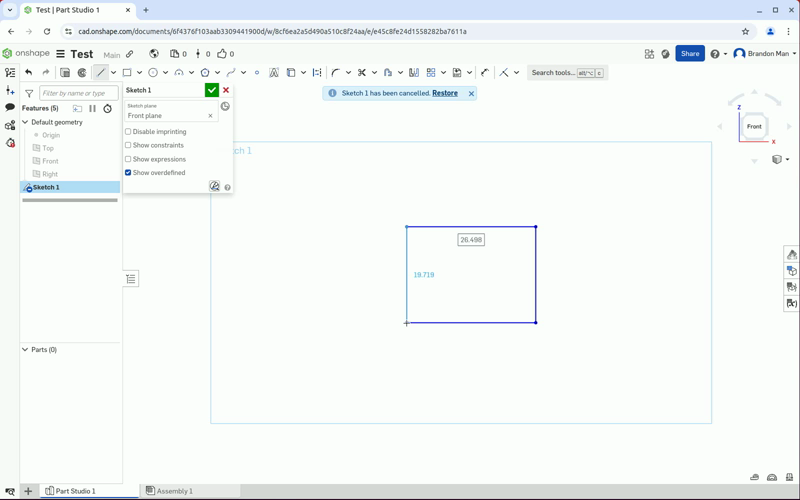
key_up(shift)
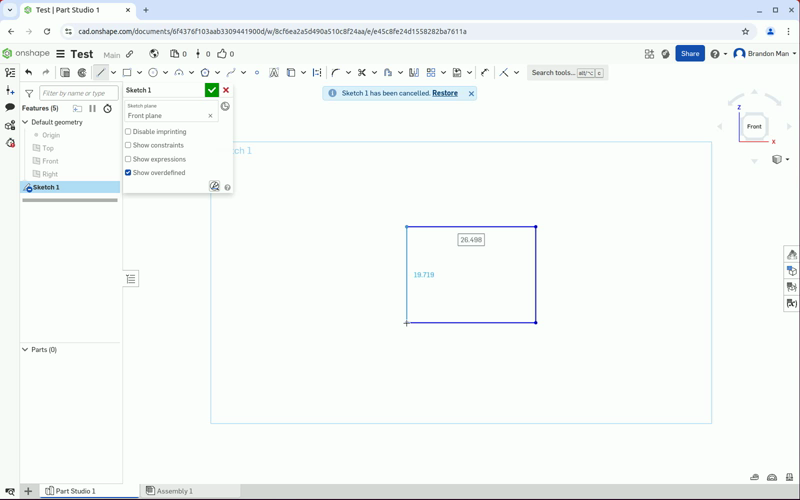
click(406, 322)
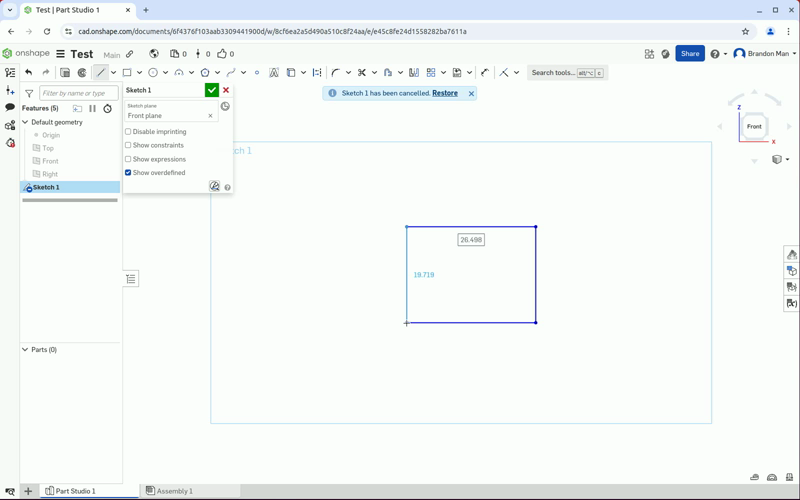
key(esc)
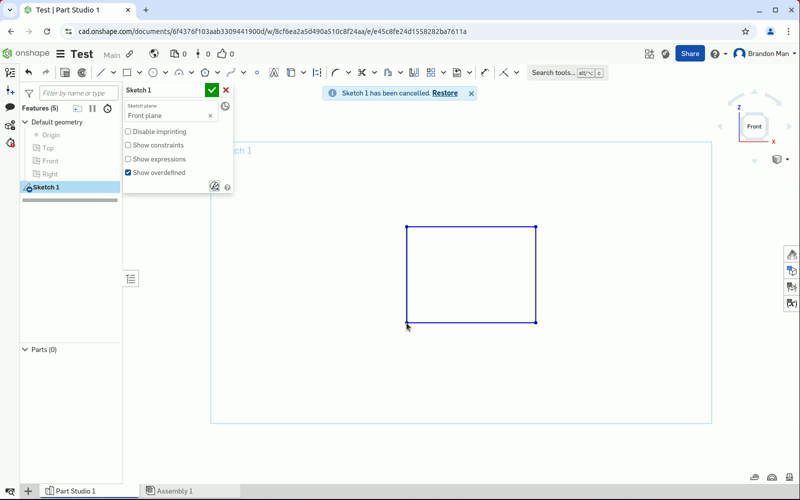
mouse_move(521, 296)
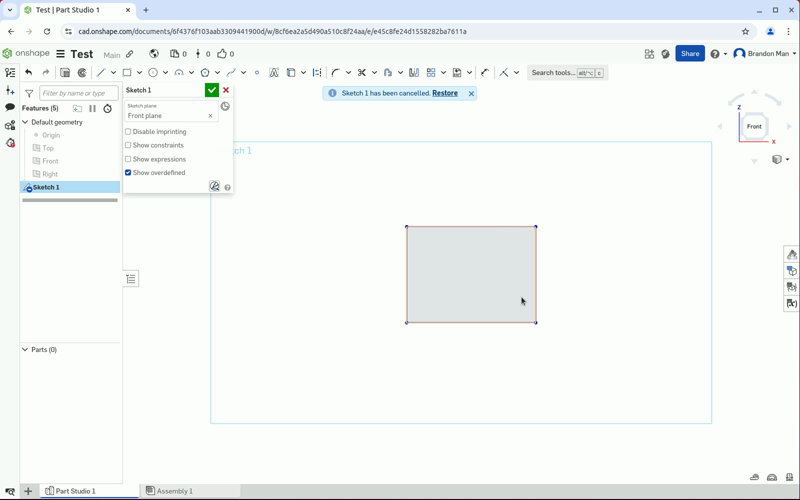
click(521, 296)
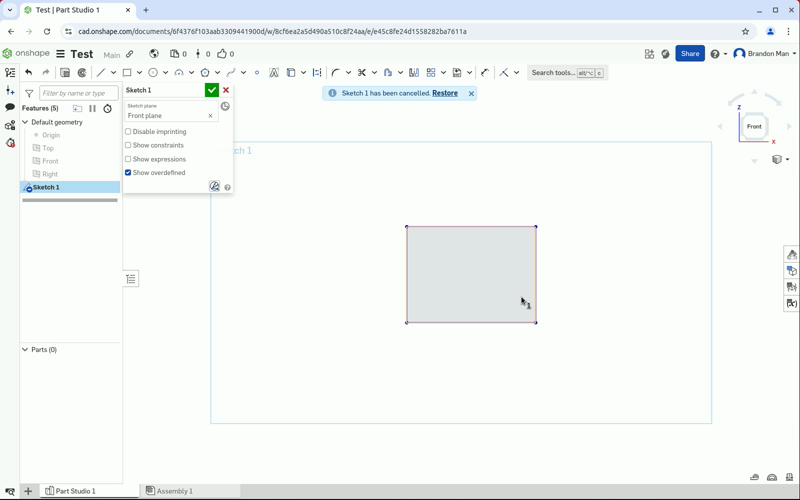
mouse_move(73, 352)
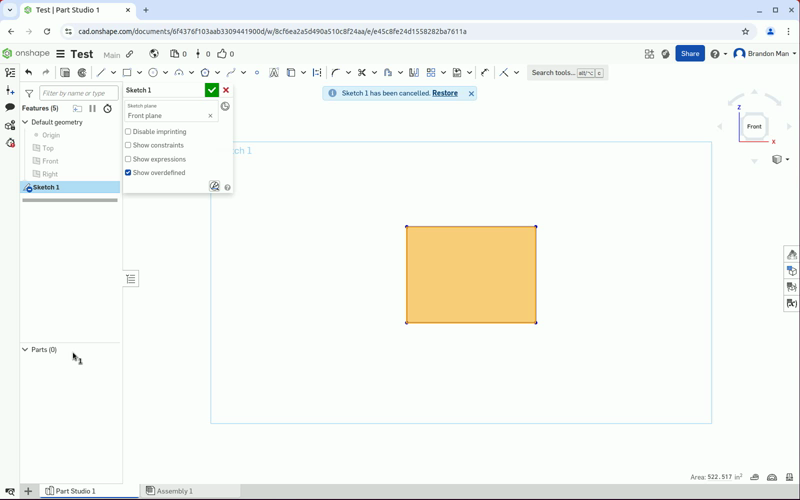
key(shift+y)
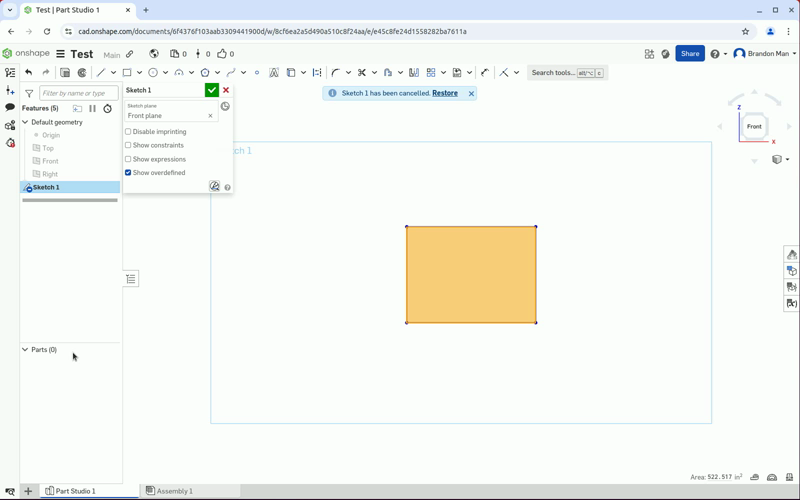
key(shift+e)
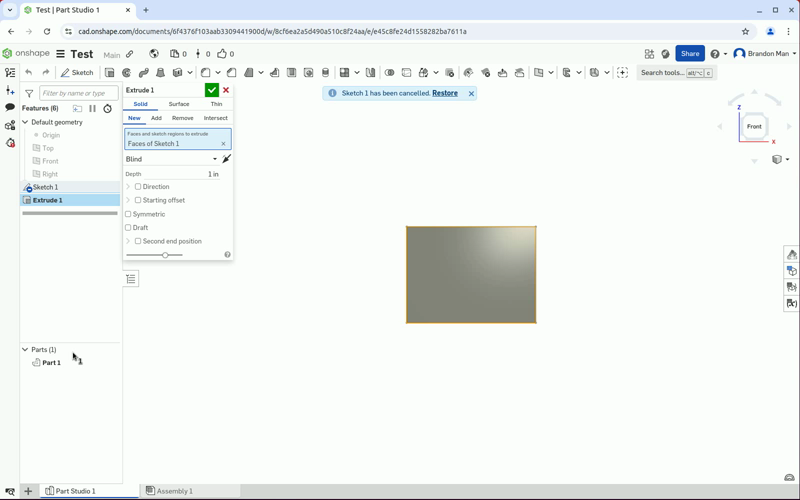
mouse_move(143, 106)
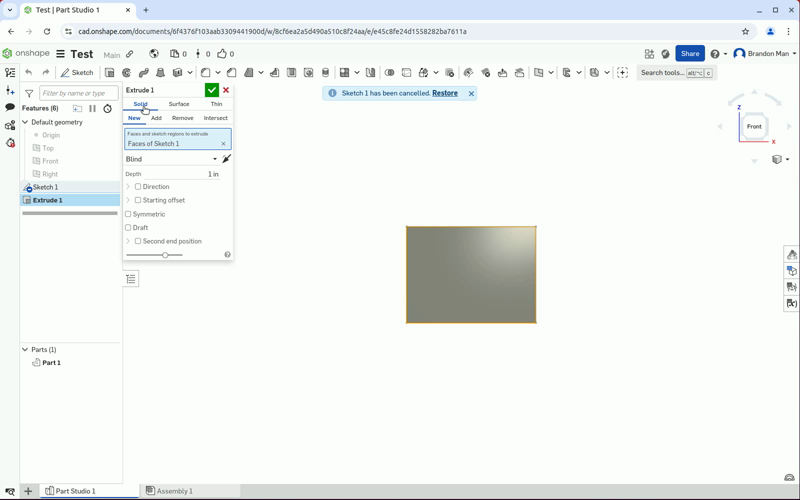
click(143, 106)
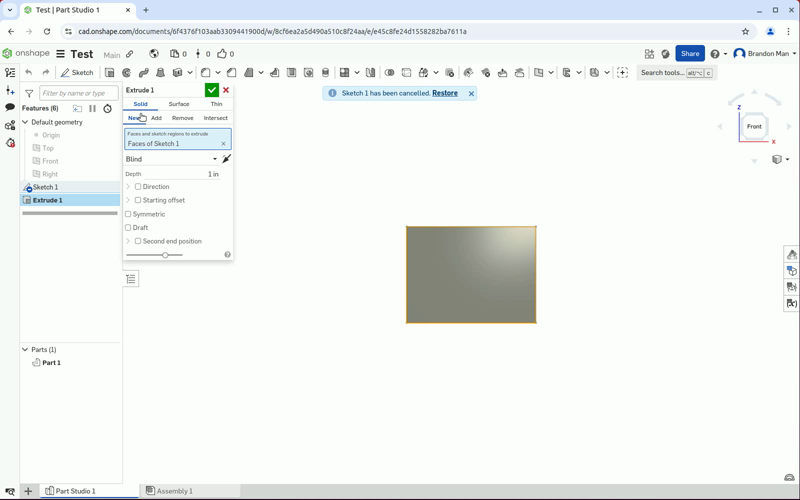
mouse_move(137, 120)
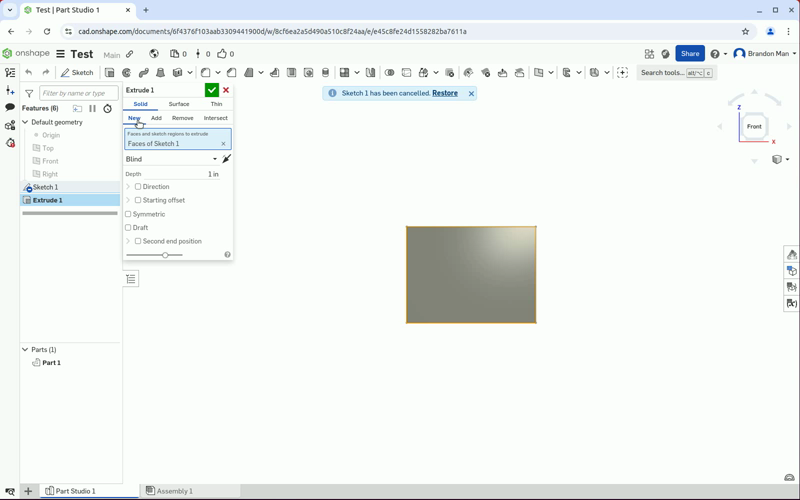
click(137, 120)
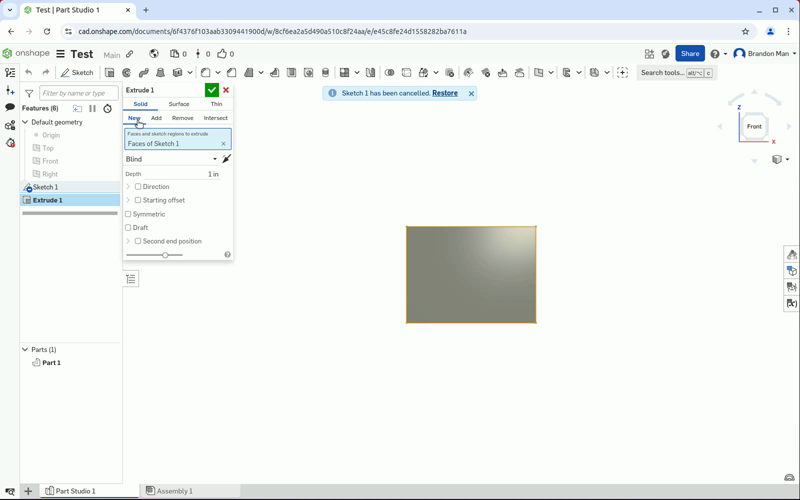
key(tab, 4)
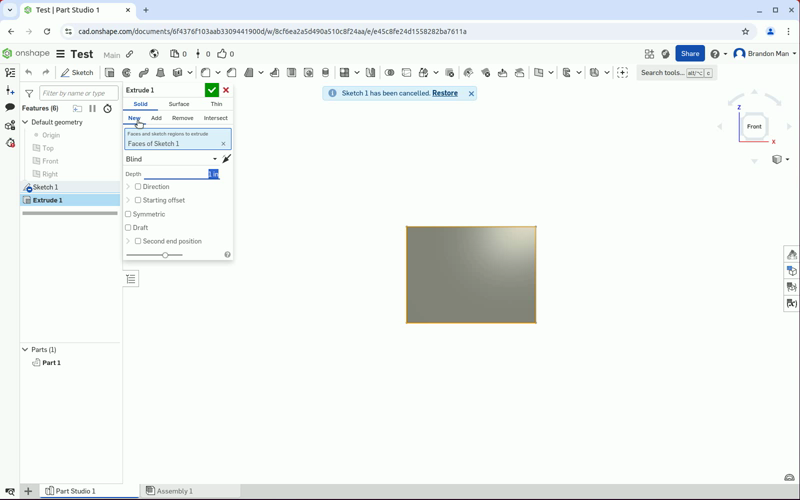
text(3.37)
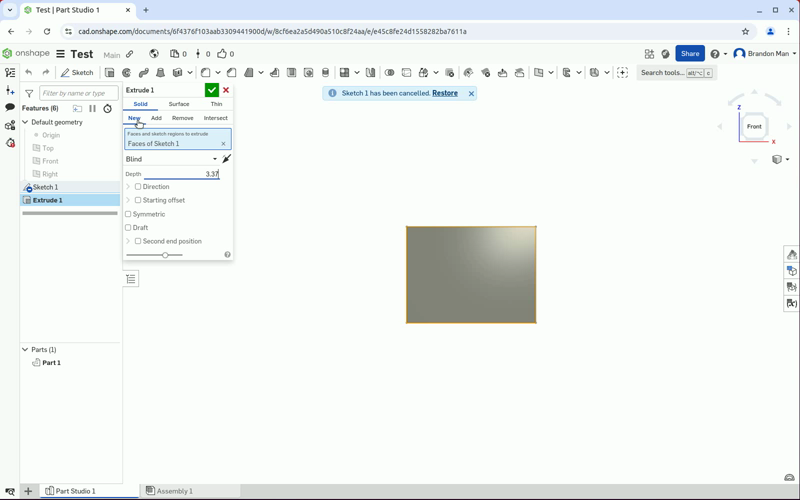
key(enter)
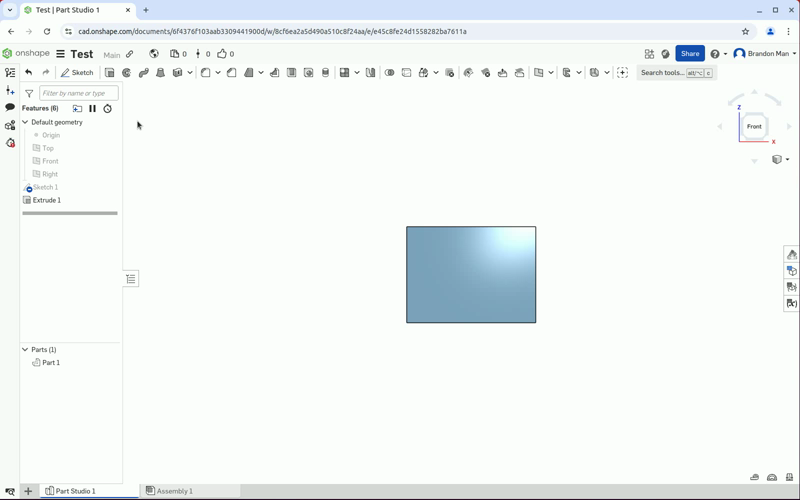
key(shift+h)
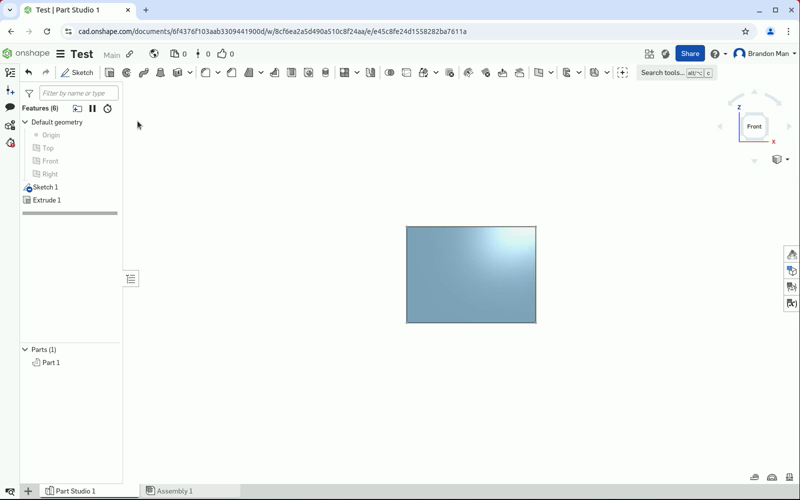
key(shift+h)
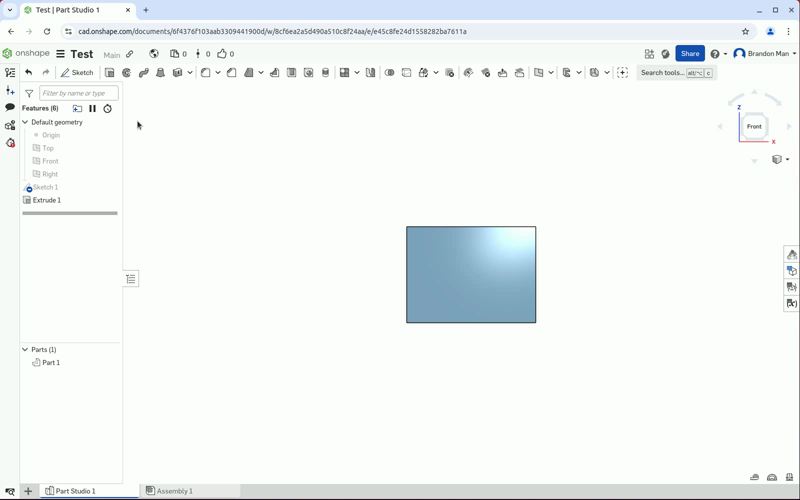
mouse_move(73, 189)
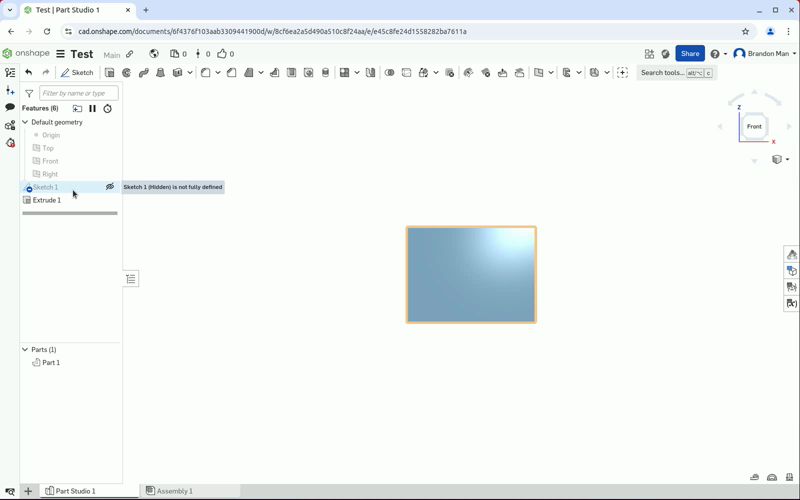
click(73, 189)
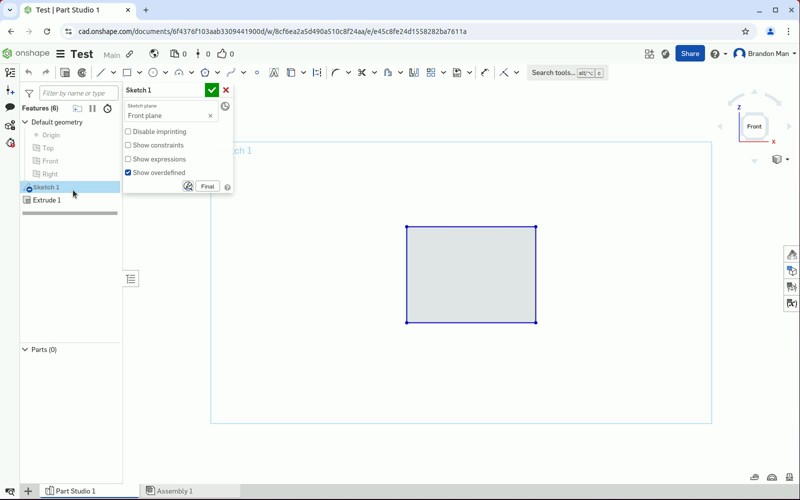
mouse_move(229, 92)
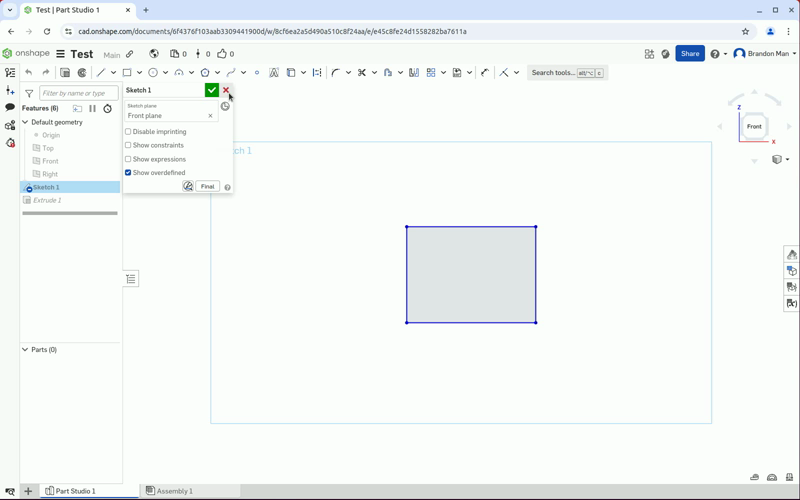
click(229, 92)
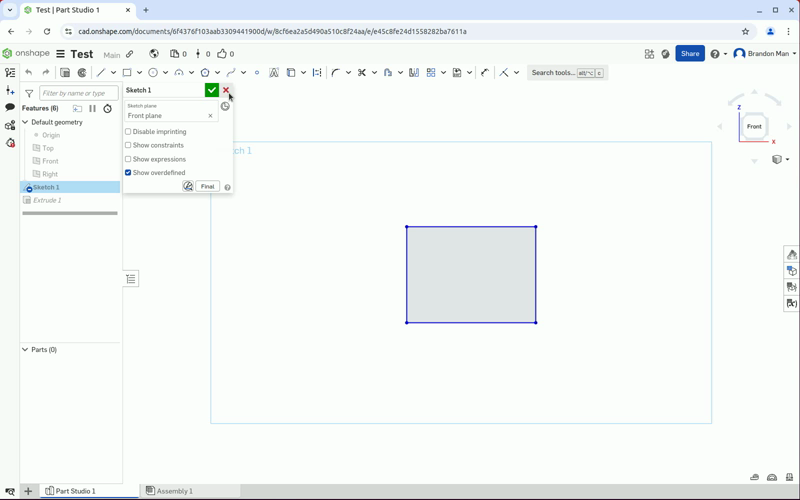
key(shift+s)
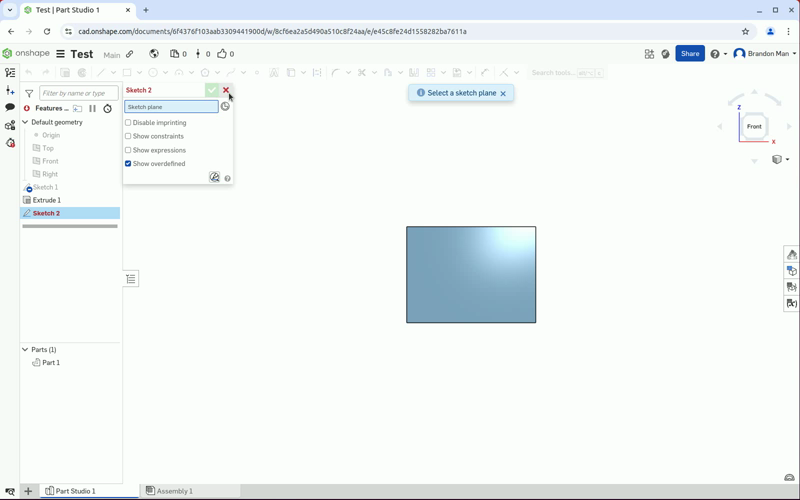
mouse_move(73, 163)
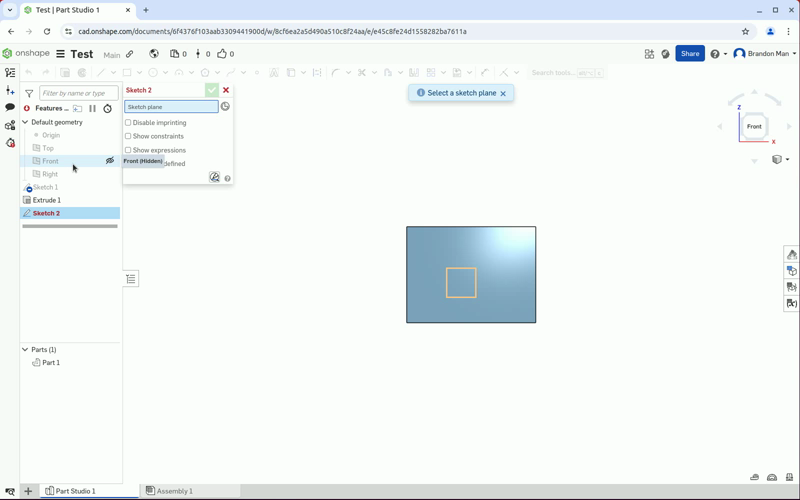
click(73, 163)
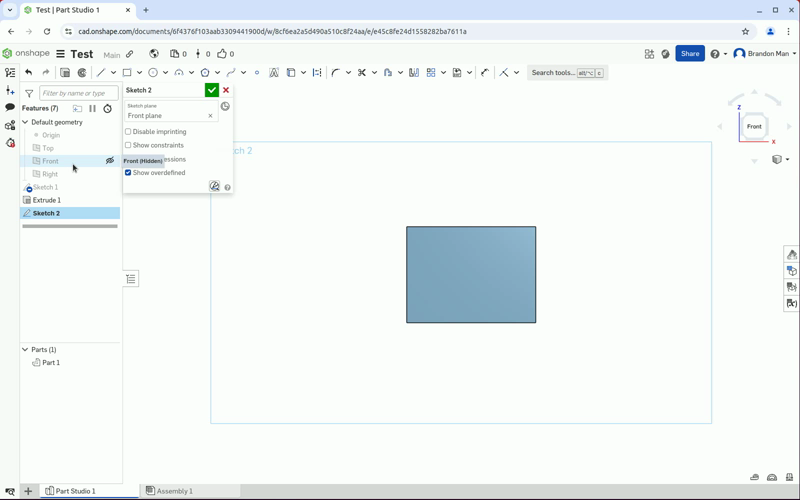
mouse_move(73, 352)
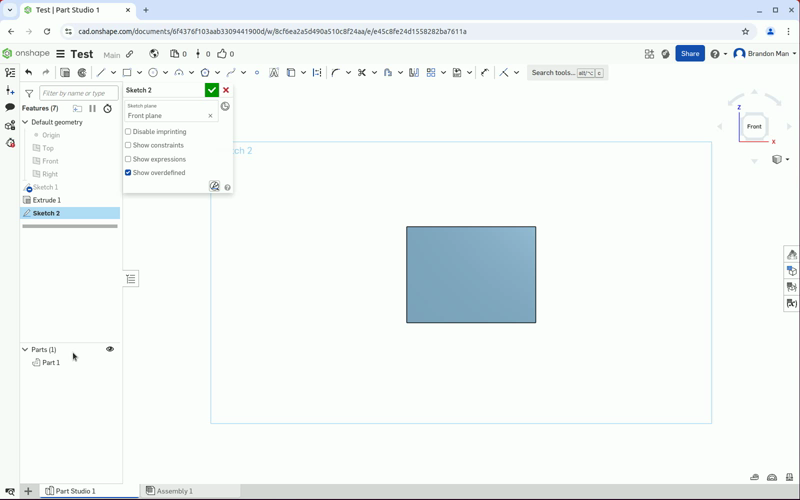
key(y)
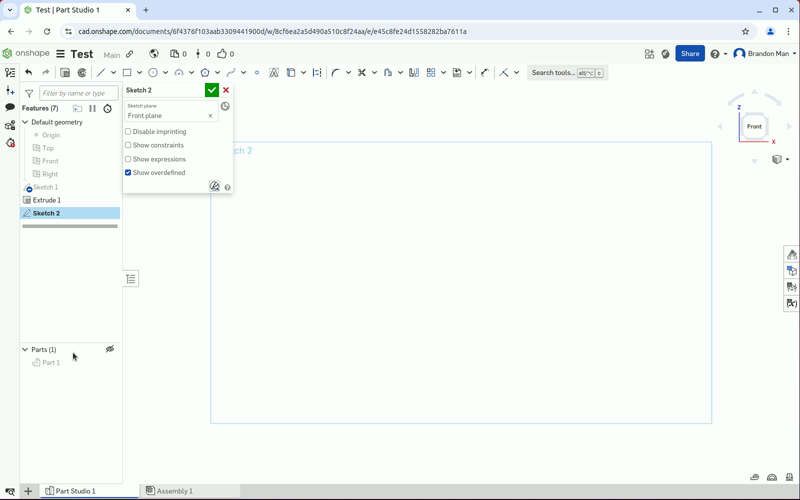
key(l)
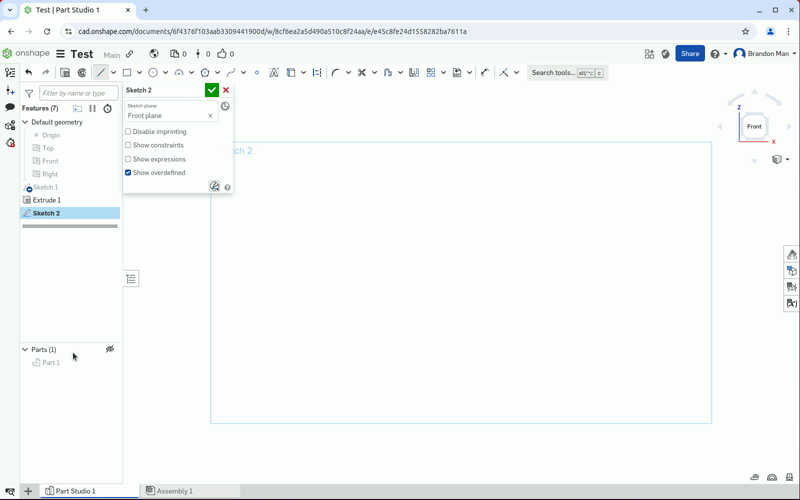
key_down(shift)
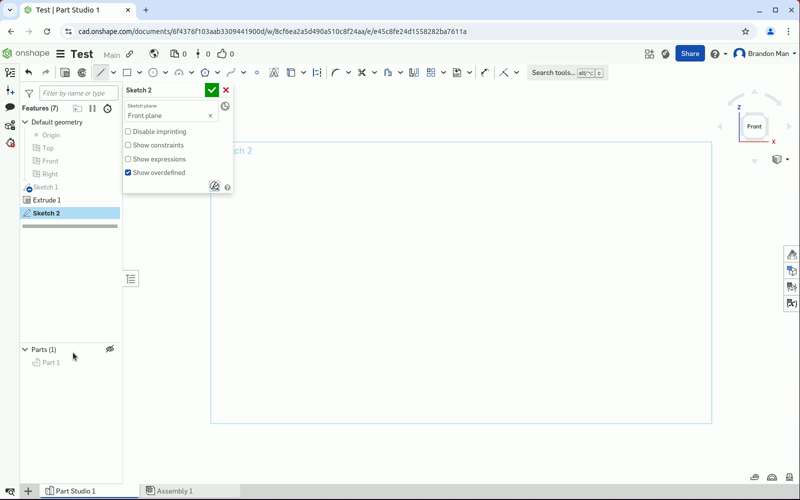
mouse_move(406, 247)
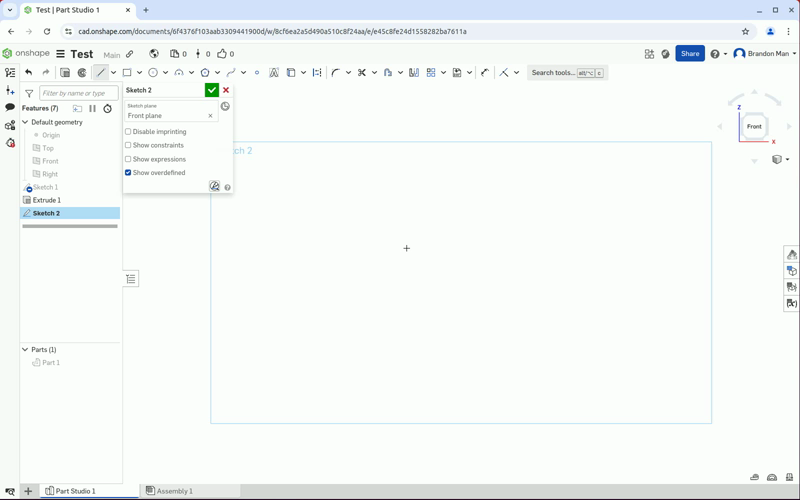
click(406, 247)
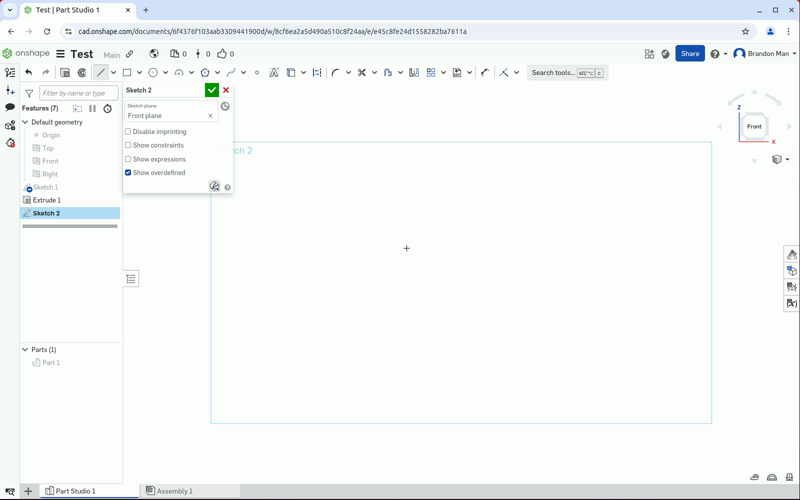
key_up(shift)
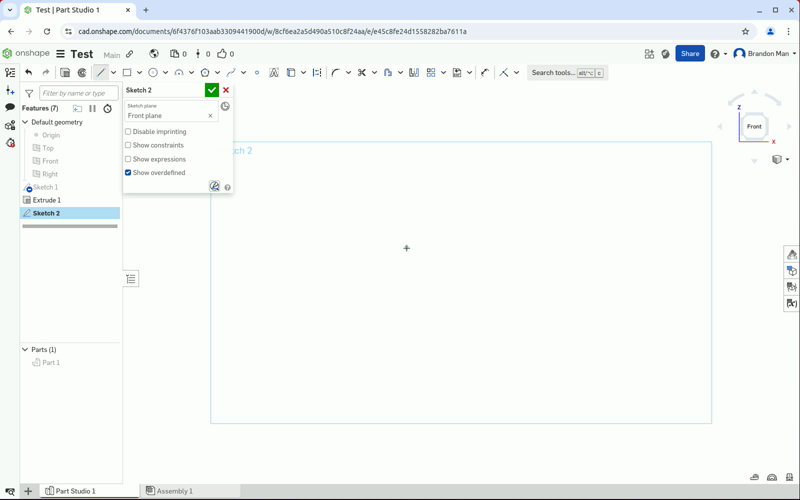
key_down(shift)
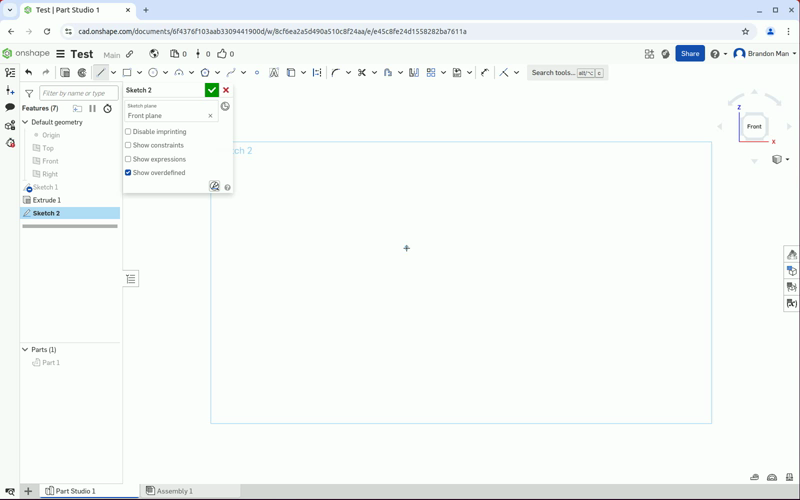
mouse_move(436, 247)
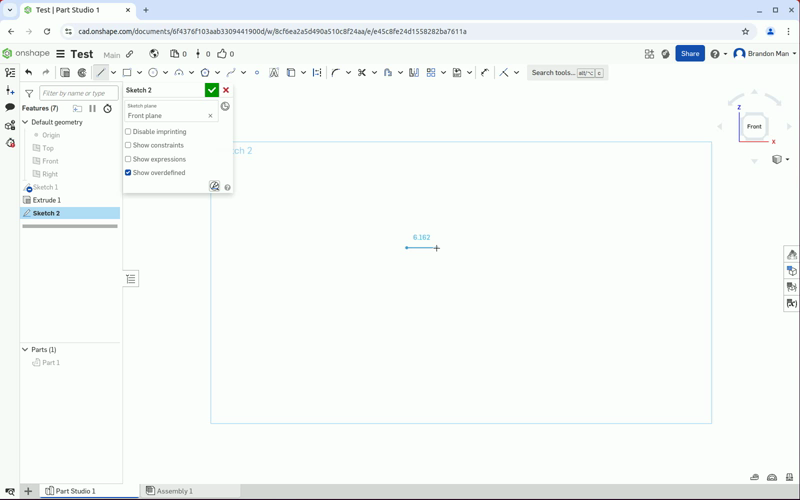
mouse_move(437, 247)
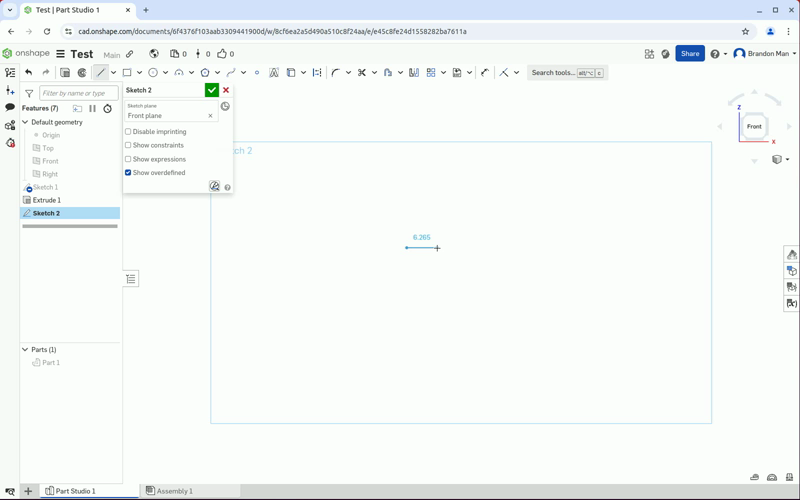
click(437, 247)
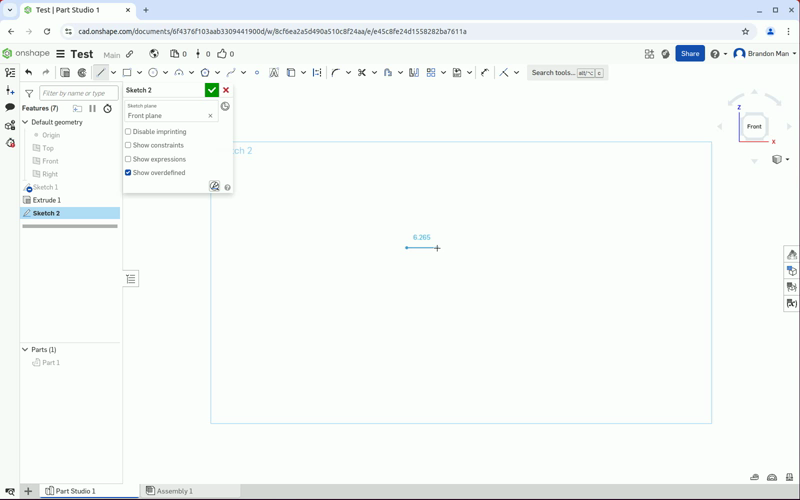
key_up(shift)
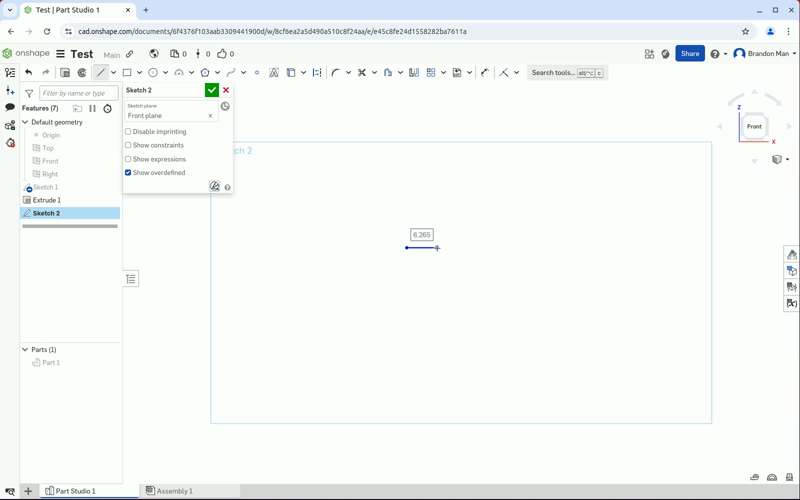
key_down(shift)
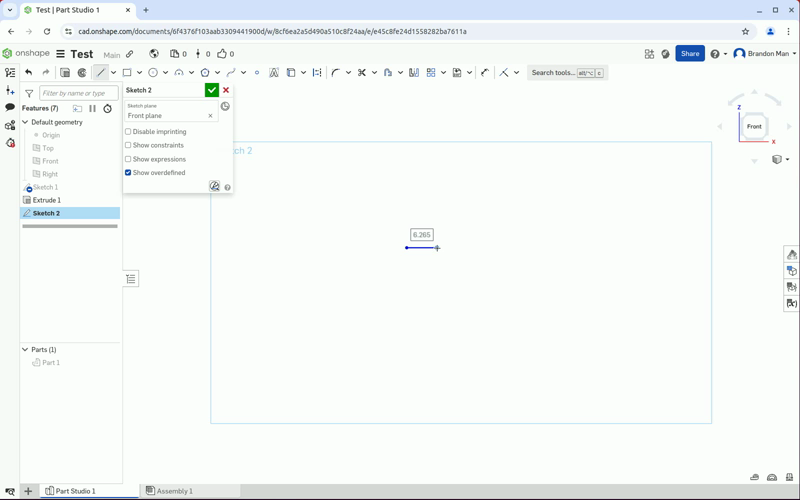
mouse_move(467, 247)
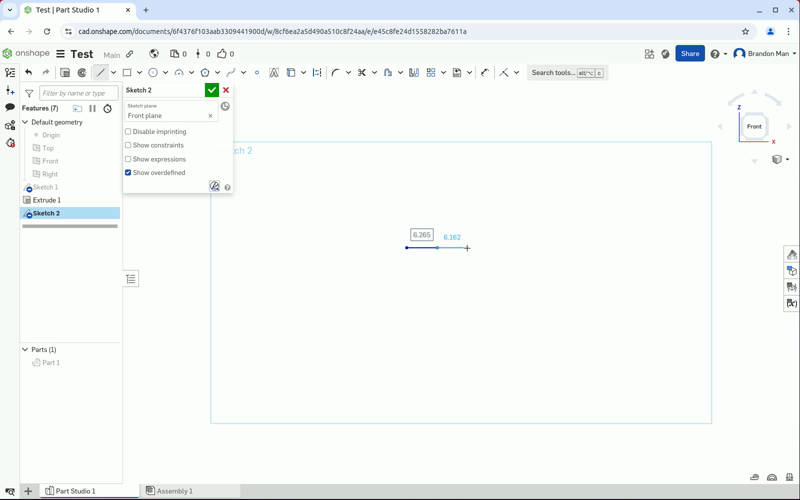
mouse_move(437, 224)
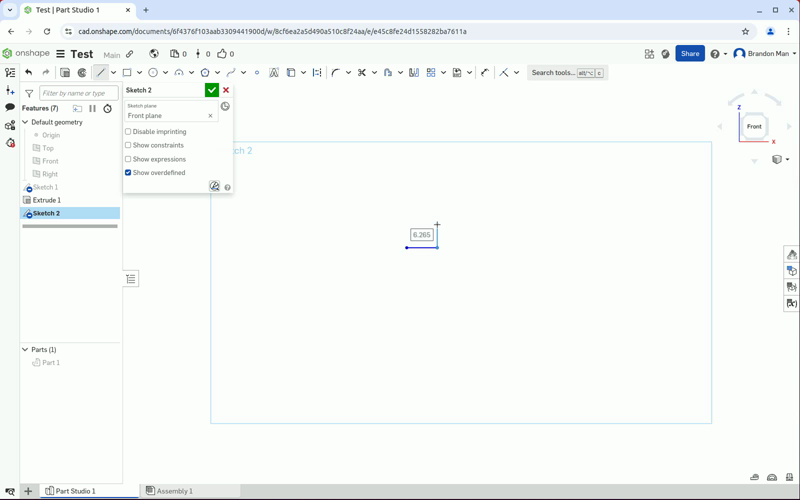
click(437, 224)
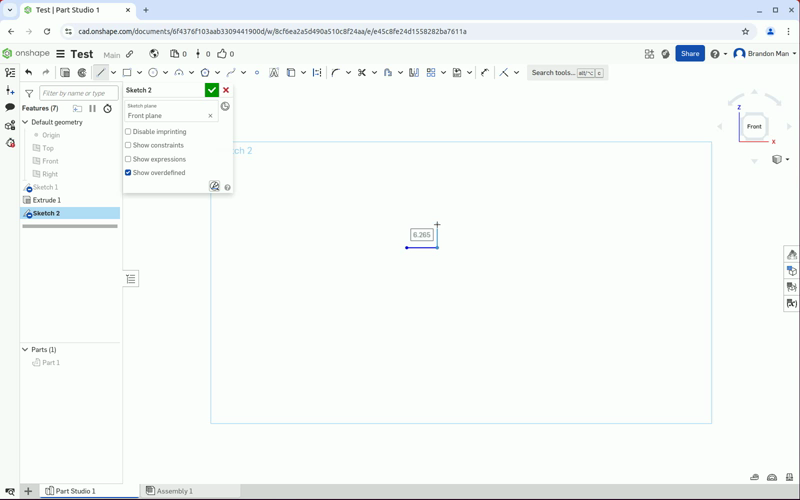
key_up(shift)
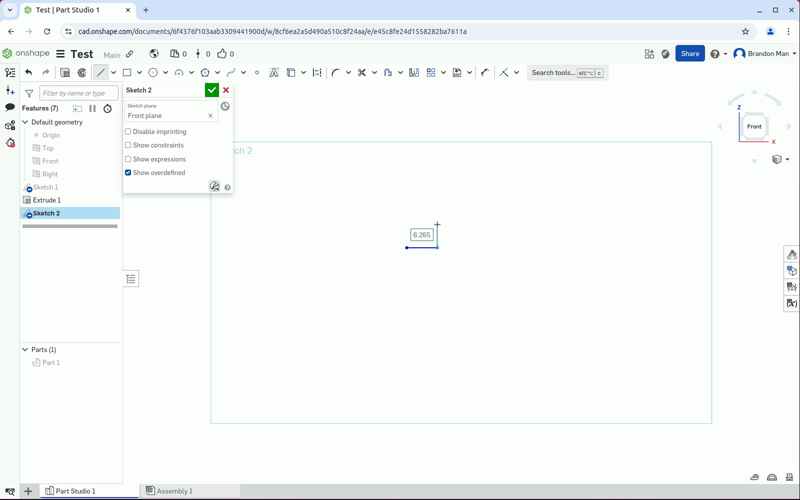
key_down(shift)
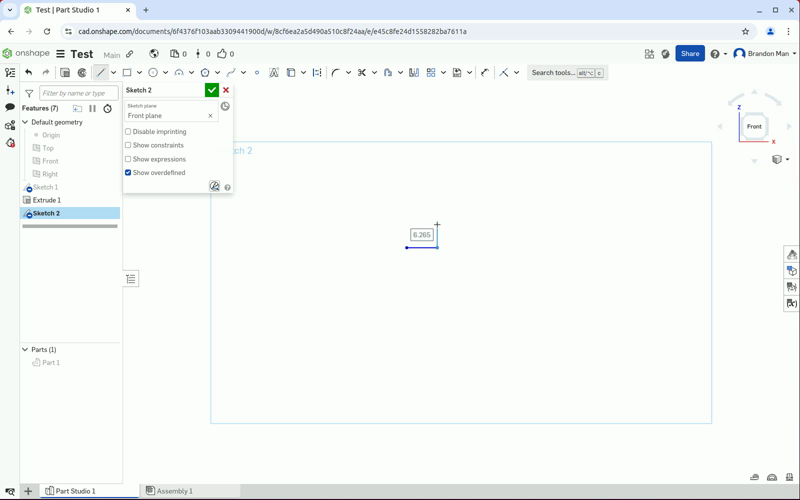
mouse_move(467, 224)
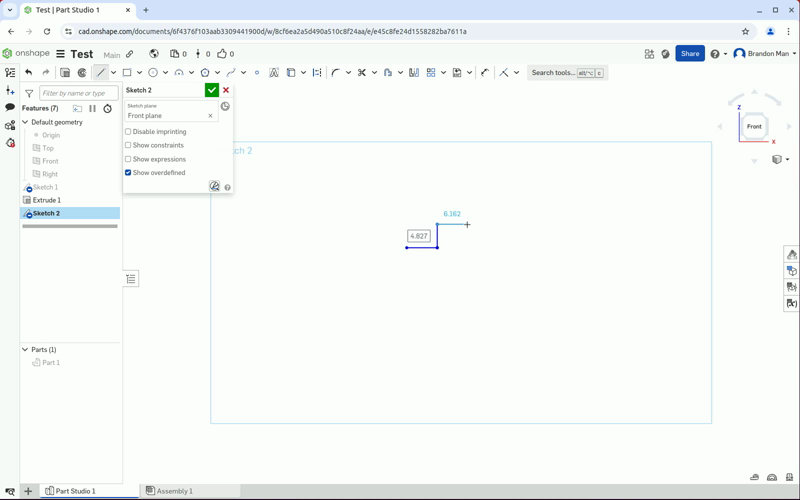
mouse_move(406, 224)
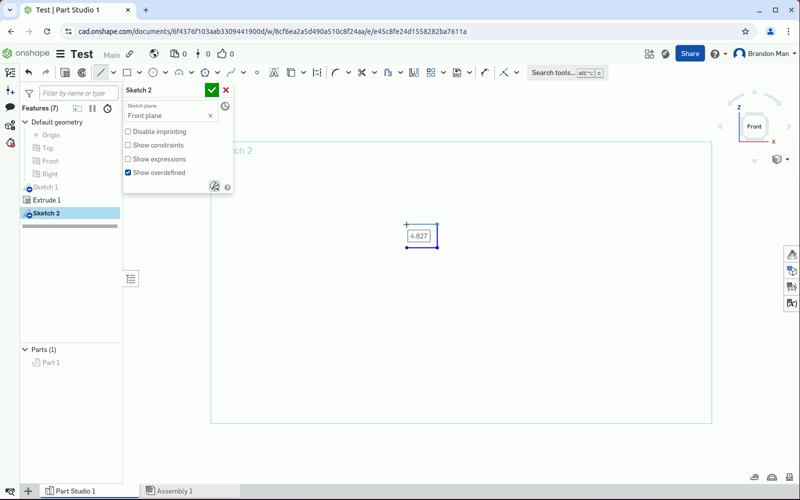
click(406, 224)
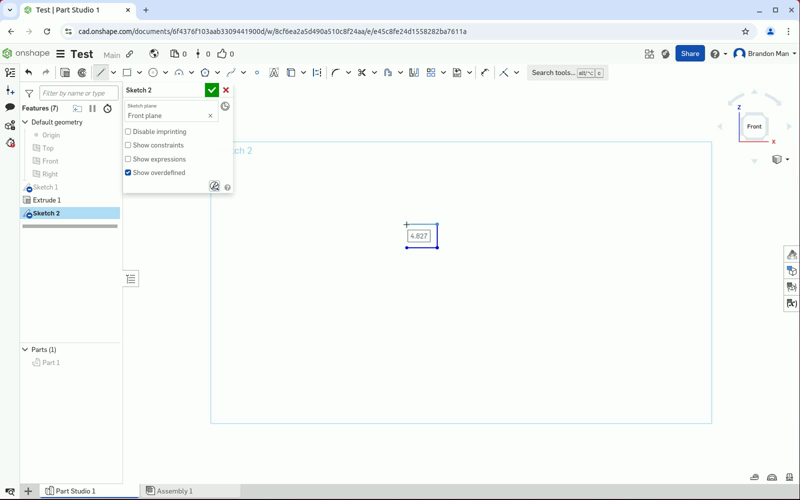
key_up(shift)
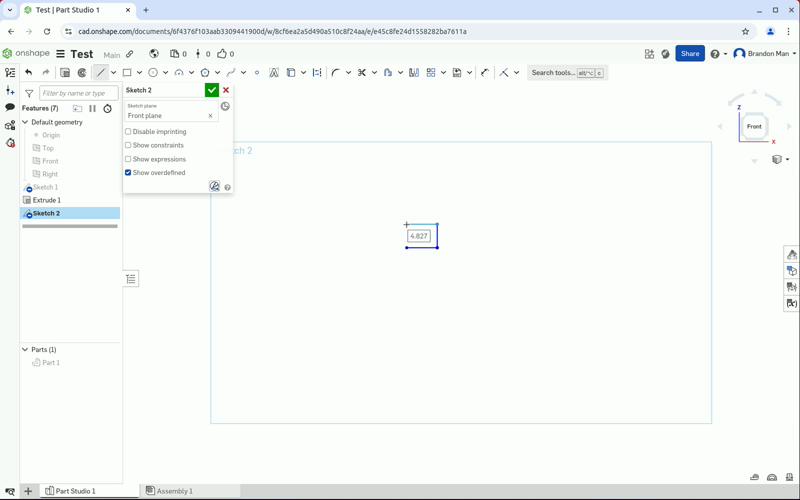
mouse_move(436, 224)
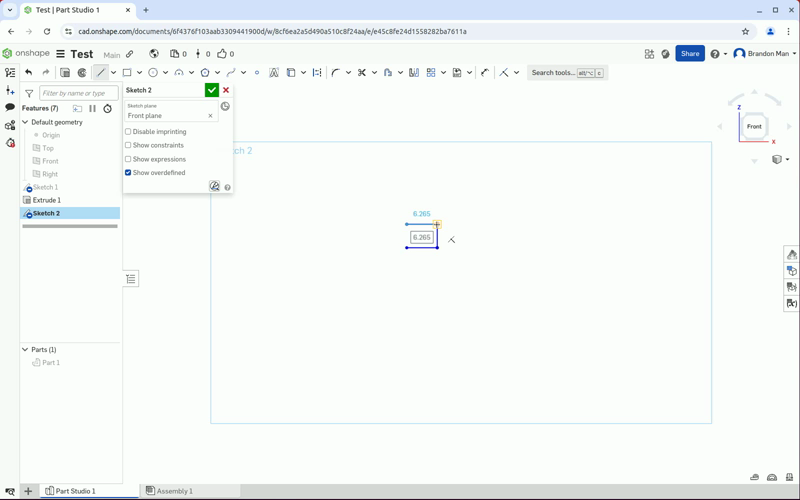
key_down(shift)
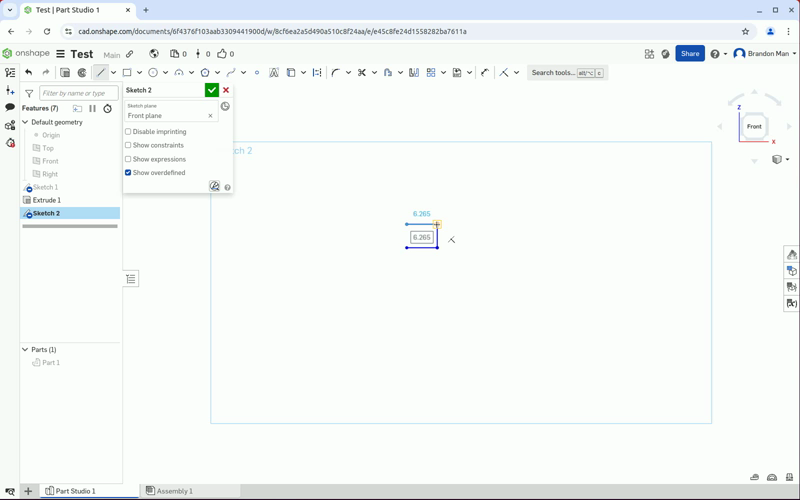
mouse_move(406, 247)
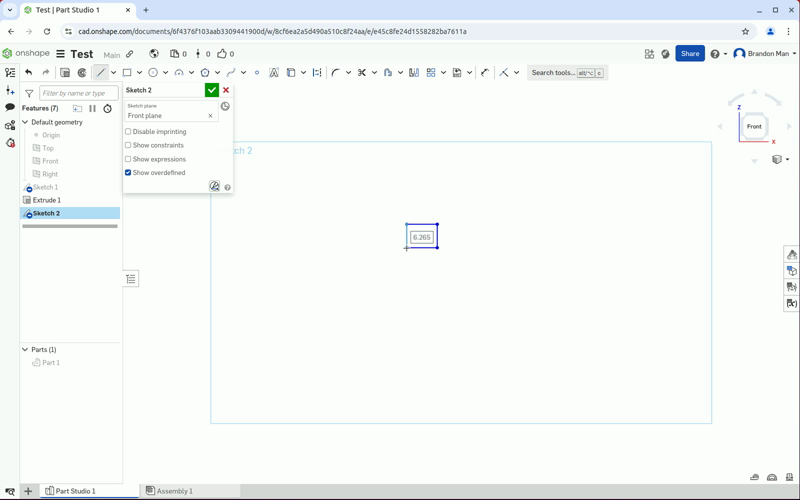
key_up(shift)
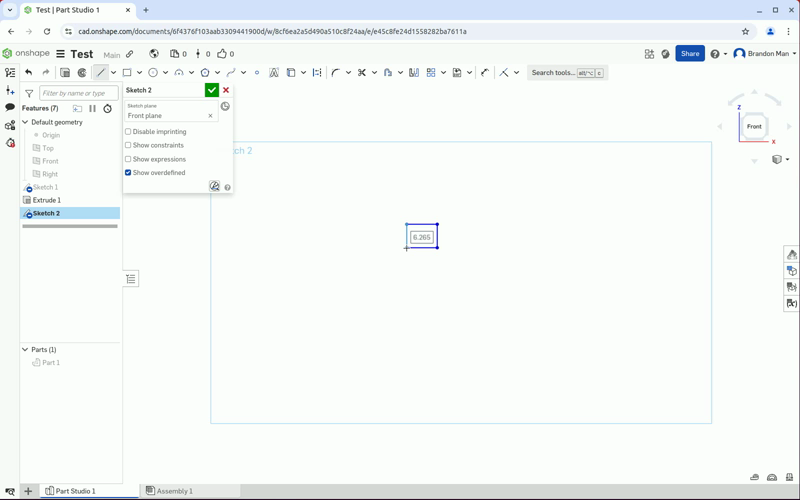
click(406, 247)
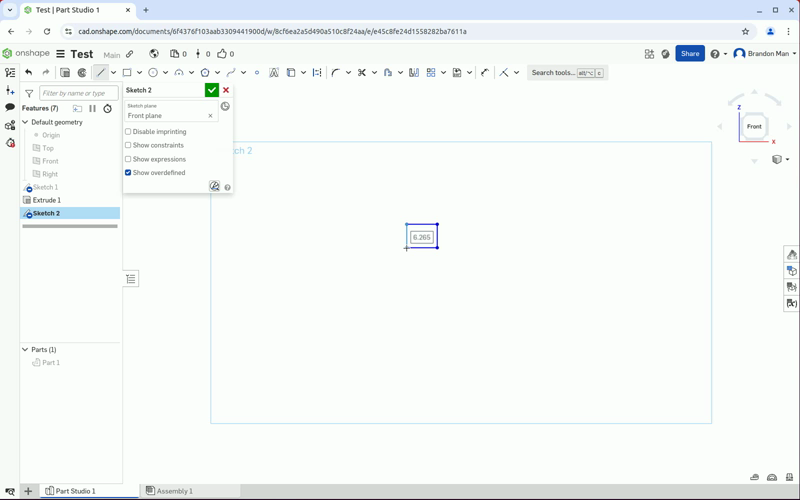
key(esc)
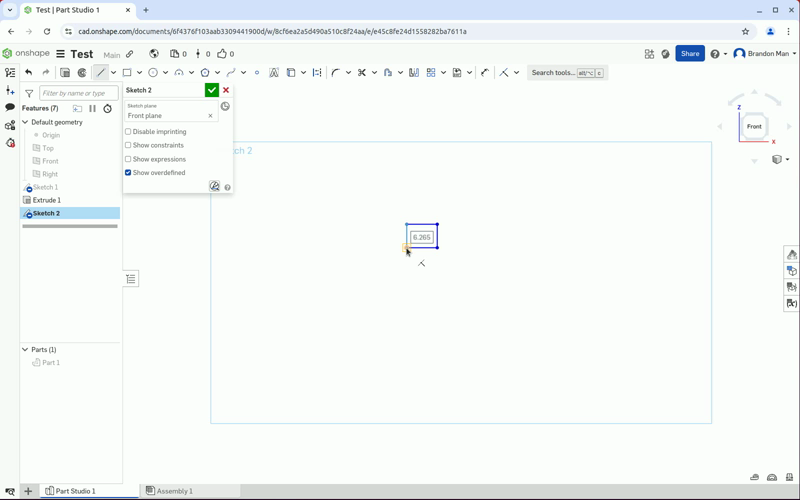
mouse_move(410, 233)
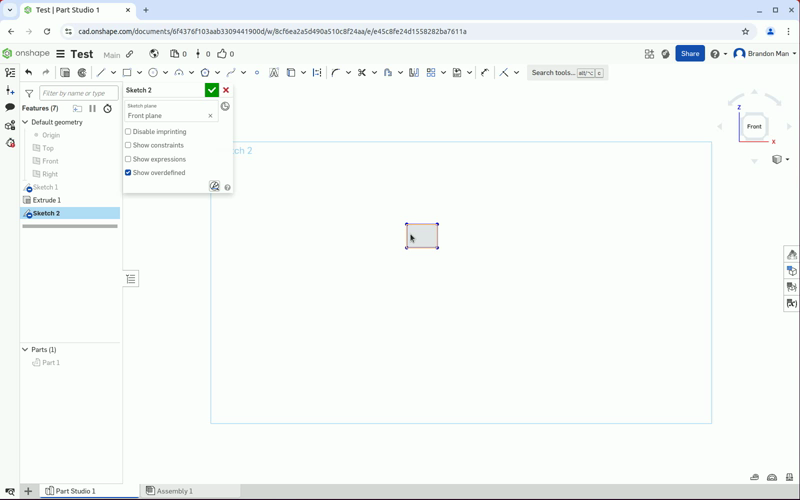
scroll(6)
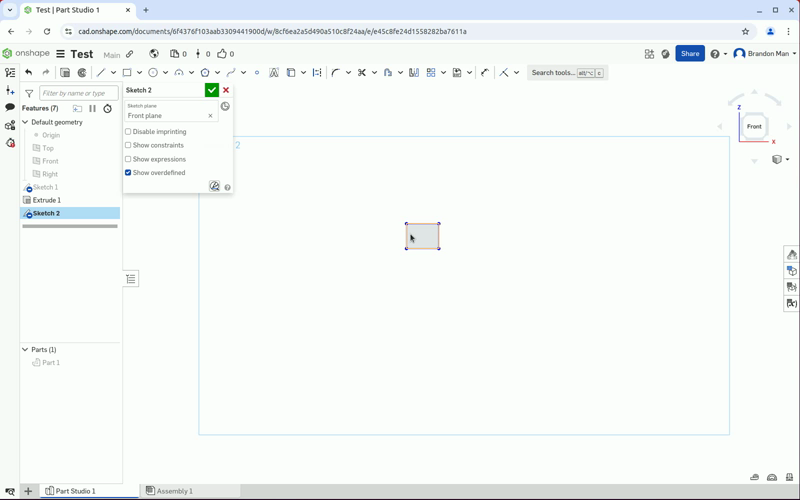
scroll(6)
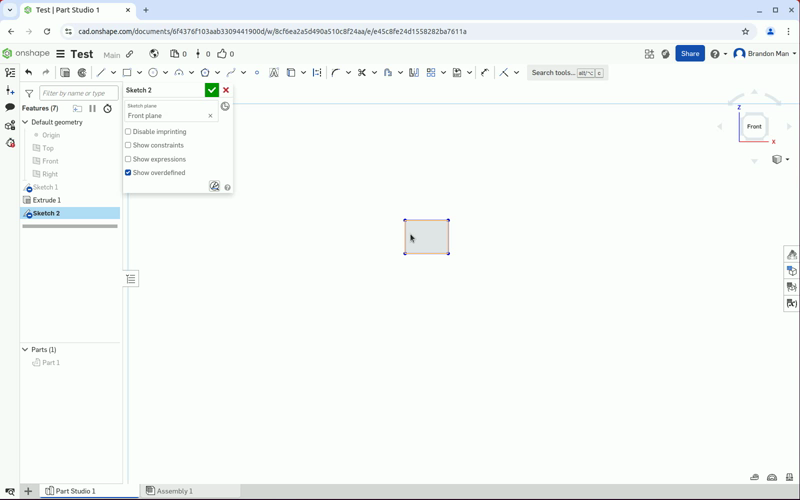
scroll(6)
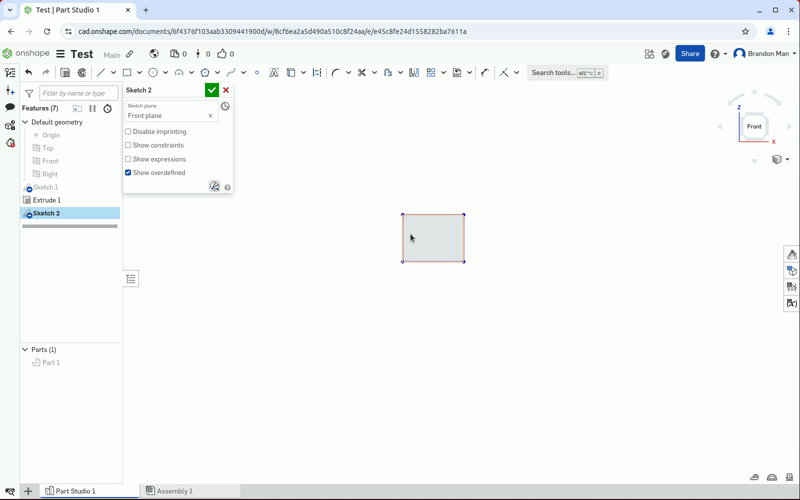
scroll(6)
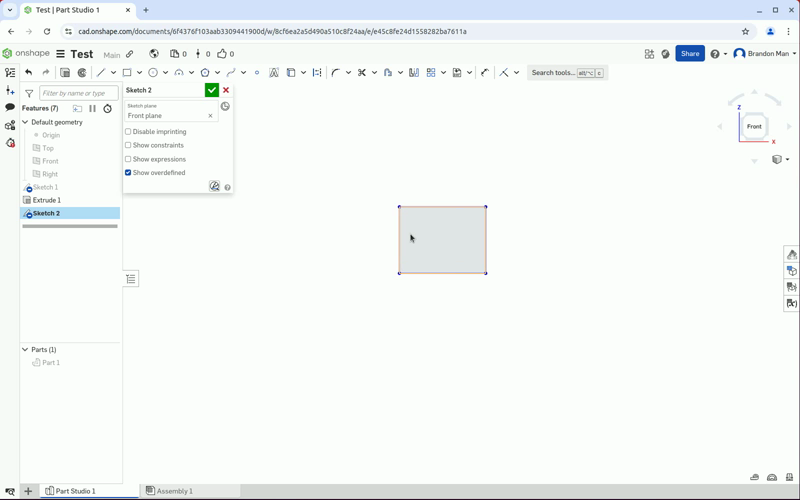
scroll(6)
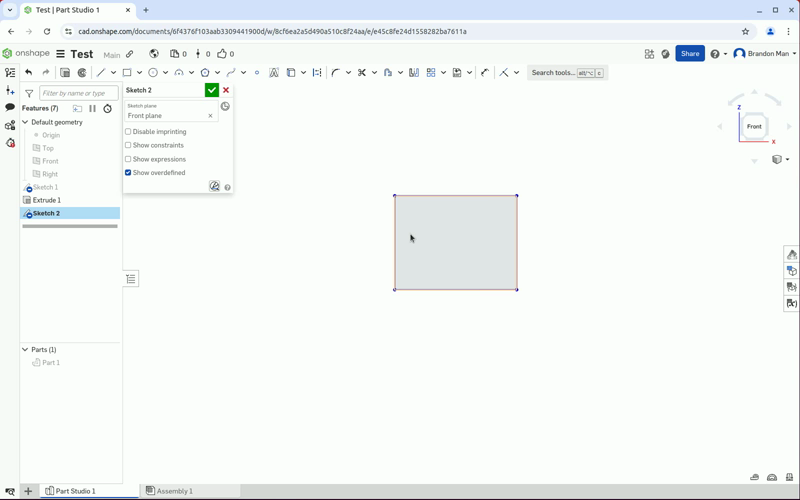
scroll(6)
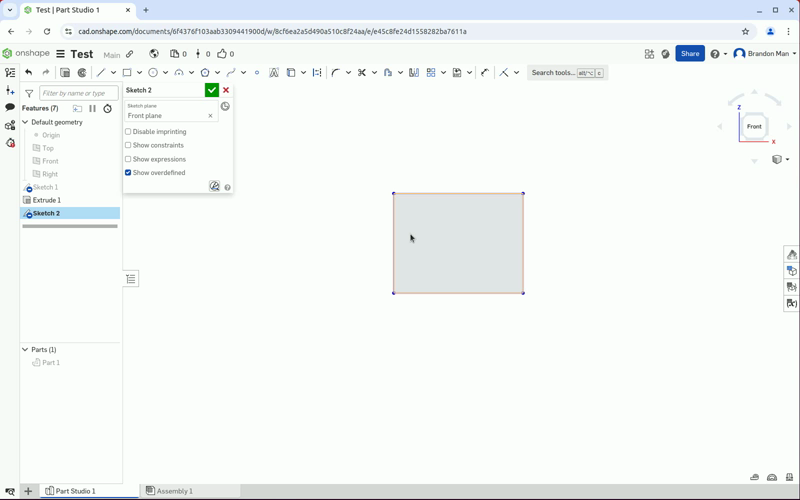
scroll(6)
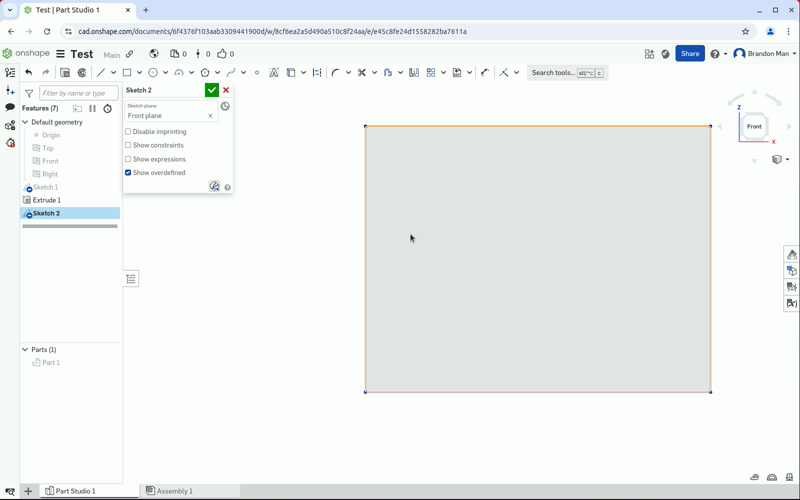
click(410, 233)
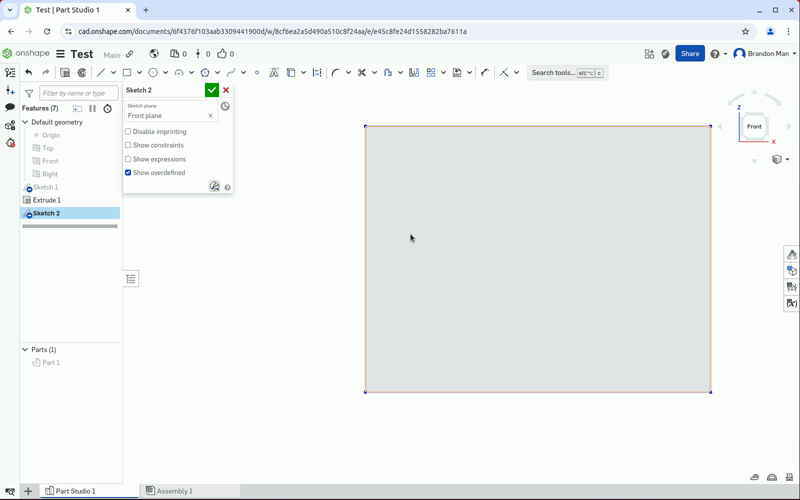
scroll(-6)
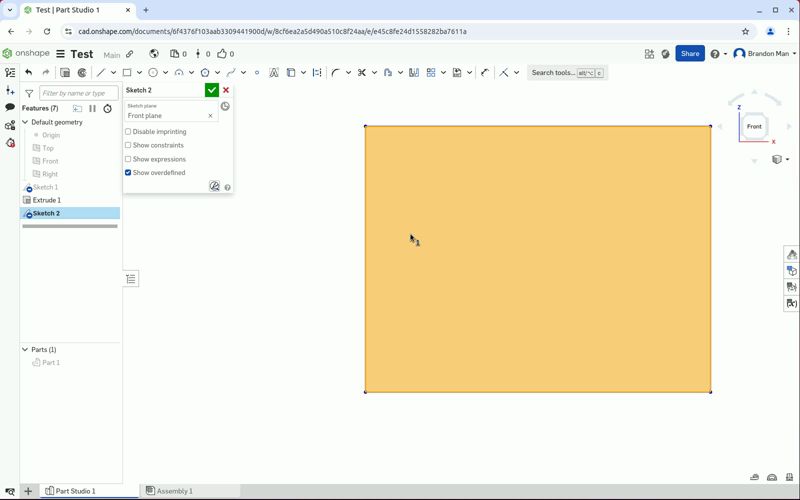
scroll(-6)
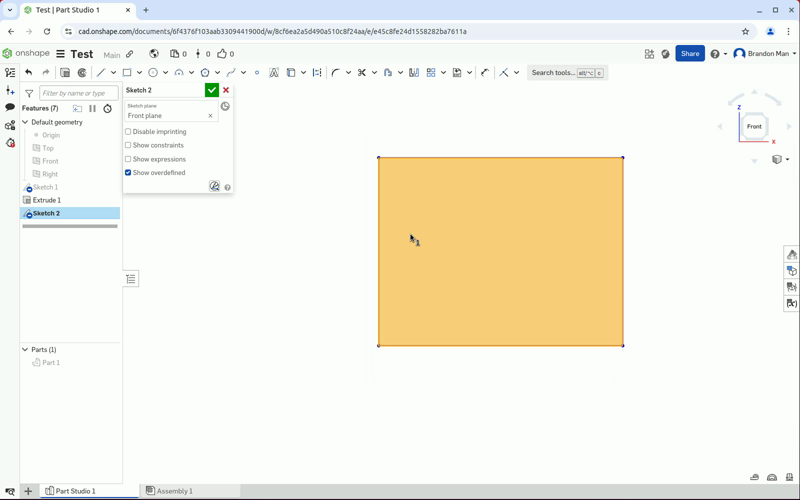
scroll(-6)
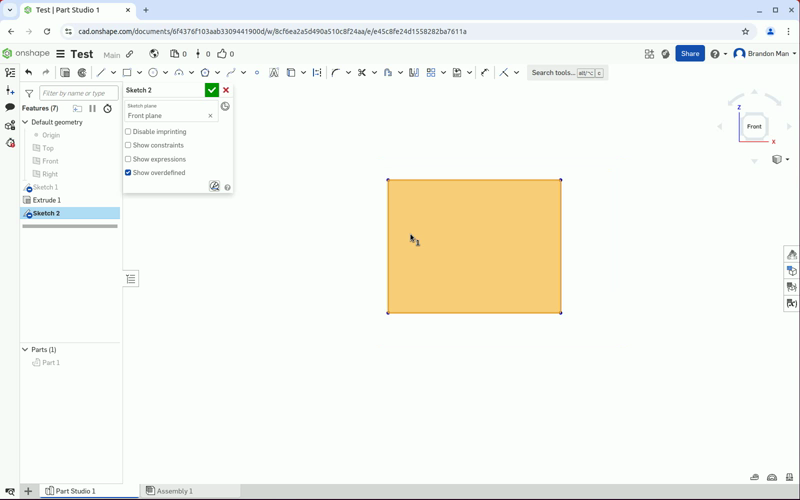
scroll(-6)
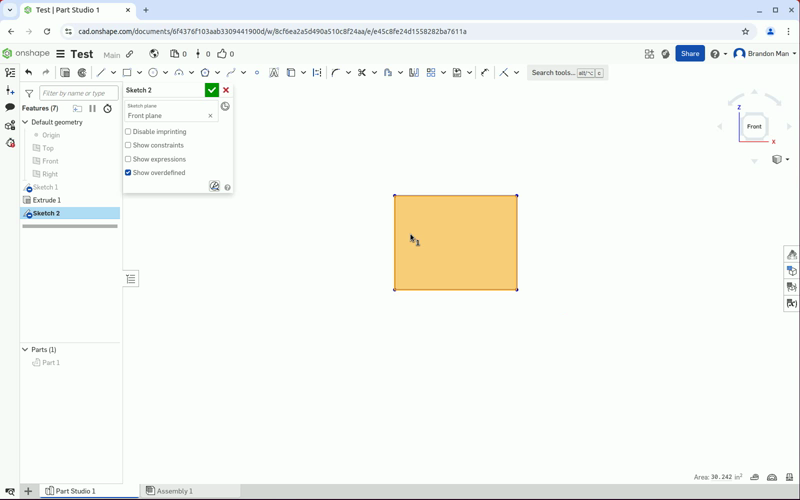
scroll(-6)
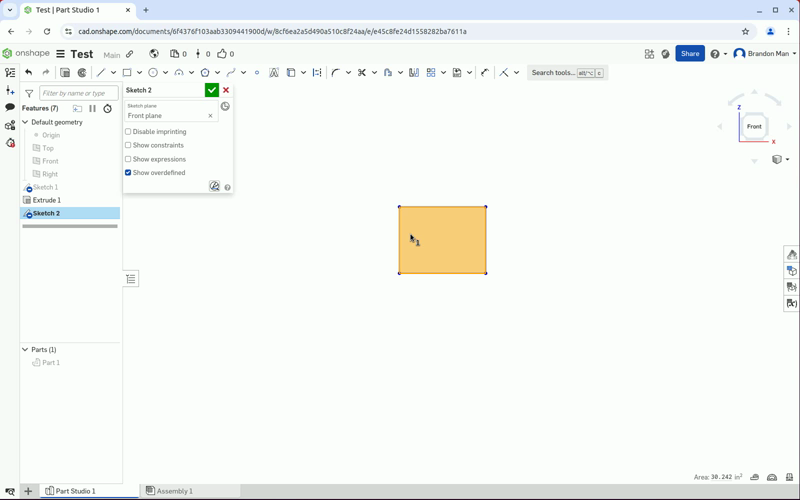
scroll(-6)
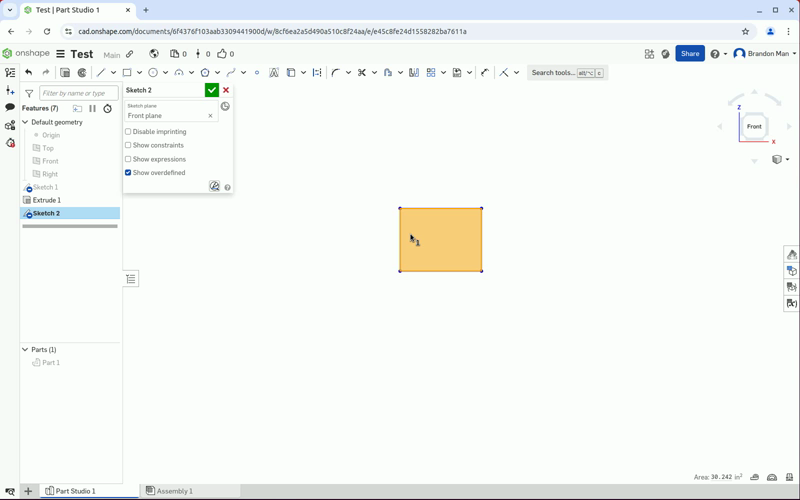
scroll(-6)
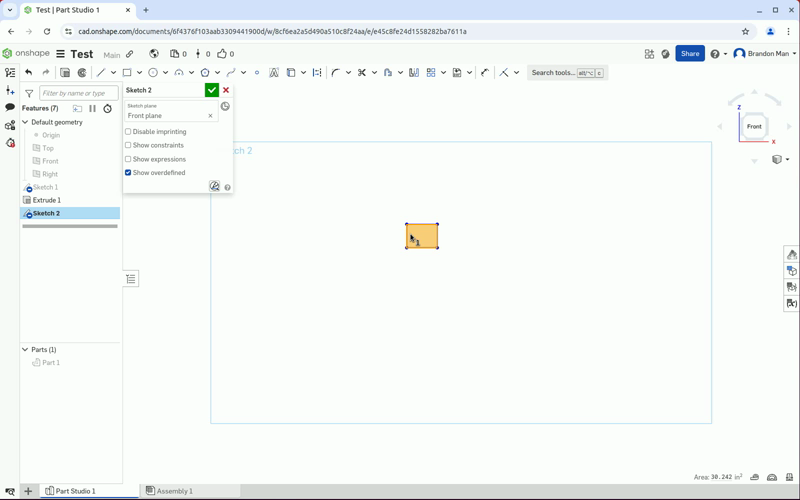
mouse_move(73, 352)
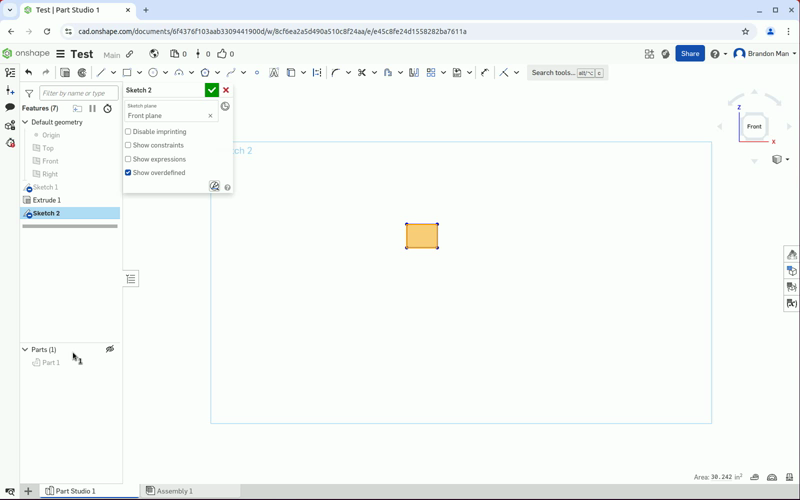
key(shift+y)
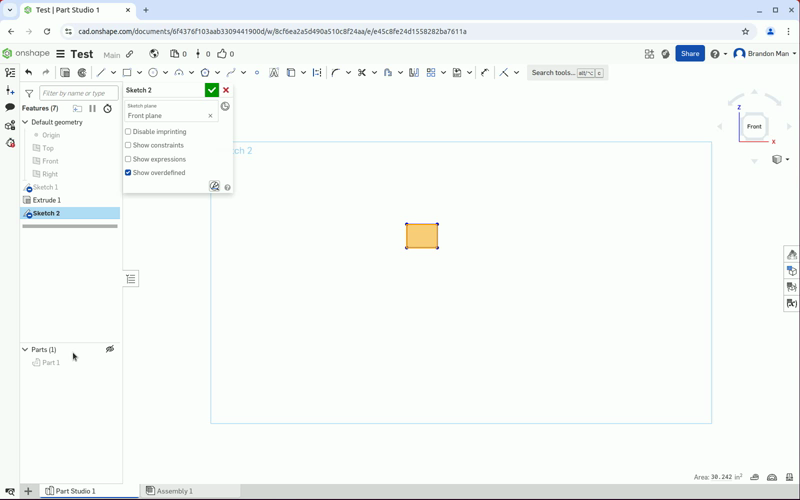
key(shift+e)
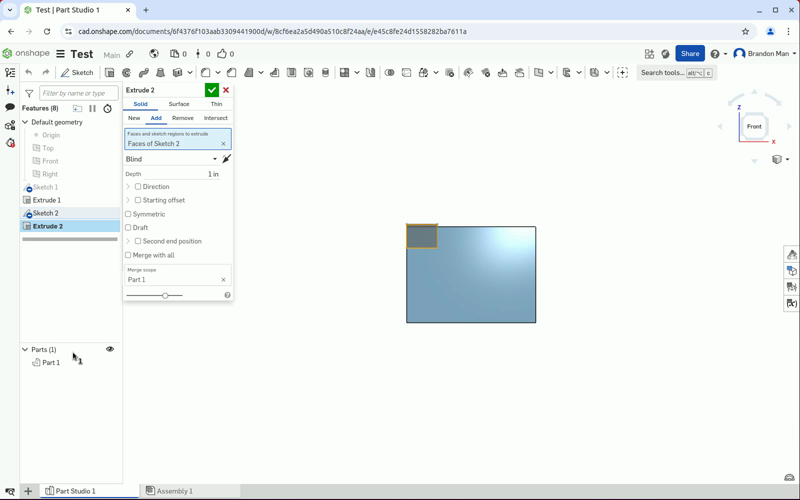
mouse_move(143, 106)
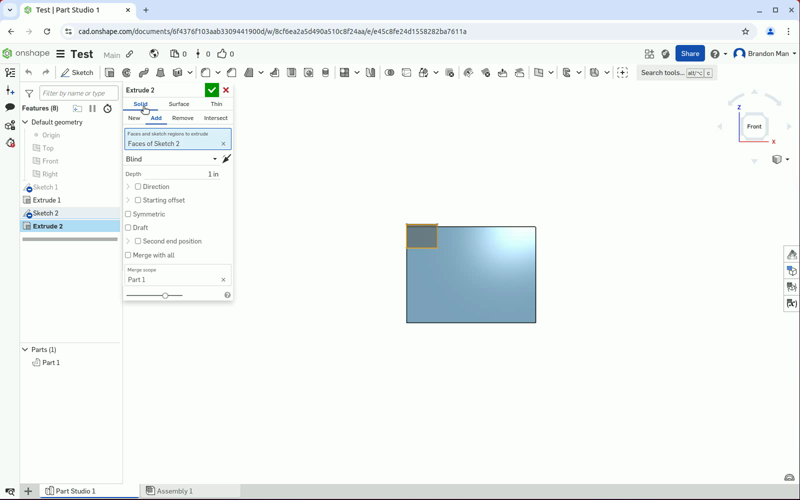
click(143, 106)
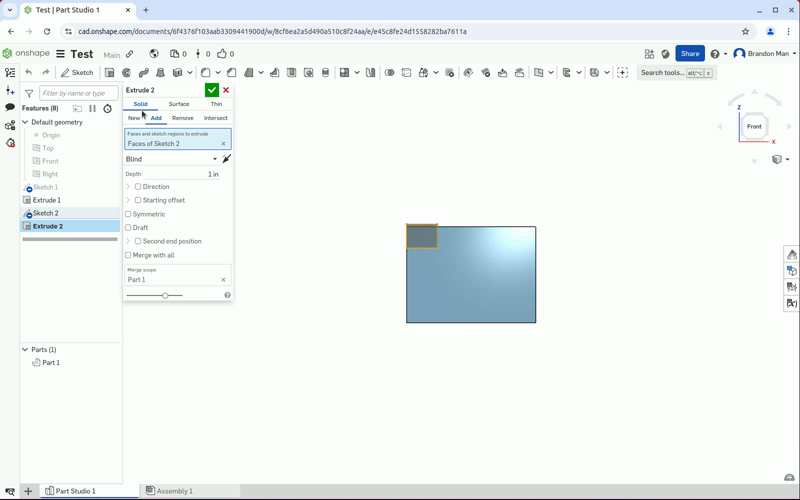
mouse_move(137, 120)
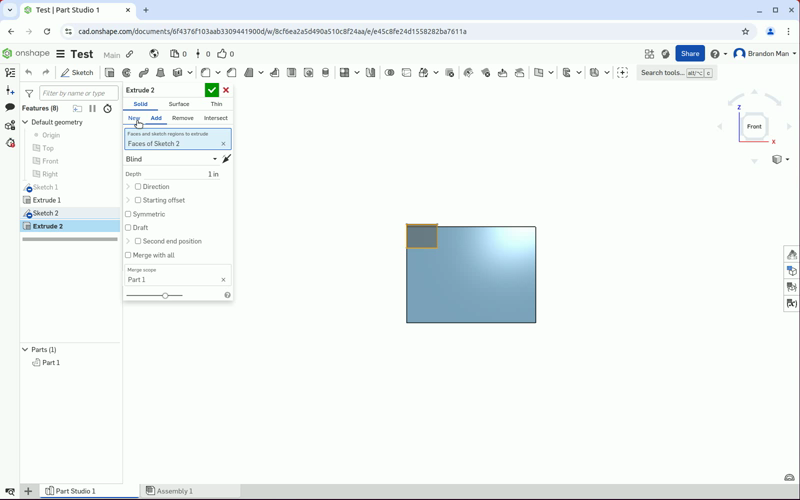
click(137, 120)
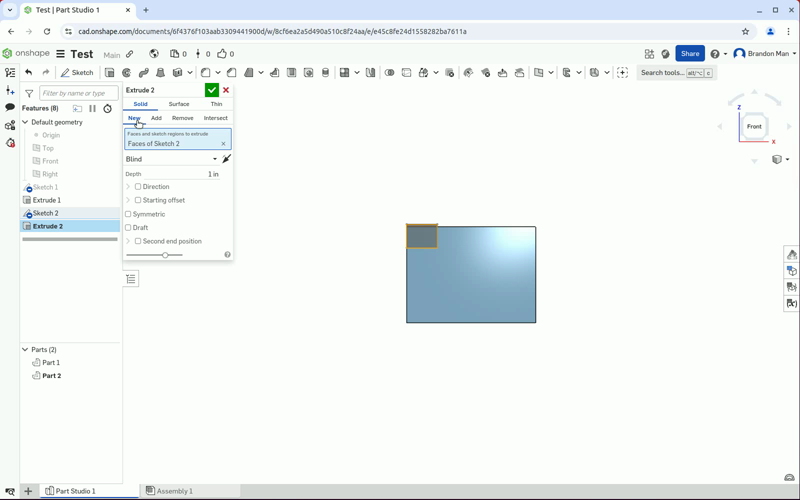
key(tab, 4)
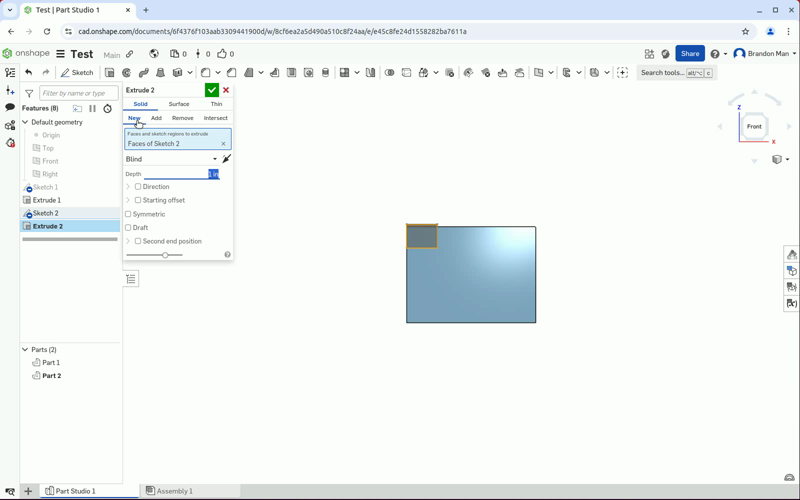
text(23.108)
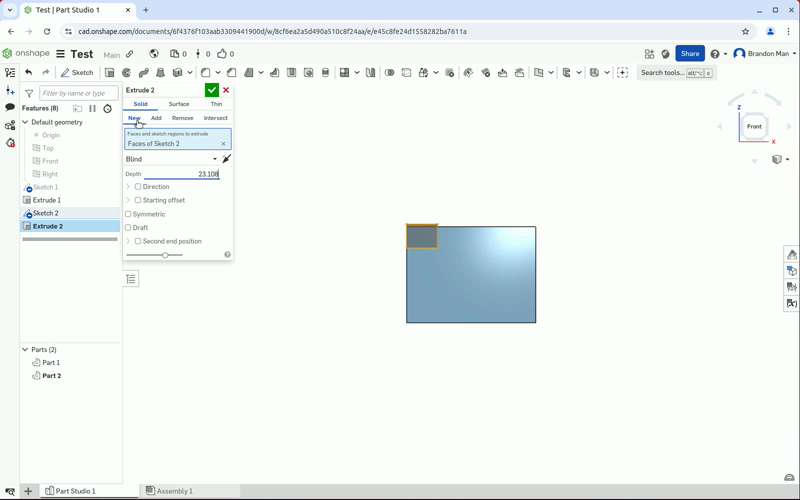
key(enter)
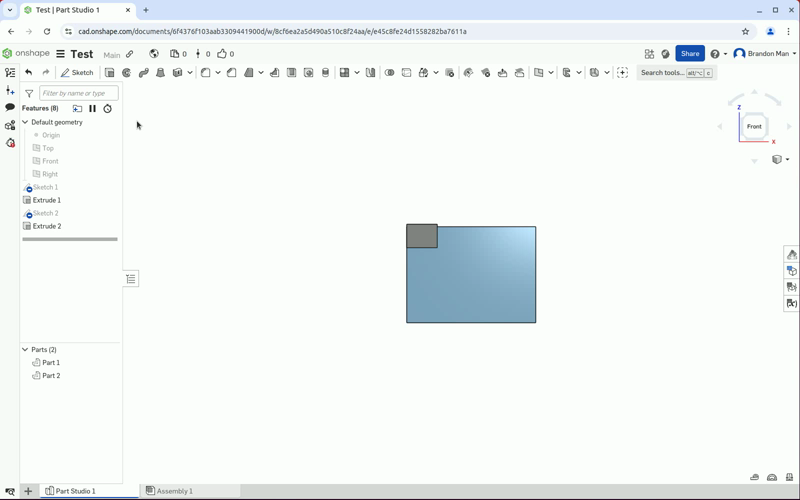
key(shift+h)
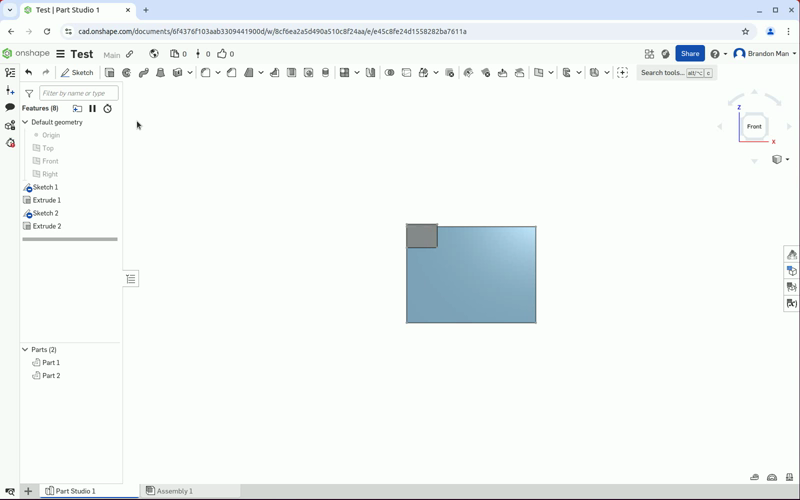
key(shift+h)
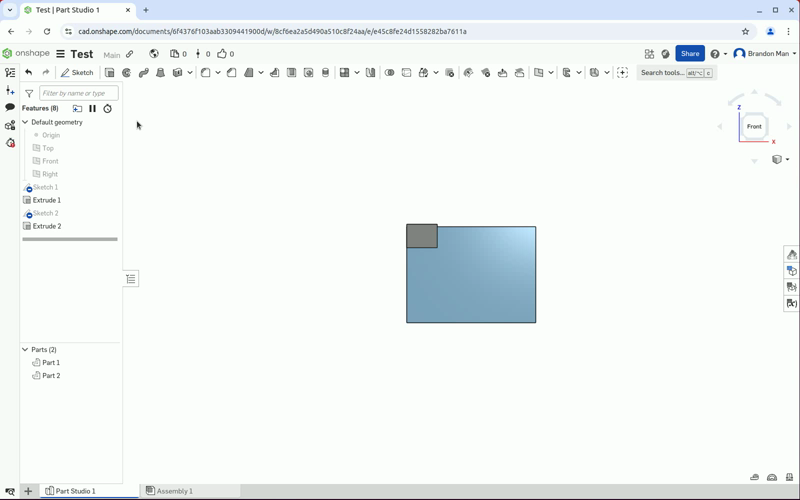
mouse_move(73, 189)
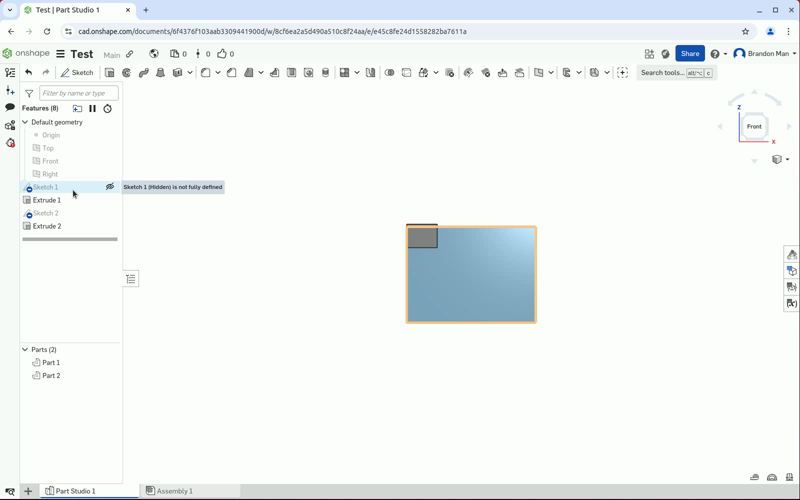
click(73, 189)
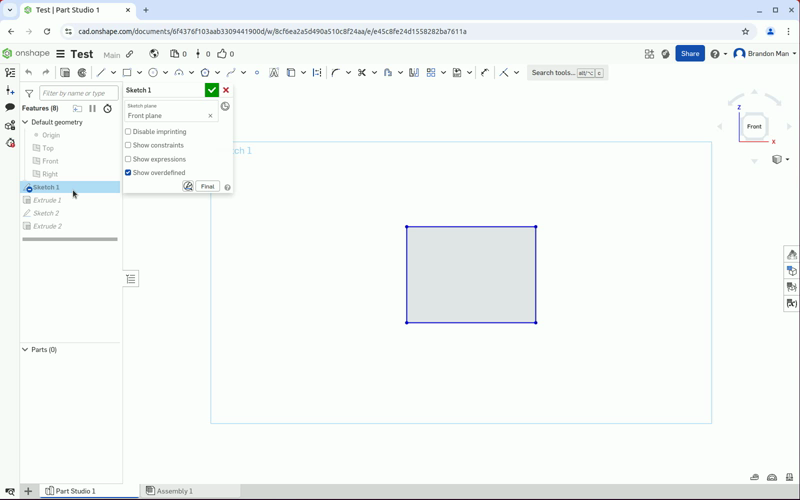
mouse_move(229, 92)
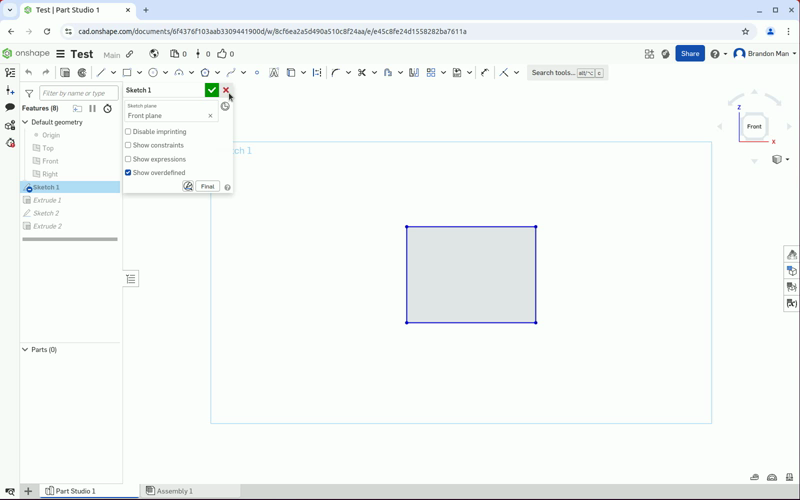
click(229, 92)
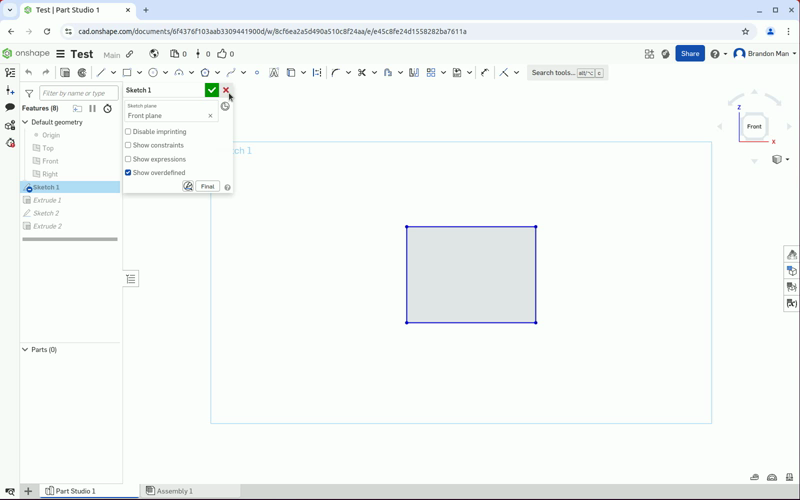
key(shift+s)
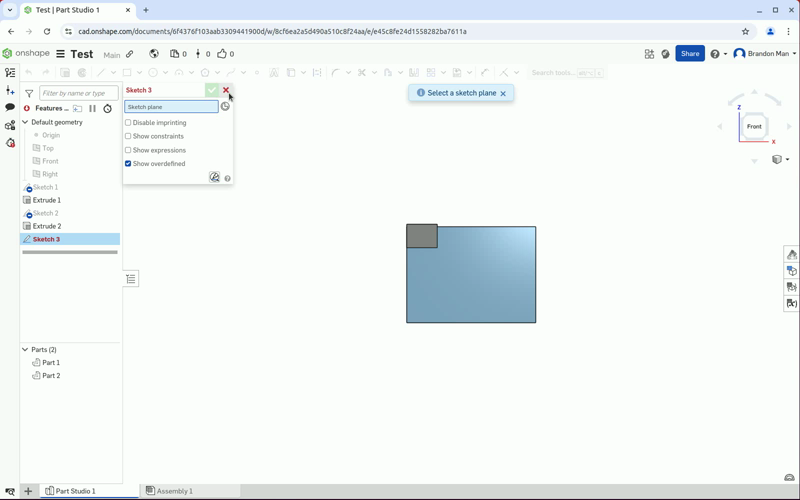
mouse_move(73, 163)
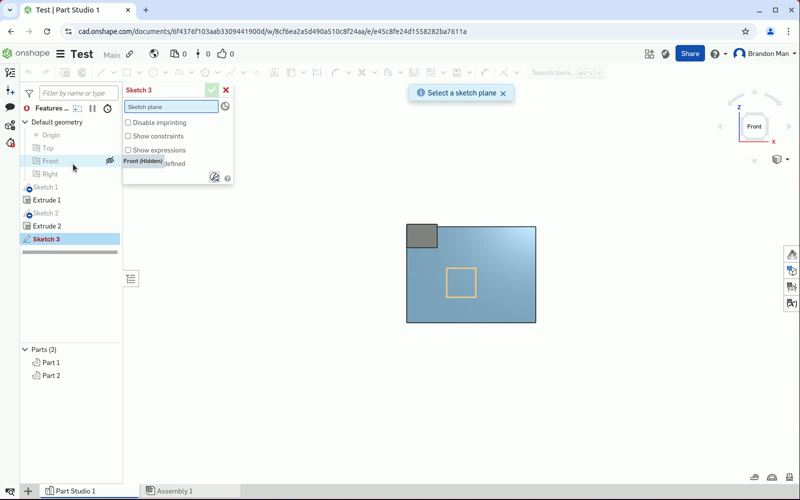
click(73, 163)
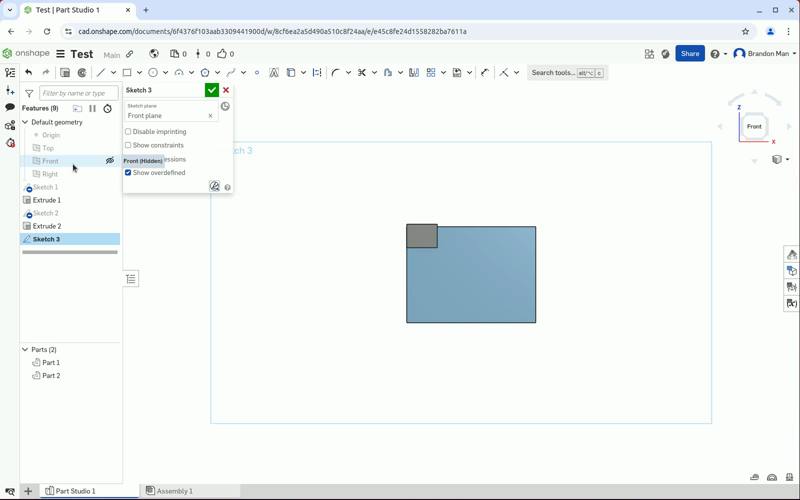
mouse_move(73, 352)
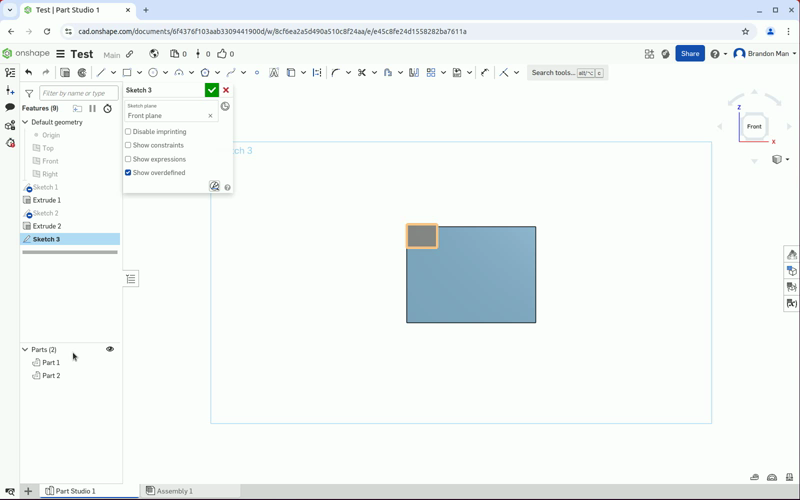
key(y)
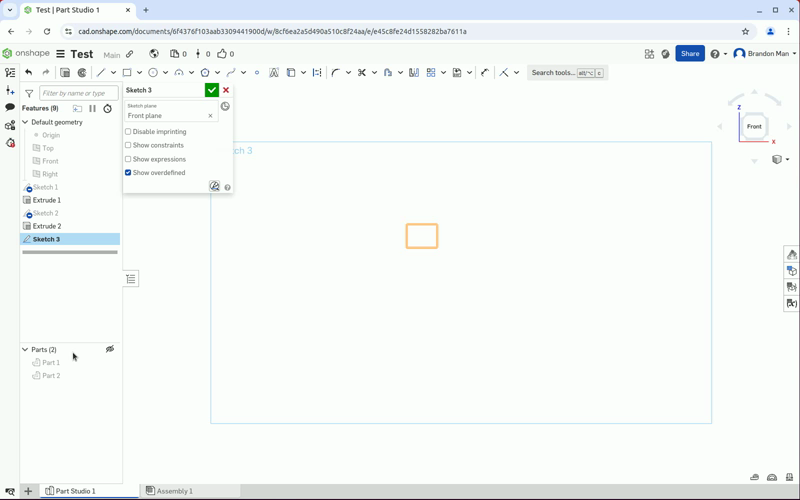
key(l)
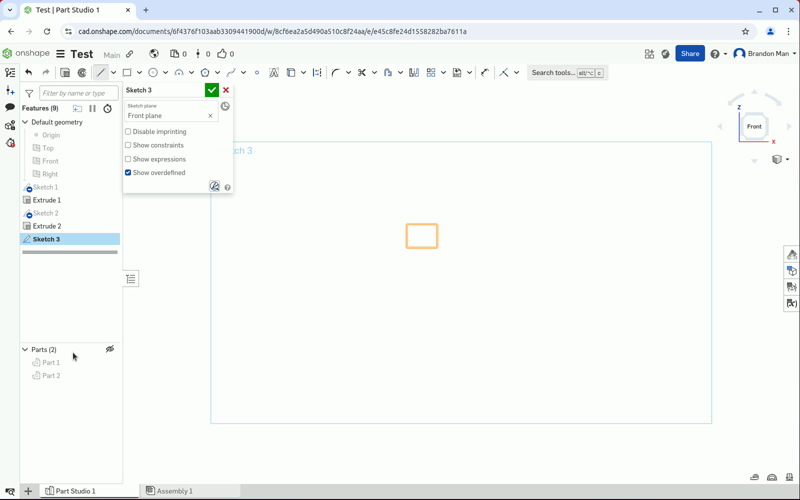
key_down(shift)
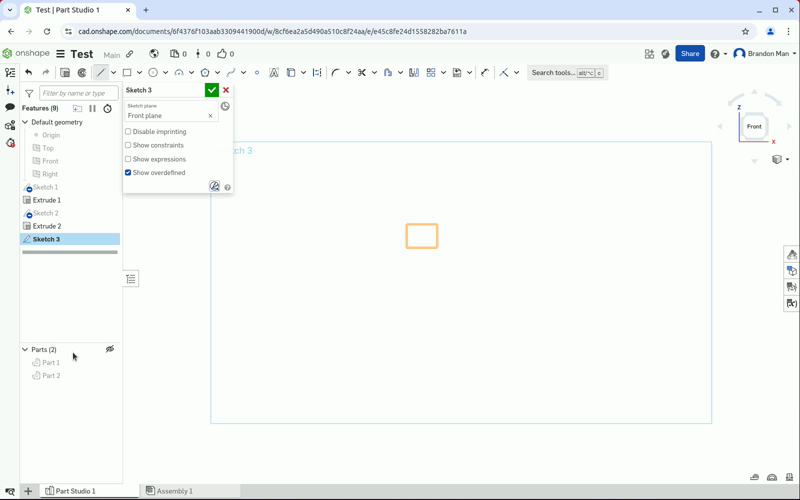
mouse_move(407, 320)
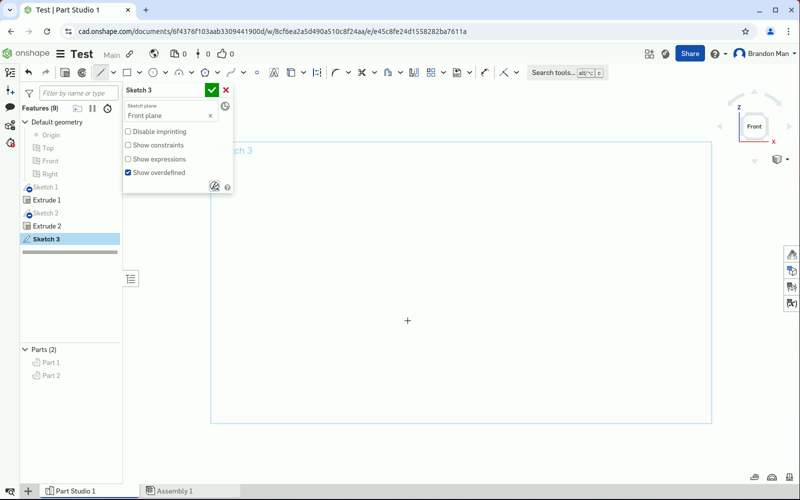
click(407, 320)
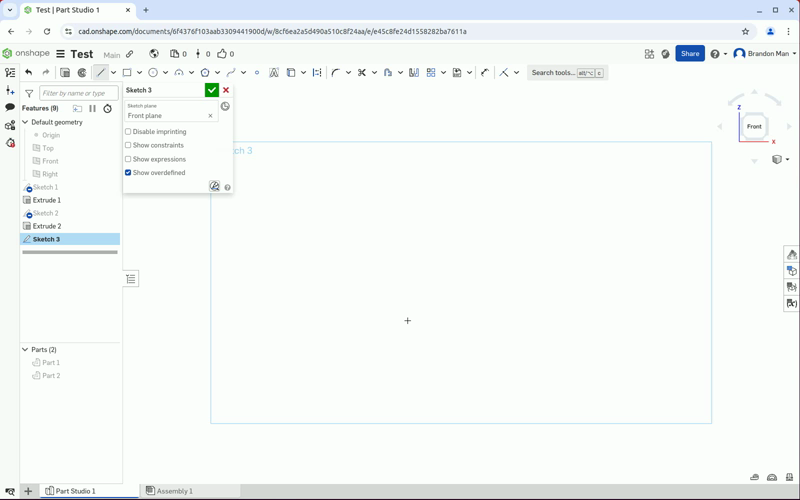
key_up(shift)
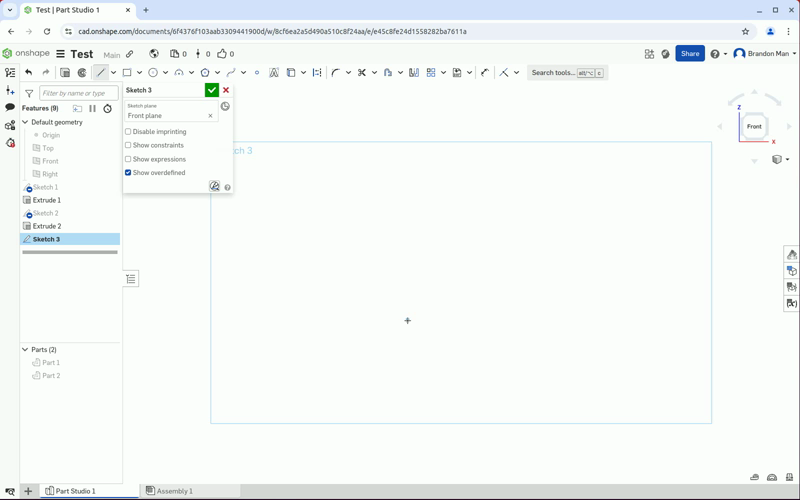
key_down(shift)
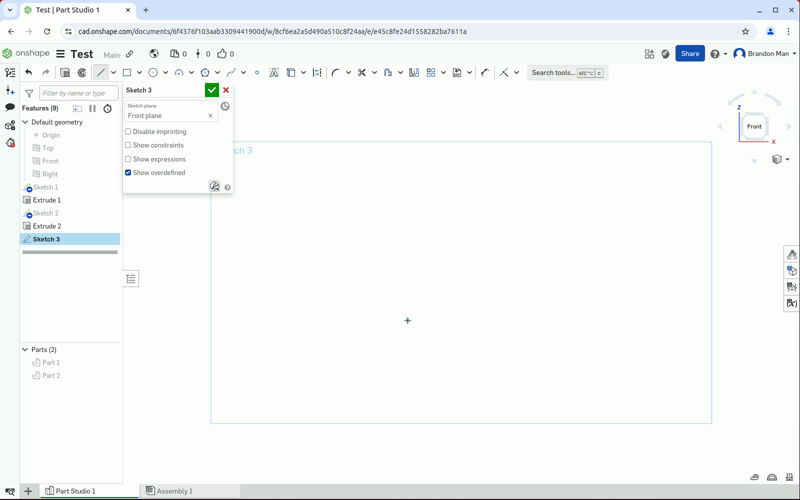
mouse_move(437, 320)
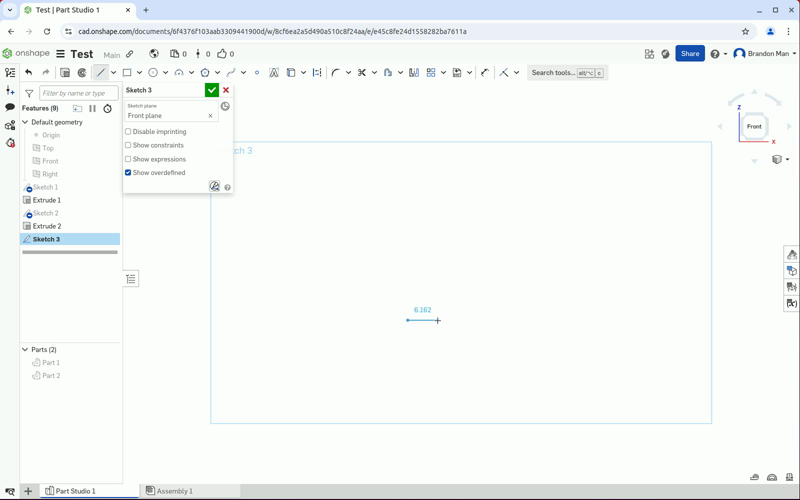
mouse_move(440, 320)
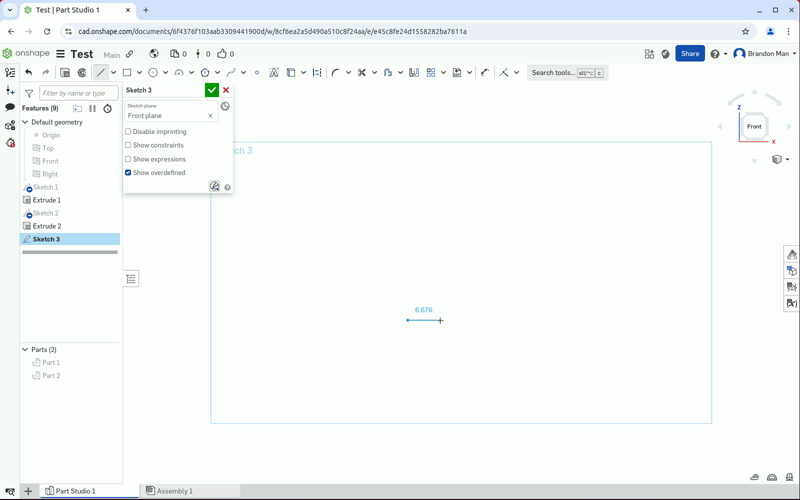
click(440, 320)
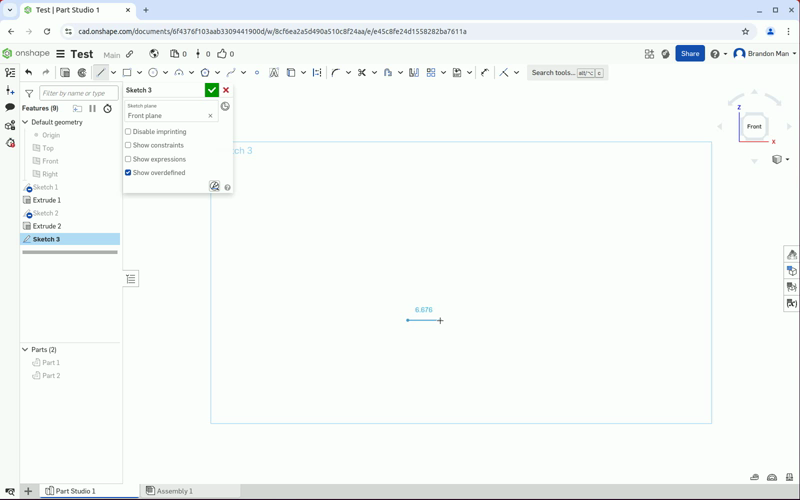
key_up(shift)
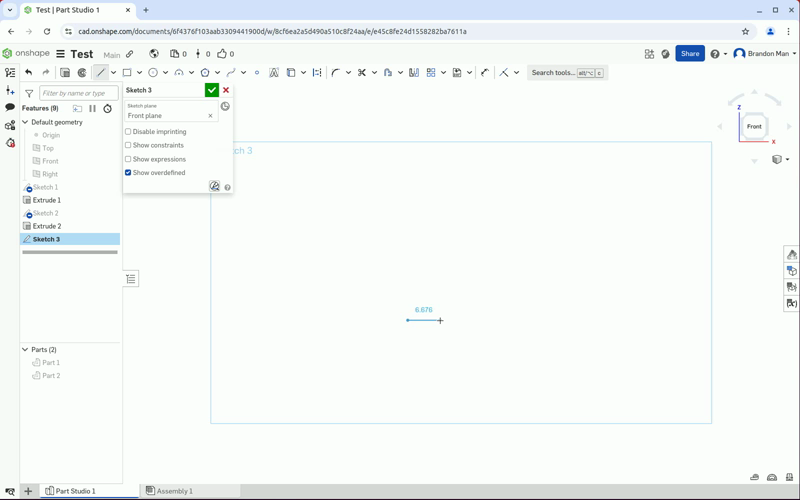
key_down(shift)
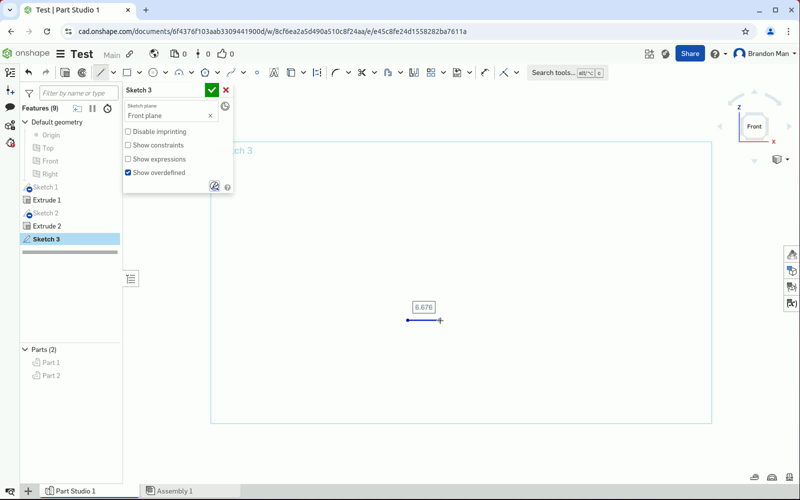
mouse_move(470, 320)
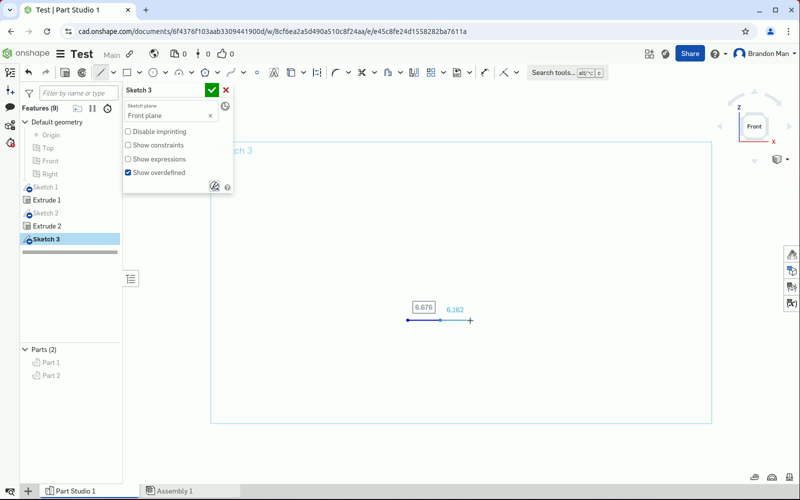
mouse_move(440, 299)
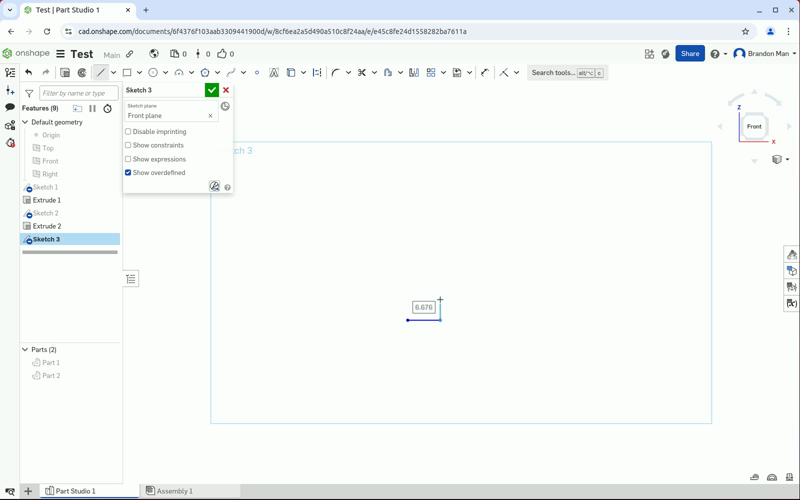
click(440, 299)
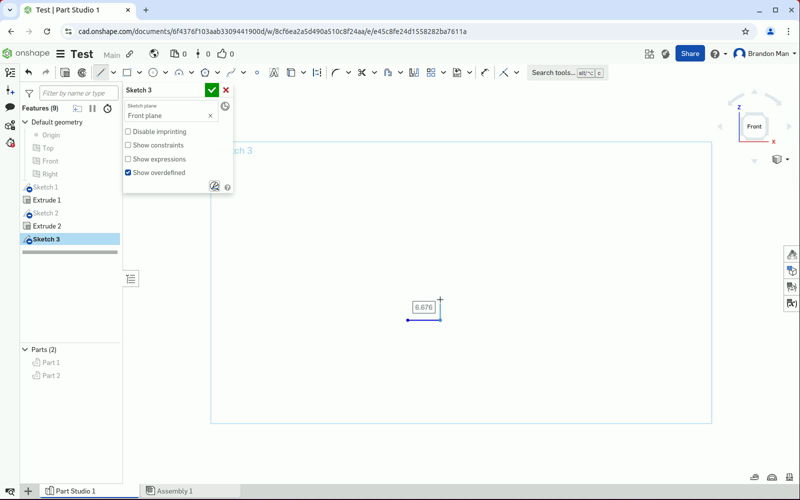
key_up(shift)
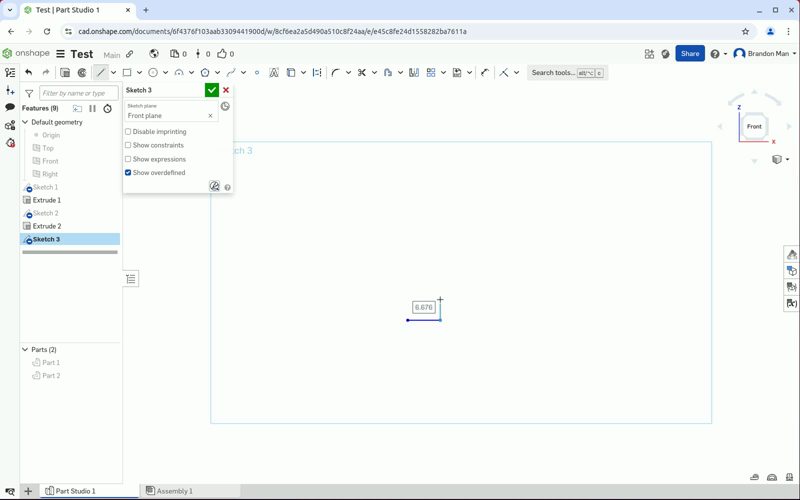
key_down(shift)
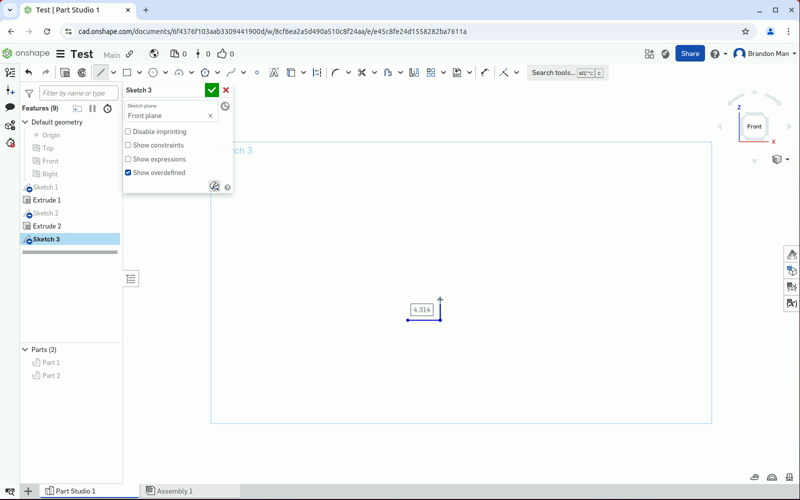
mouse_move(470, 299)
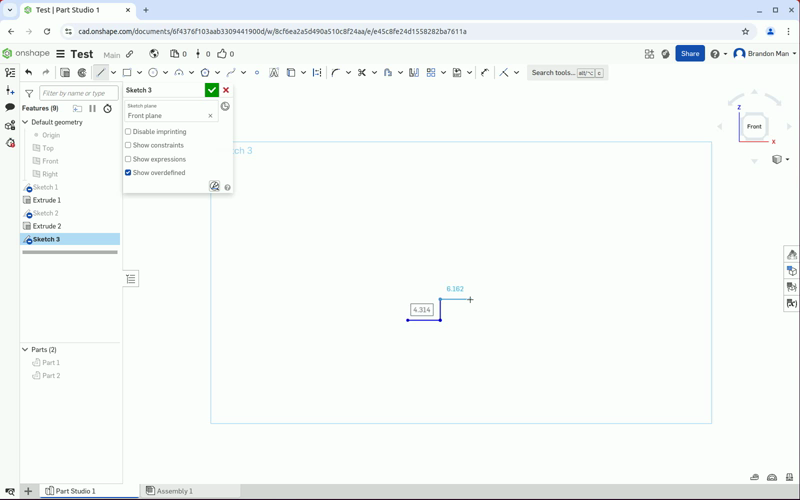
mouse_move(407, 299)
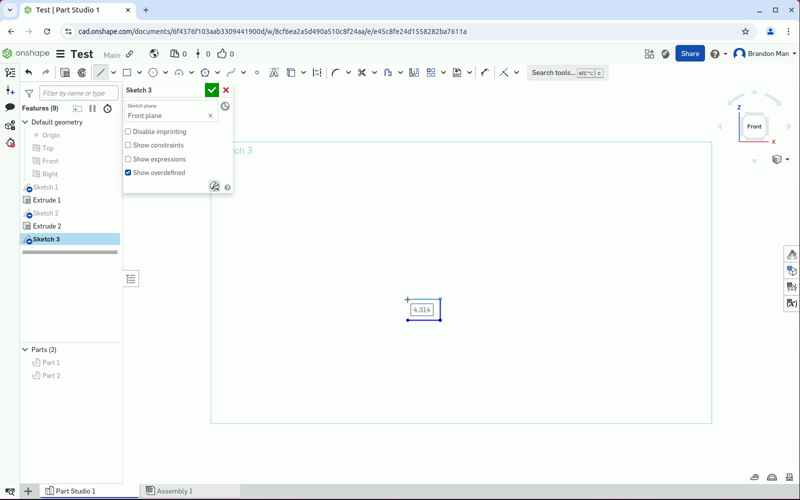
click(407, 299)
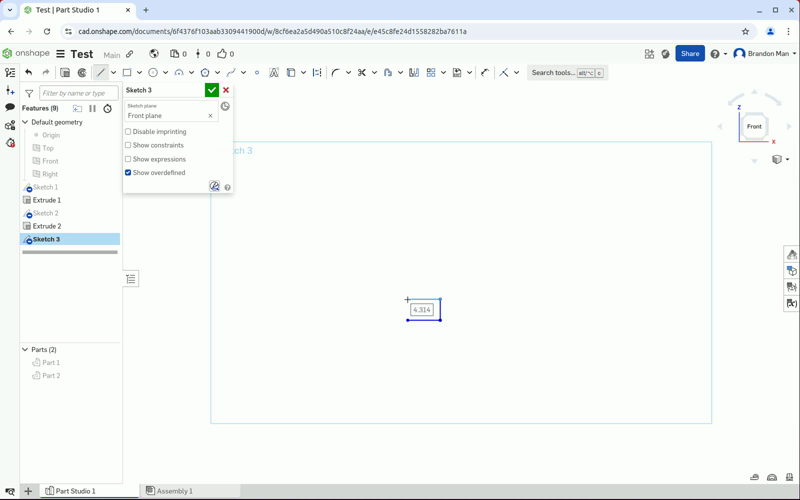
key_up(shift)
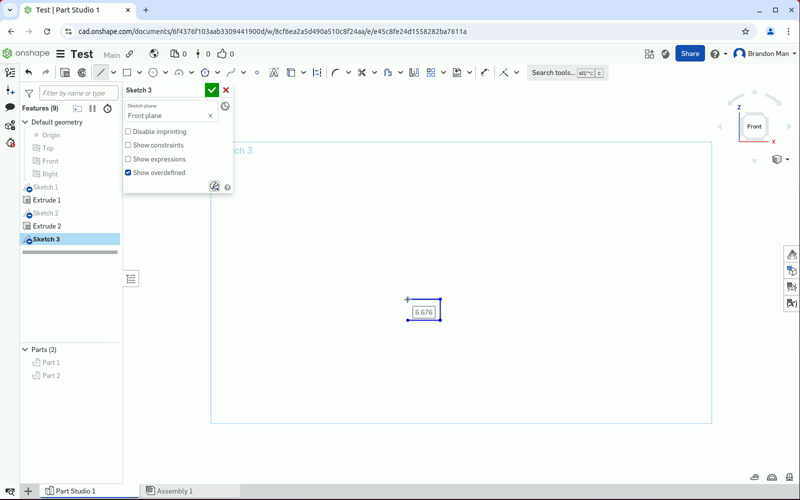
mouse_move(437, 299)
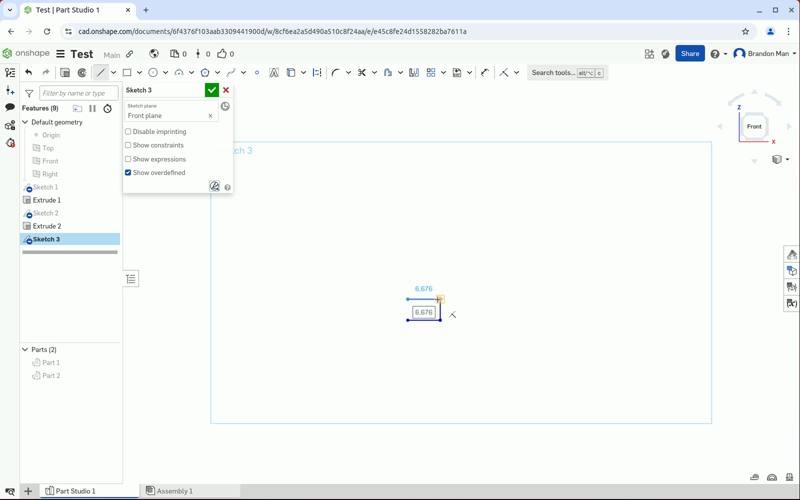
key_down(shift)
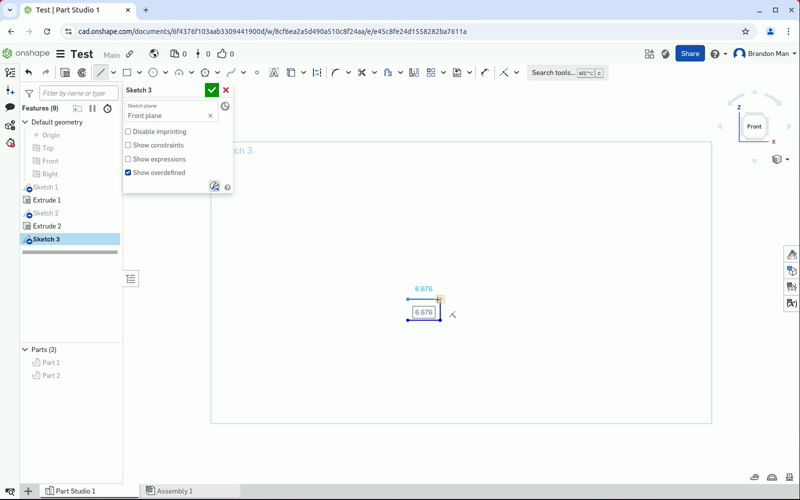
mouse_move(407, 320)
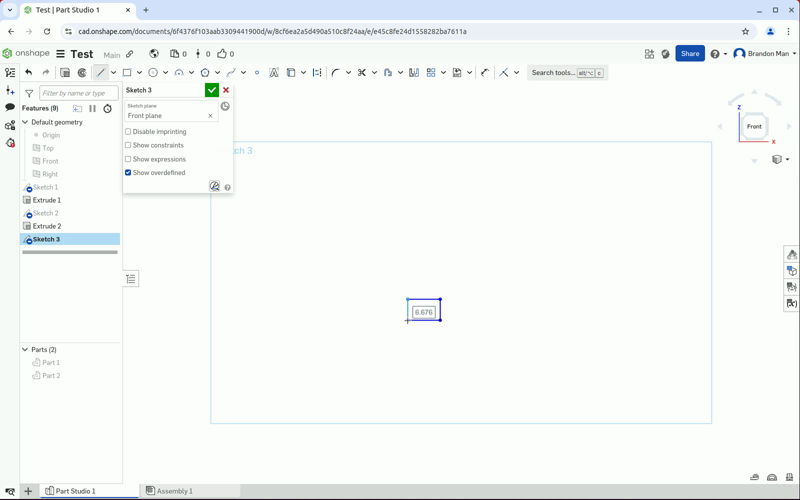
key_up(shift)
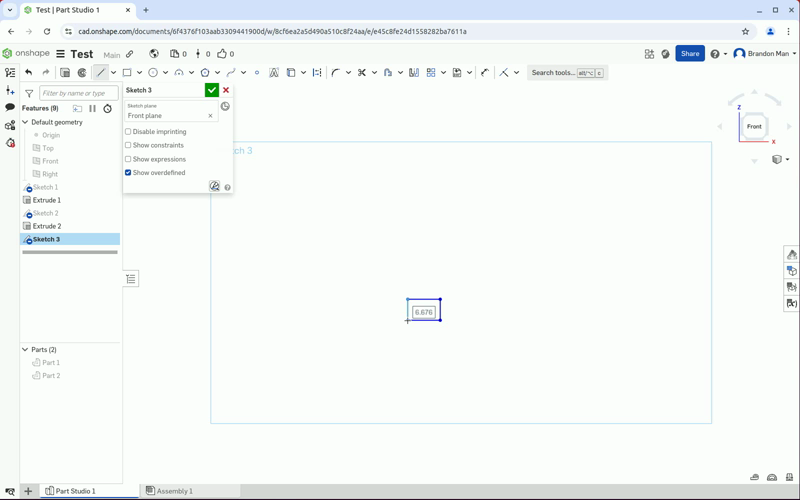
click(407, 320)
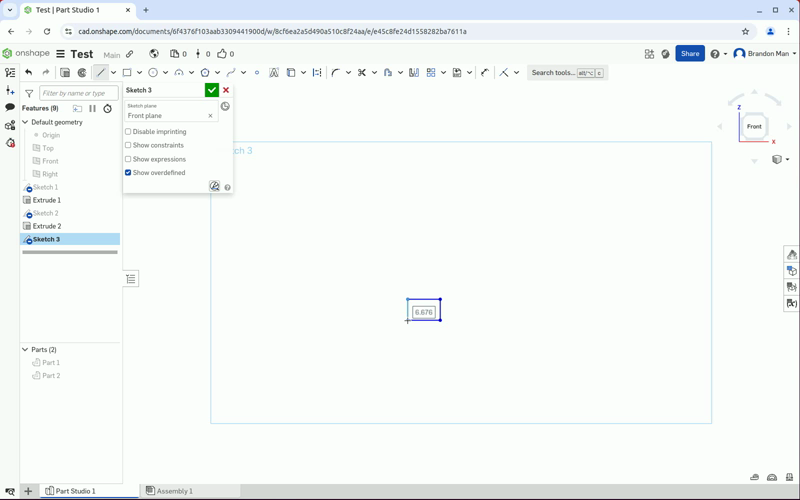
key(esc)
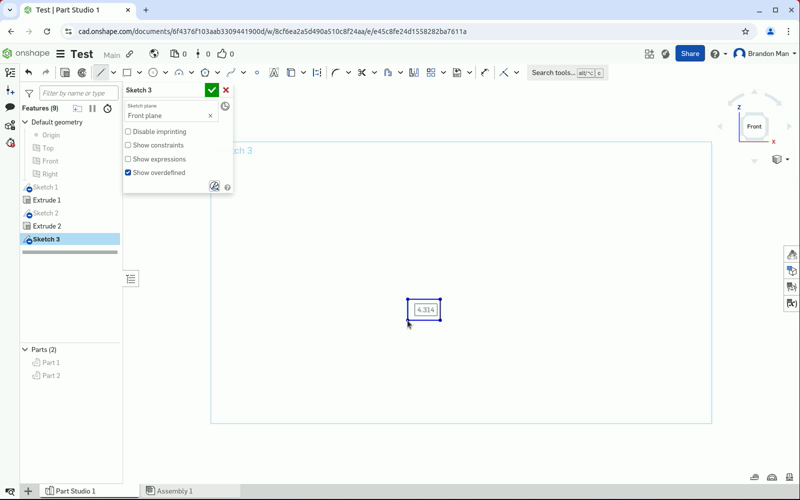
mouse_move(409, 317)
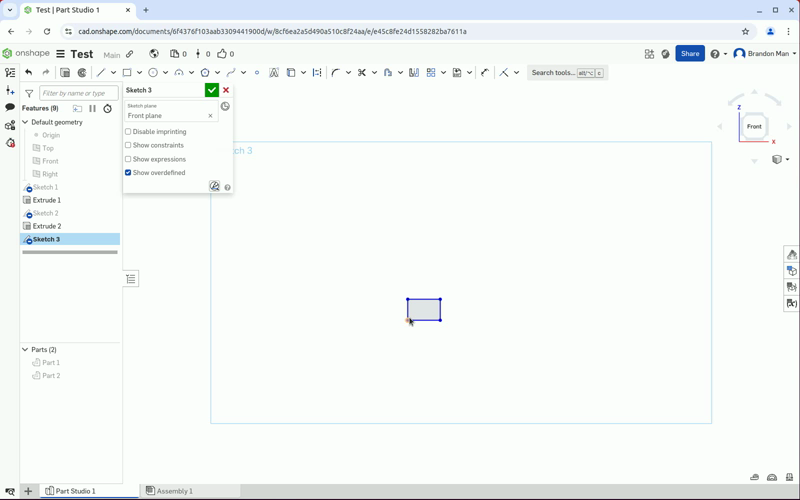
scroll(6)
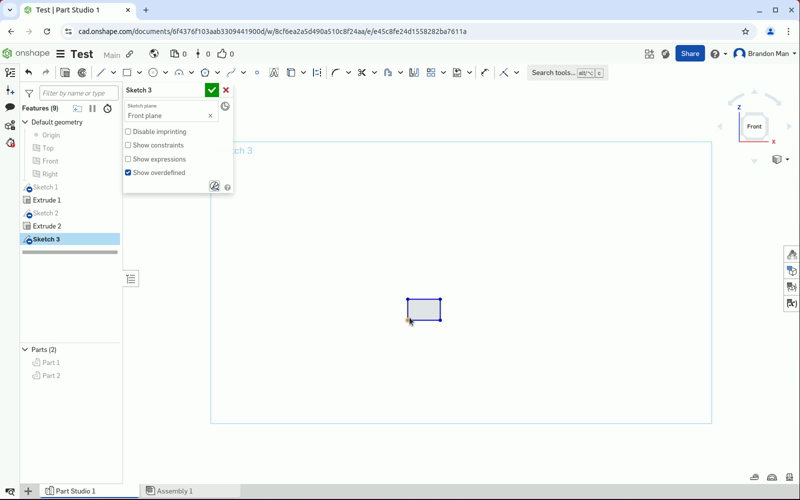
scroll(6)
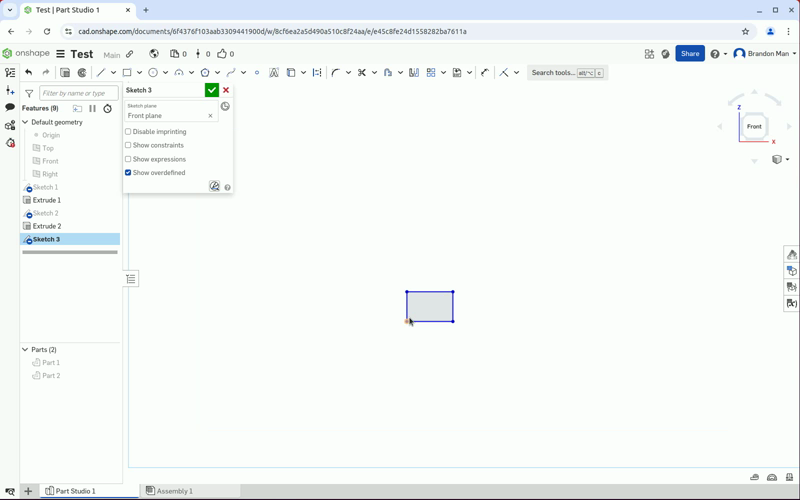
scroll(6)
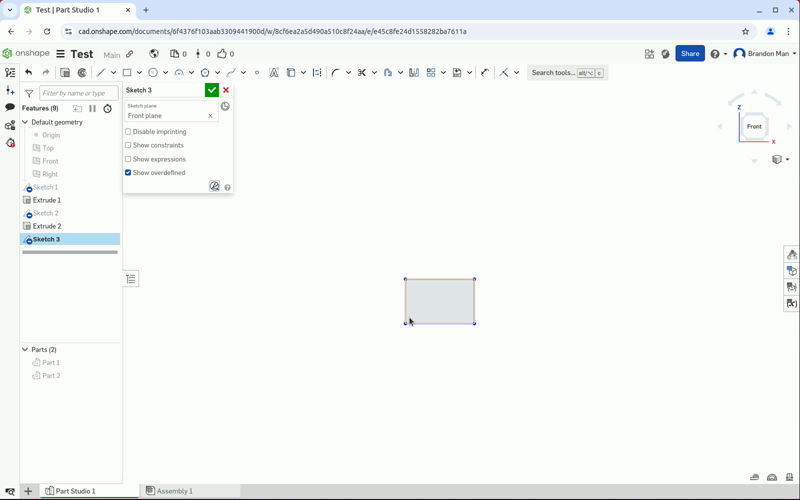
scroll(6)
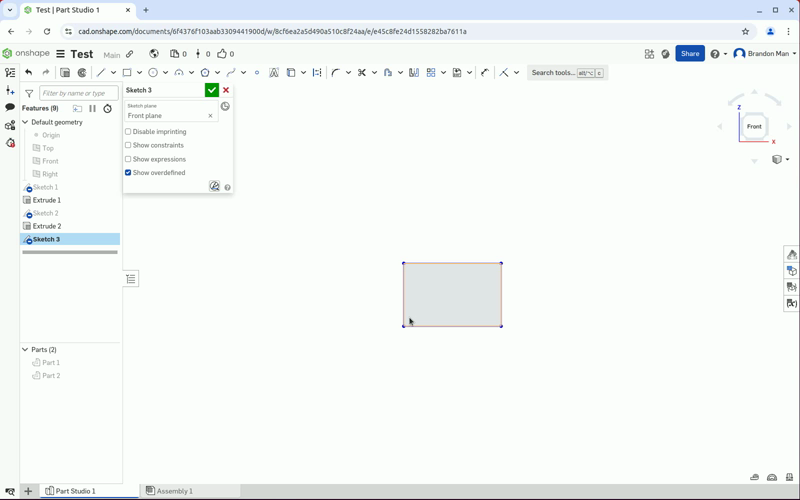
scroll(6)
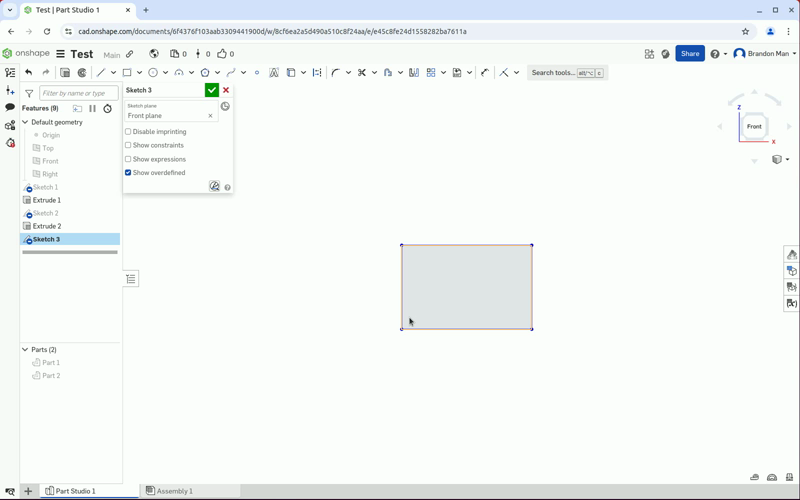
scroll(6)
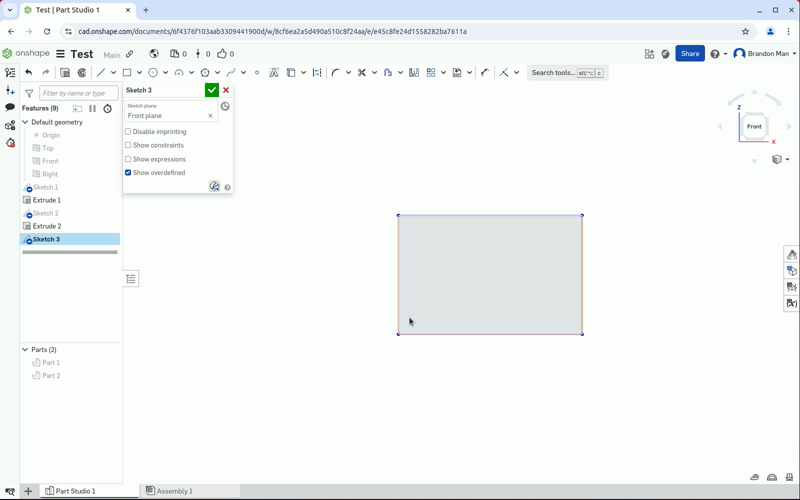
scroll(6)
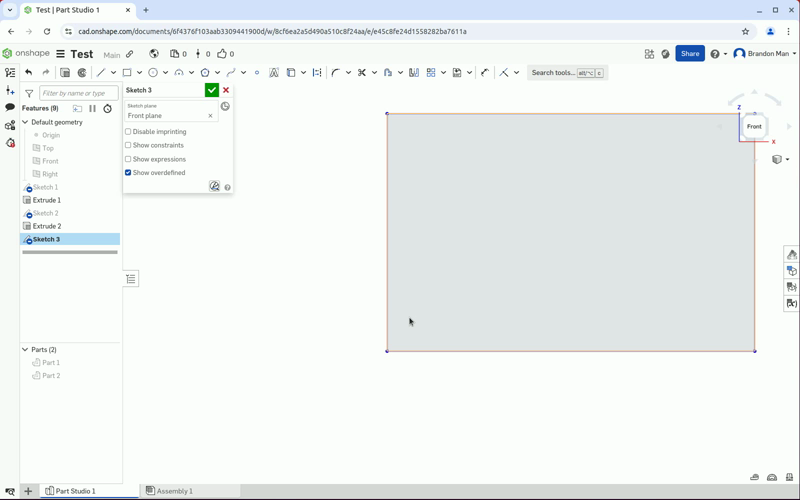
click(409, 317)
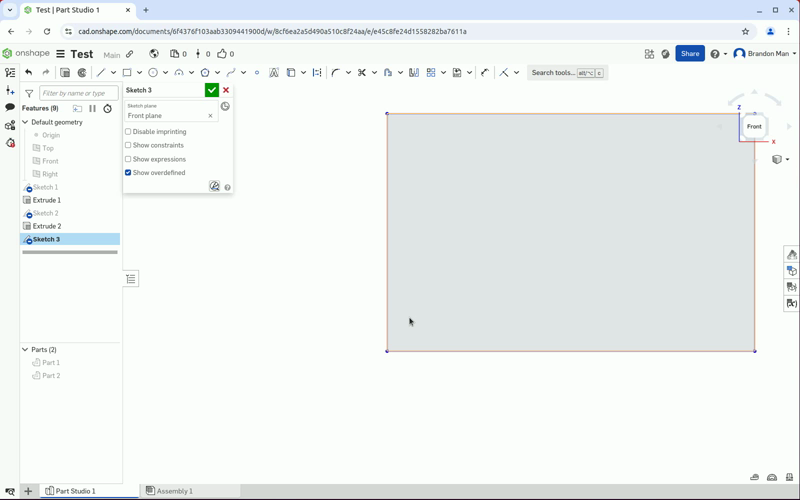
scroll(-6)
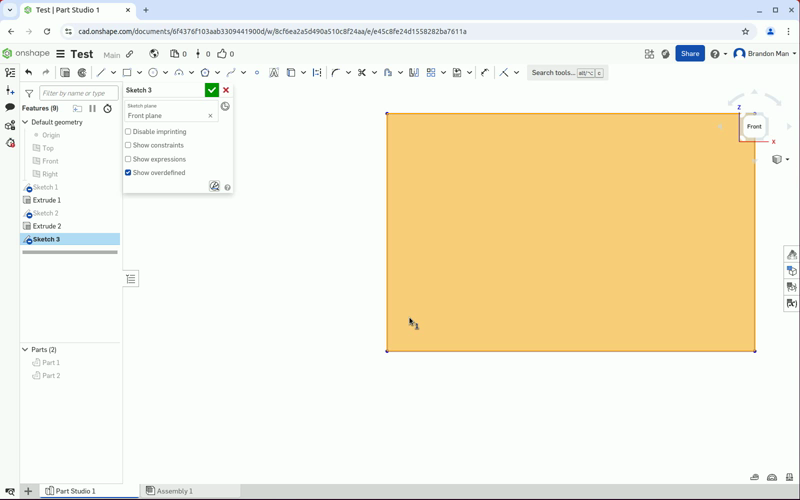
scroll(-6)
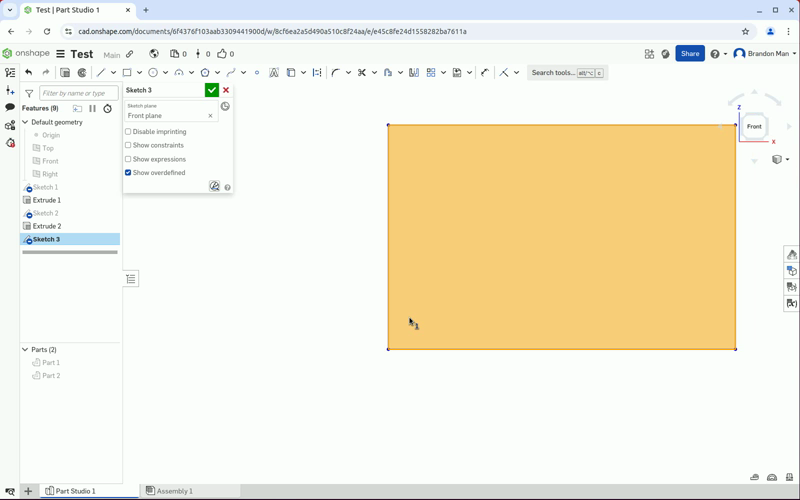
scroll(-6)
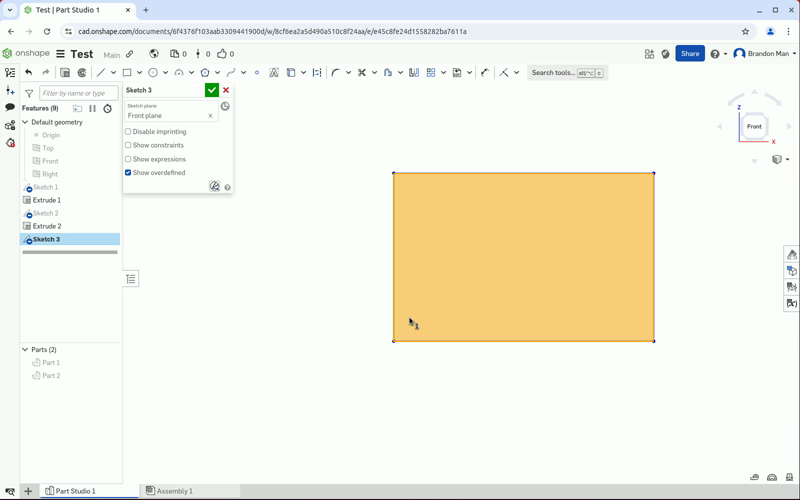
scroll(-6)
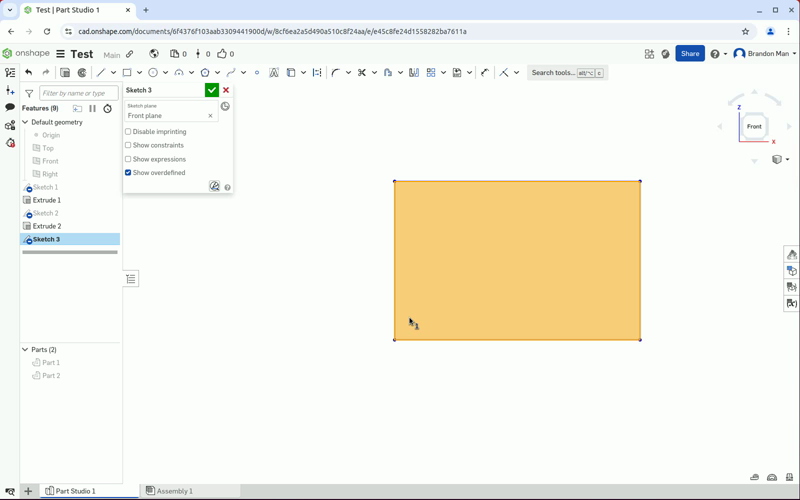
scroll(-6)
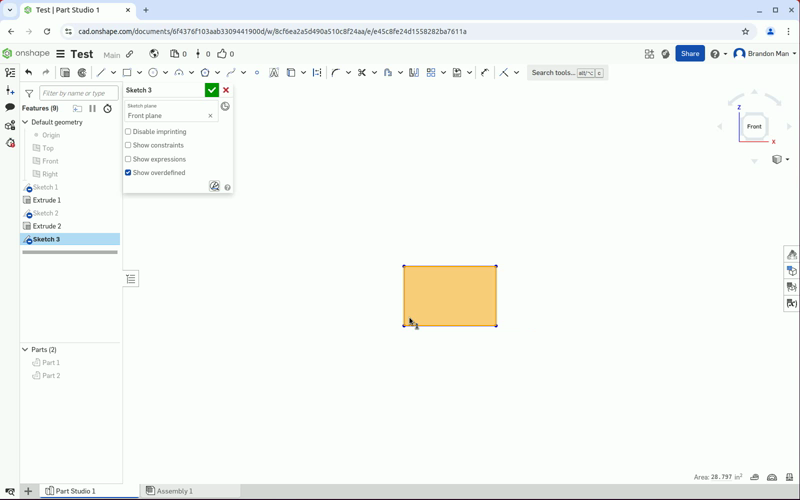
scroll(-6)
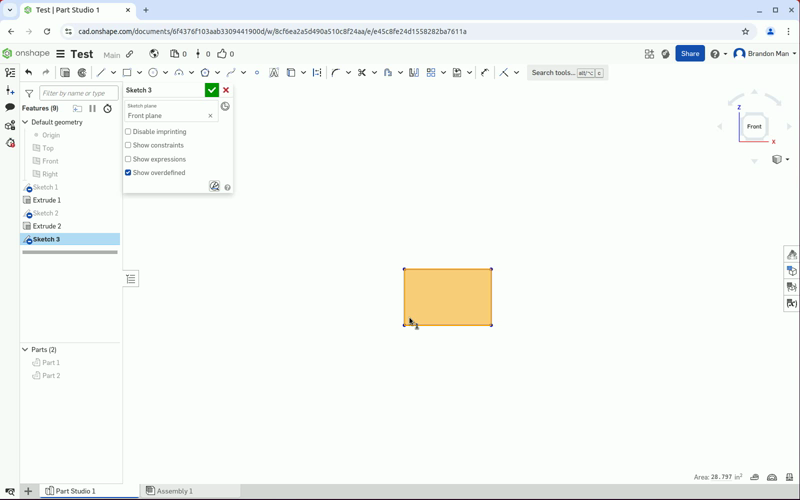
scroll(-6)
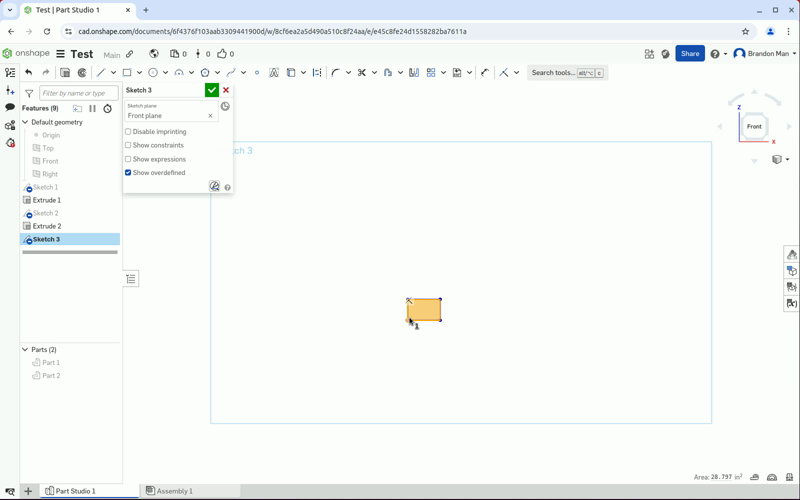
mouse_move(73, 352)
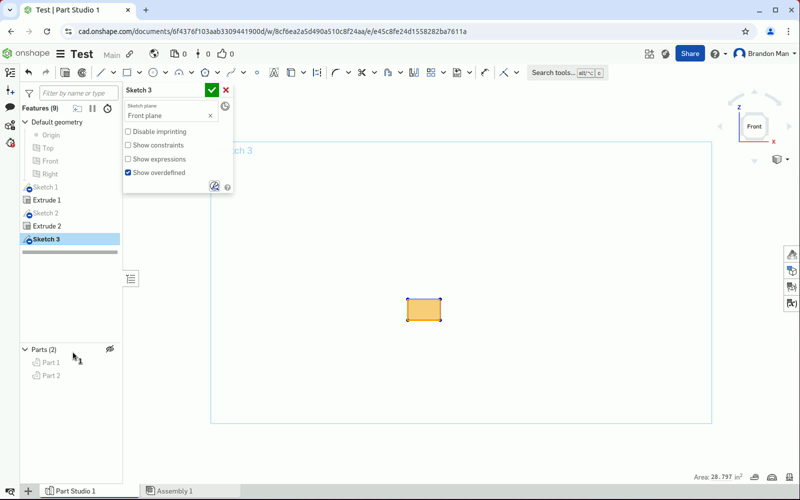
key(shift+y)
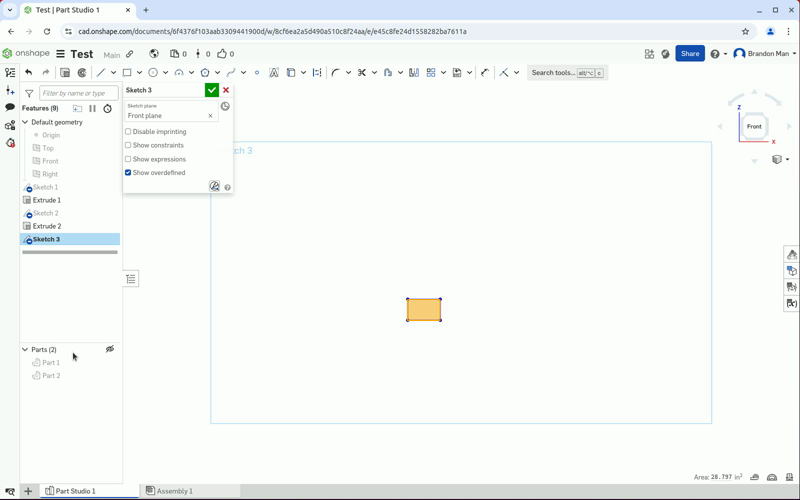
key(shift+e)
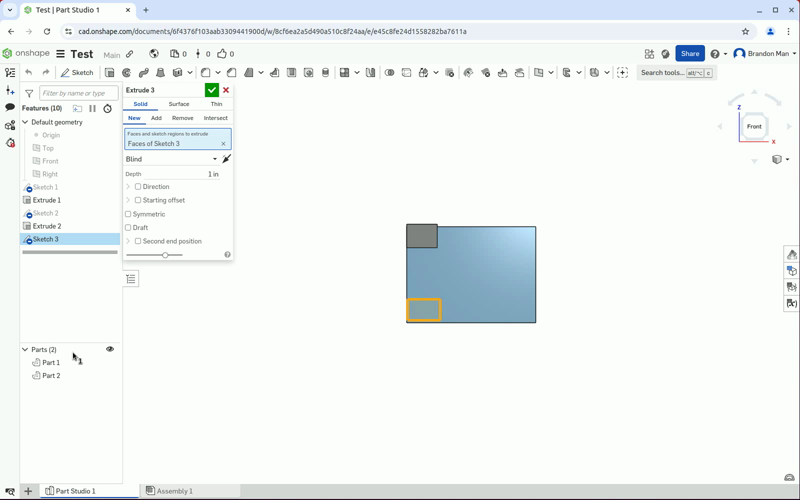
mouse_move(143, 106)
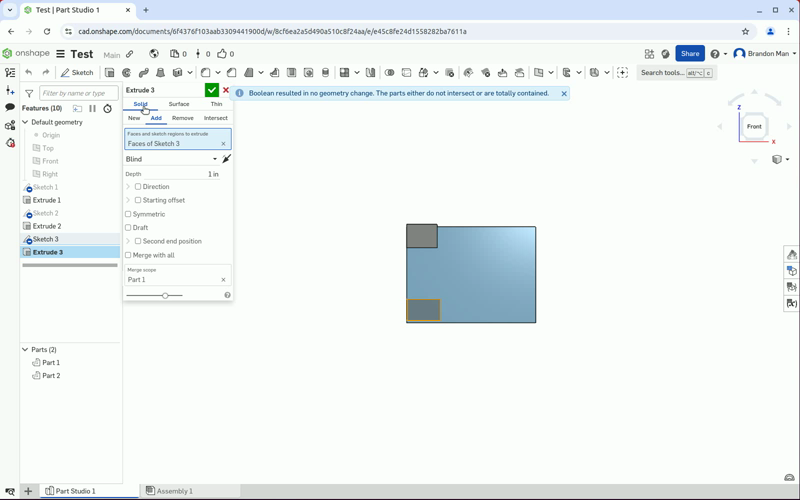
click(143, 106)
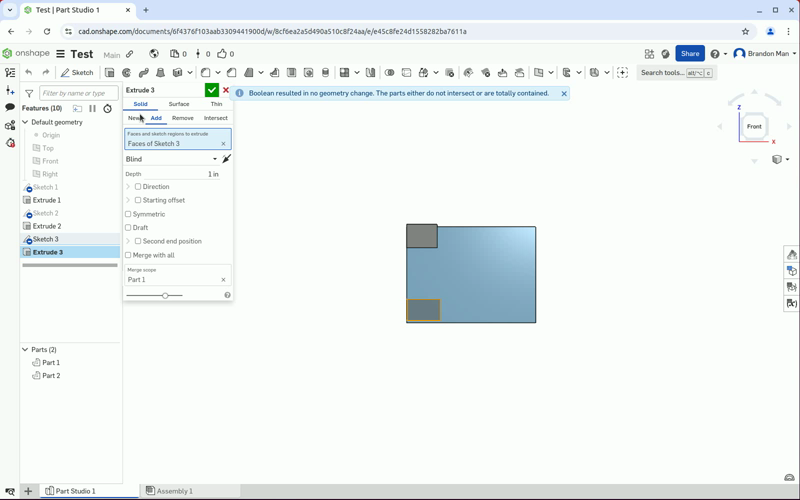
mouse_move(137, 120)
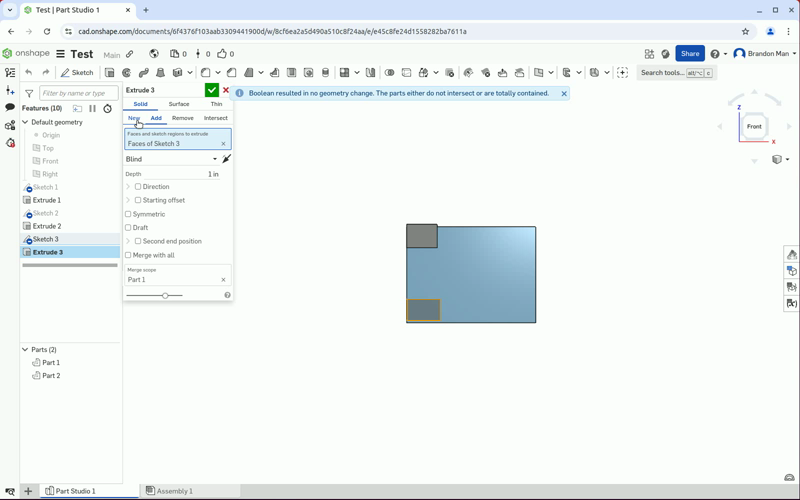
click(137, 120)
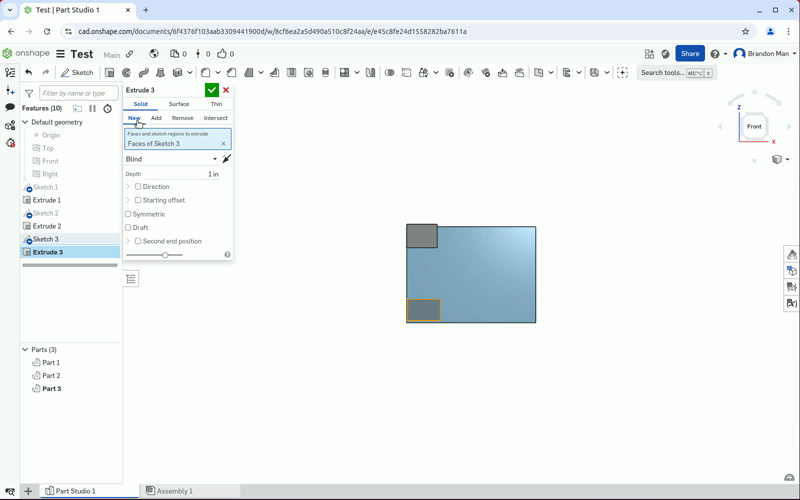
key(tab, 4)
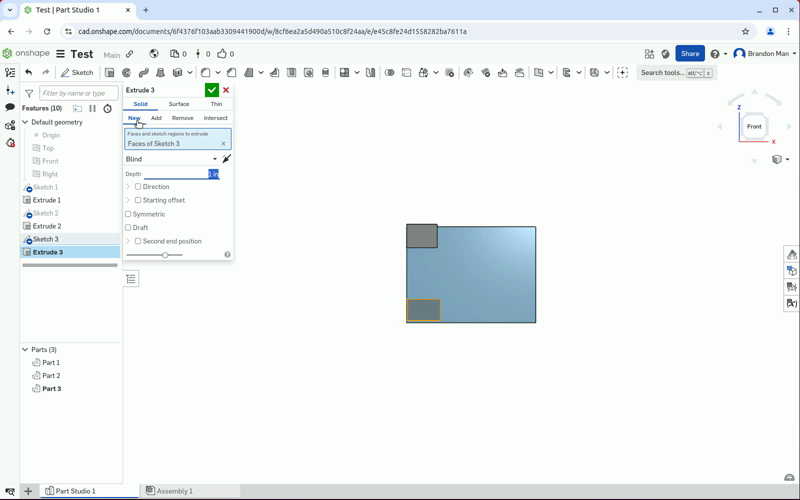
text(23.108)
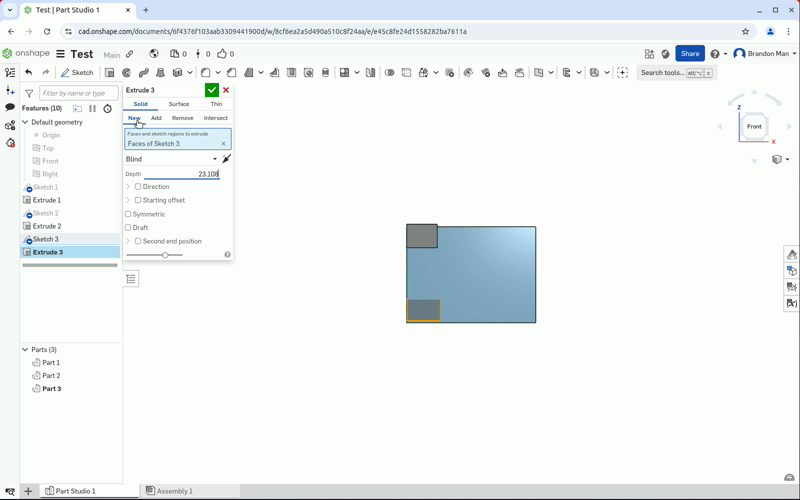
key(enter)
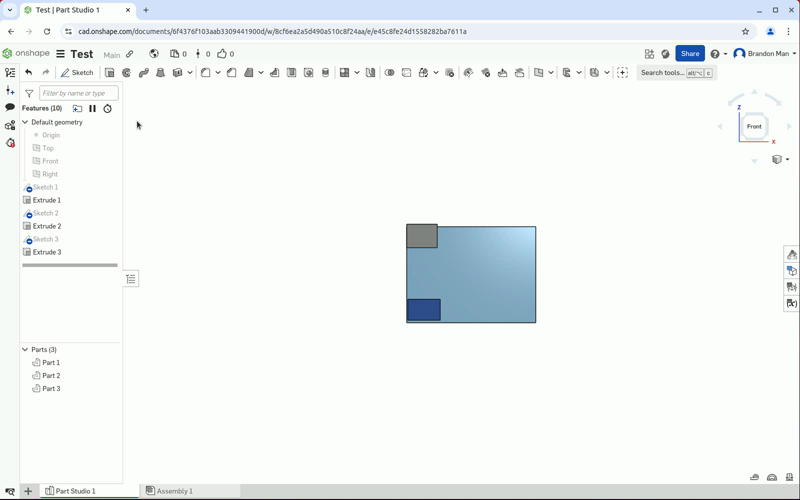
key(shift+h)
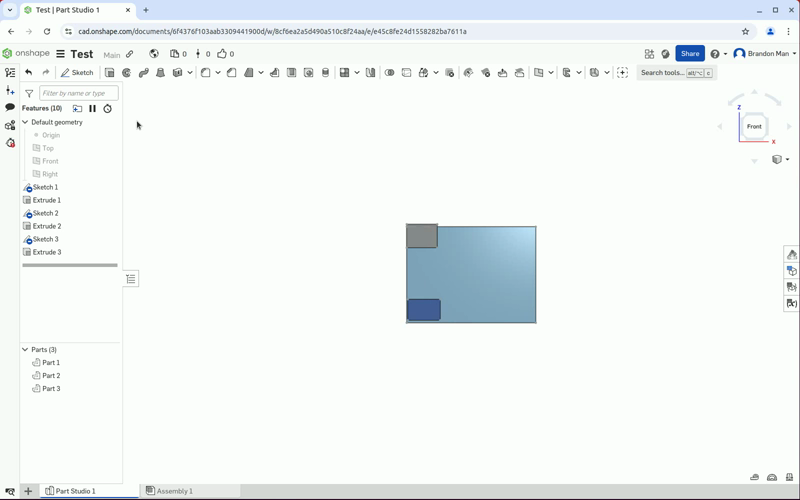
key(shift+h)
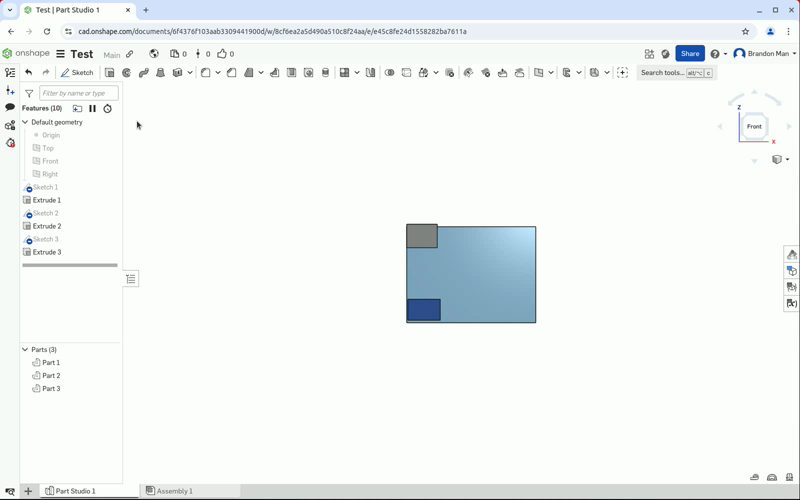
mouse_move(73, 189)
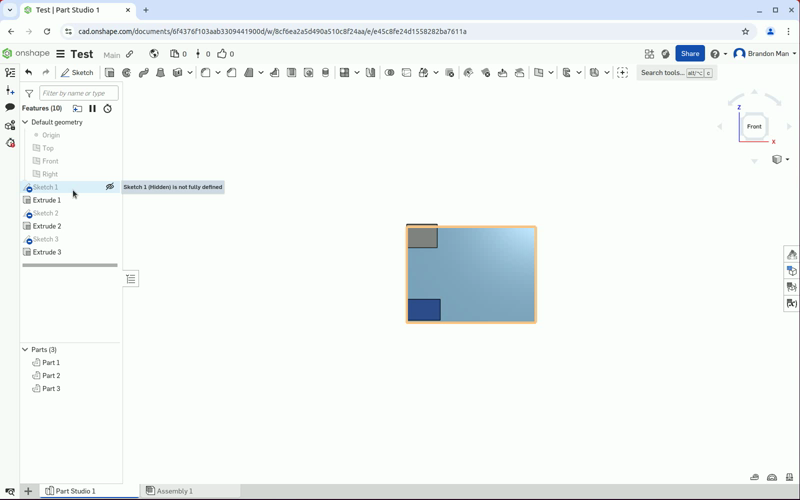
click(73, 189)
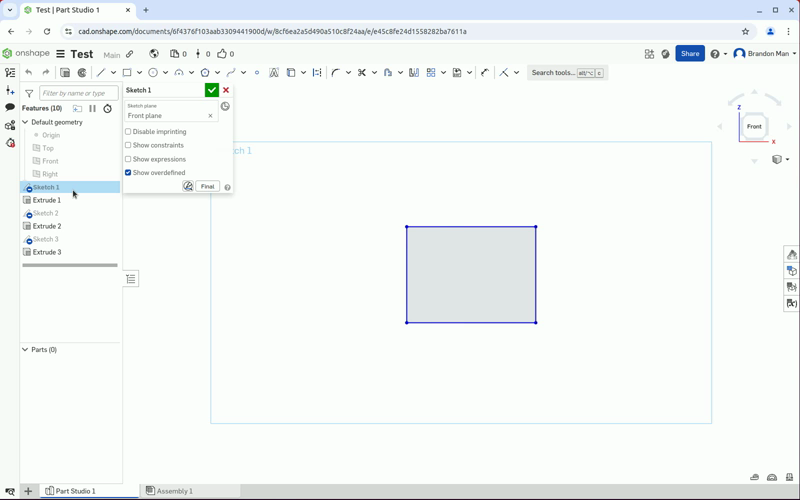
mouse_move(229, 92)
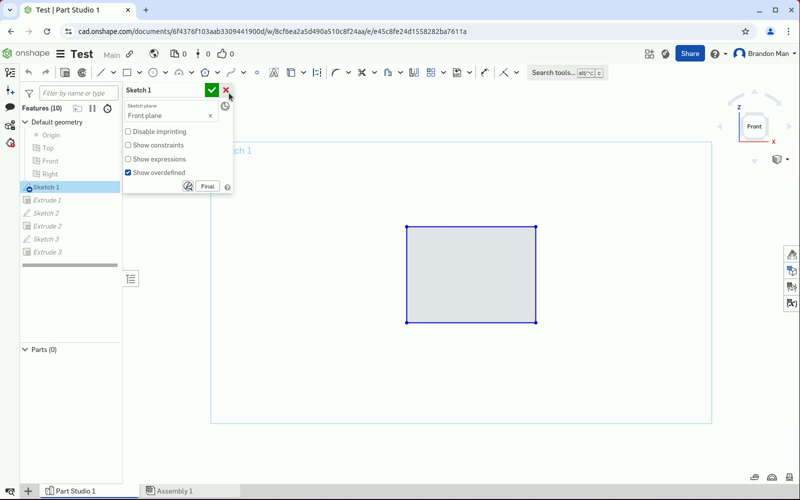
click(229, 92)
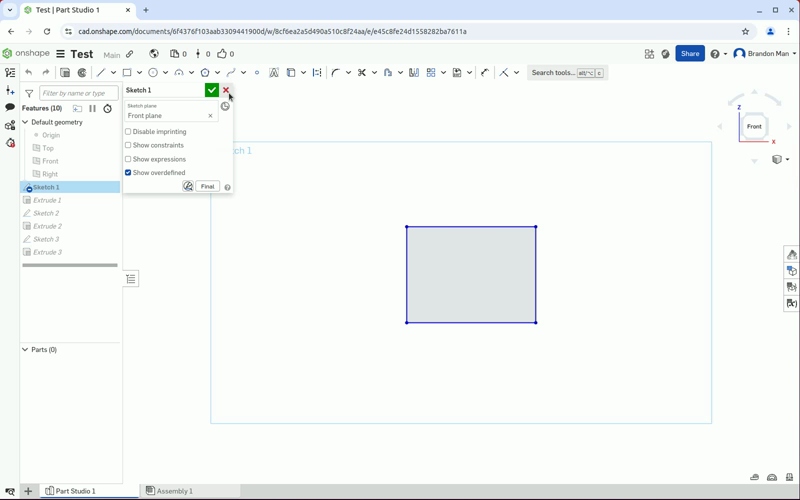
key(shift+s)
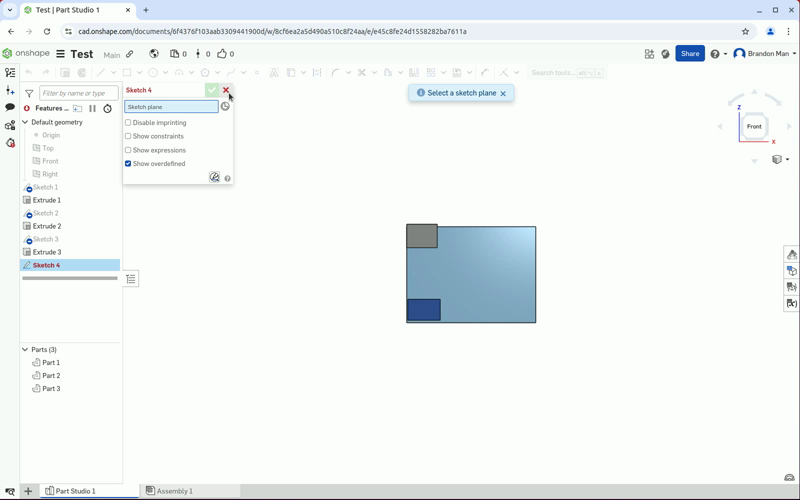
mouse_move(73, 163)
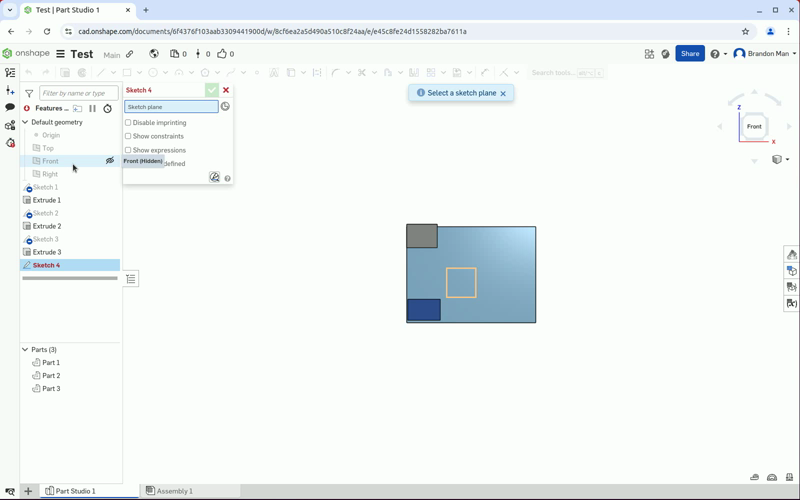
click(73, 163)
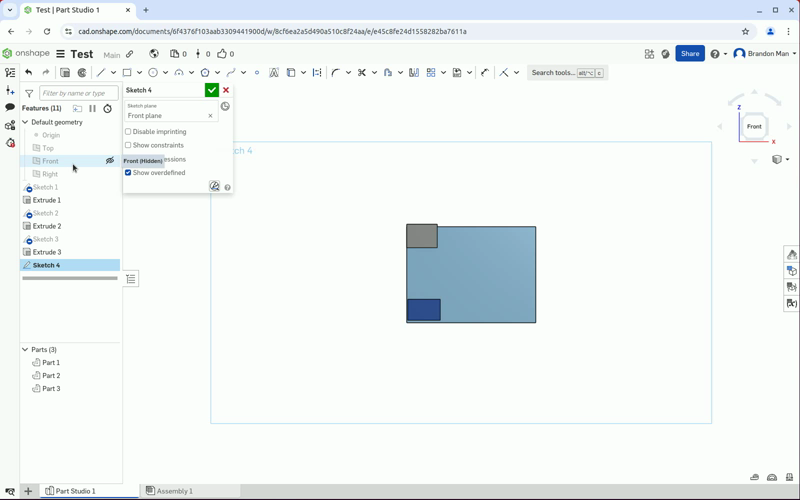
mouse_move(73, 352)
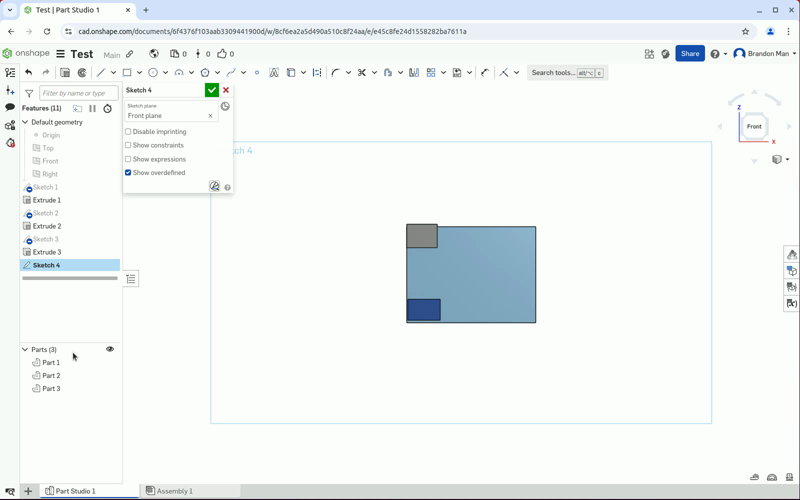
key(y)
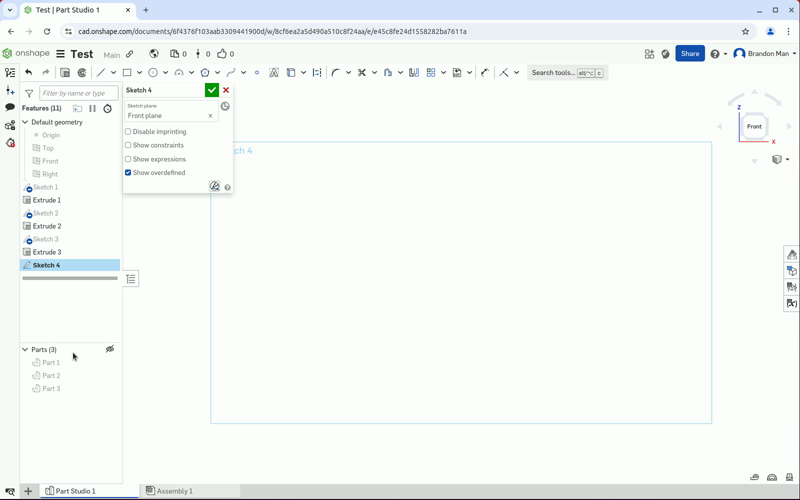
key(l)
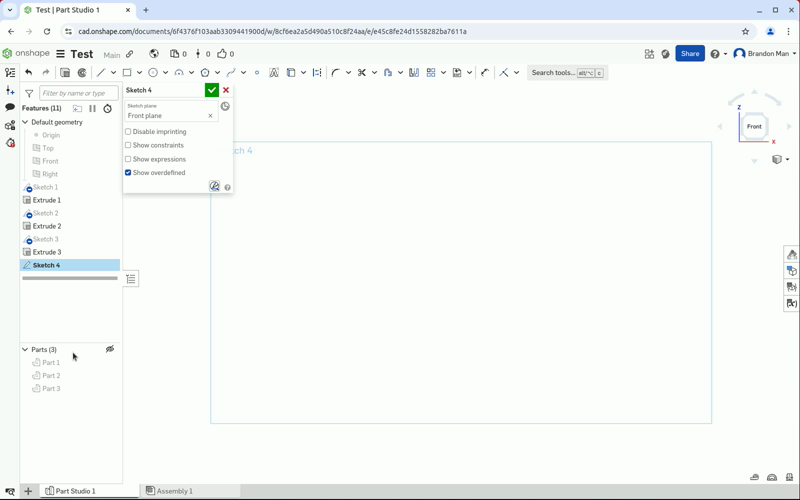
key_down(shift)
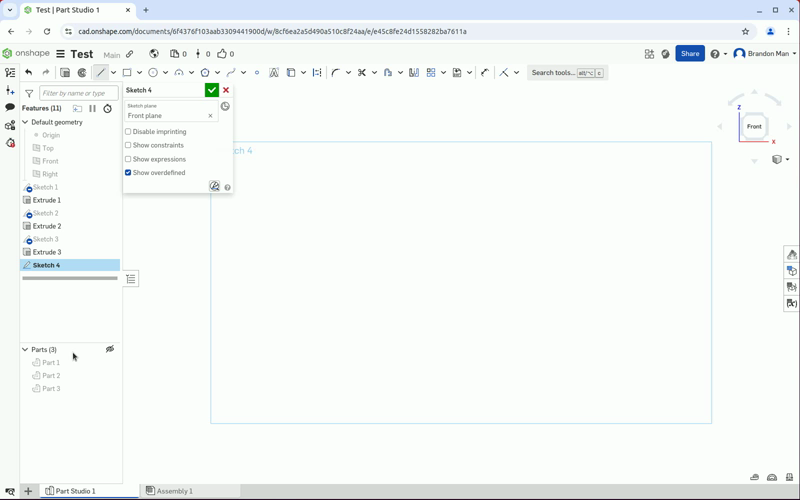
mouse_move(505, 249)
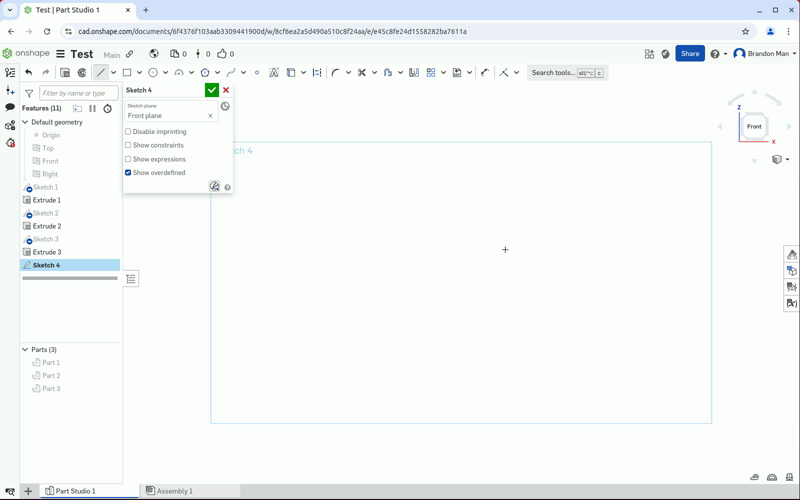
click(505, 249)
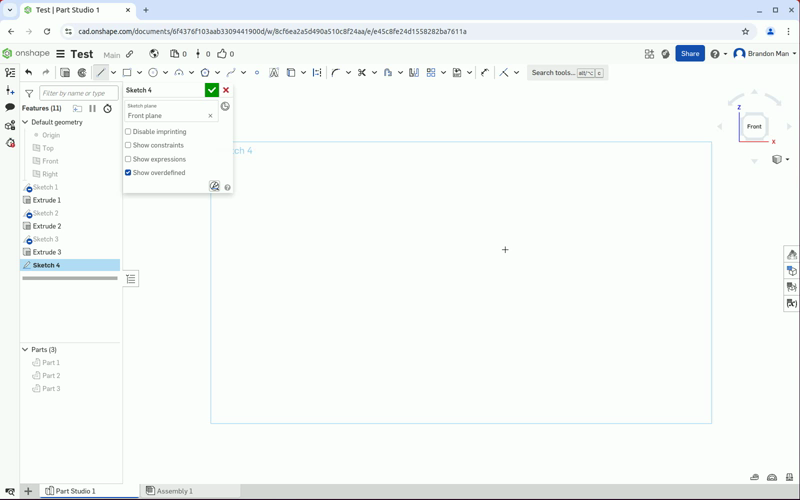
key_up(shift)
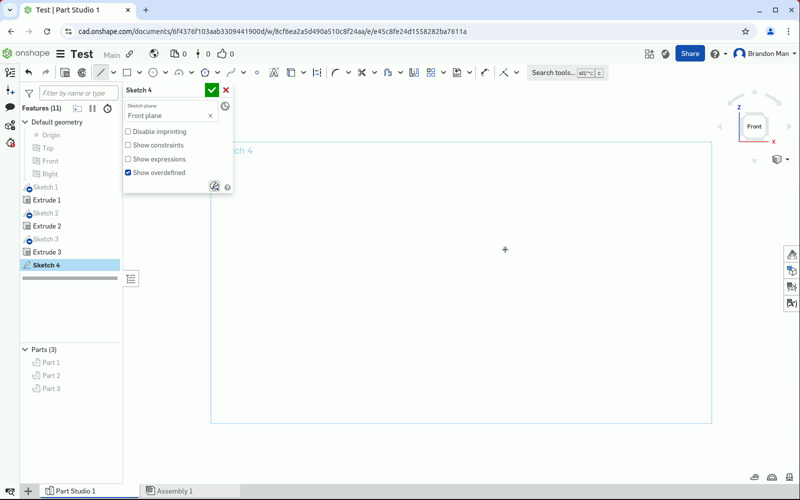
key_down(shift)
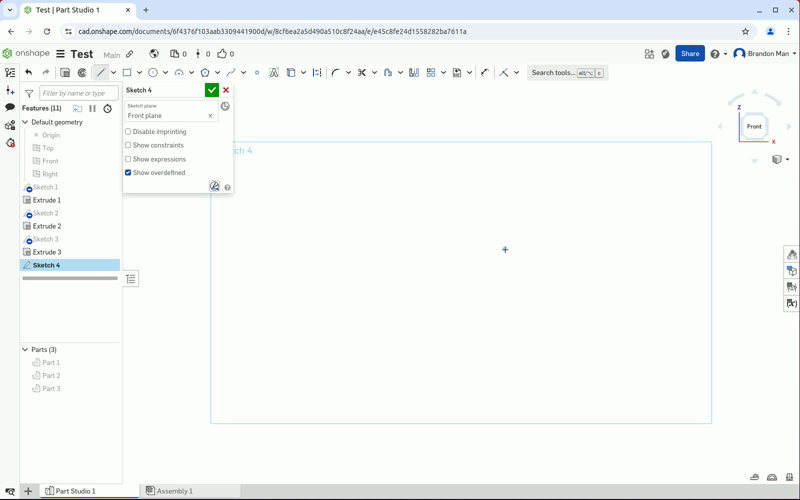
mouse_move(535, 249)
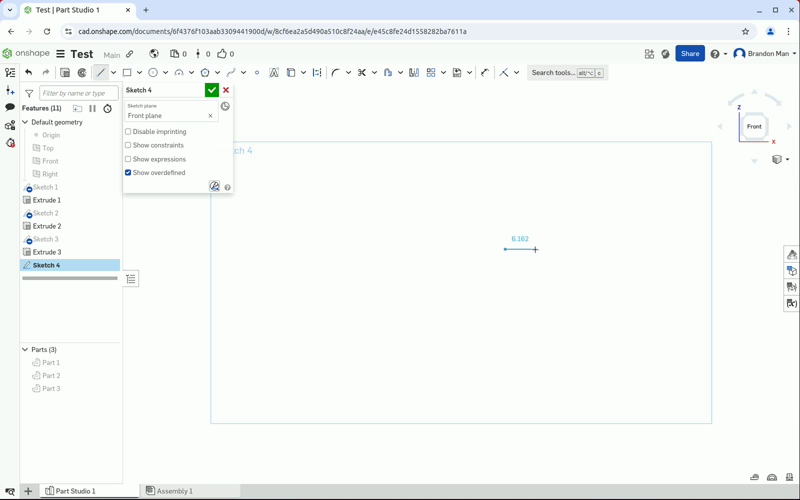
mouse_move(535, 249)
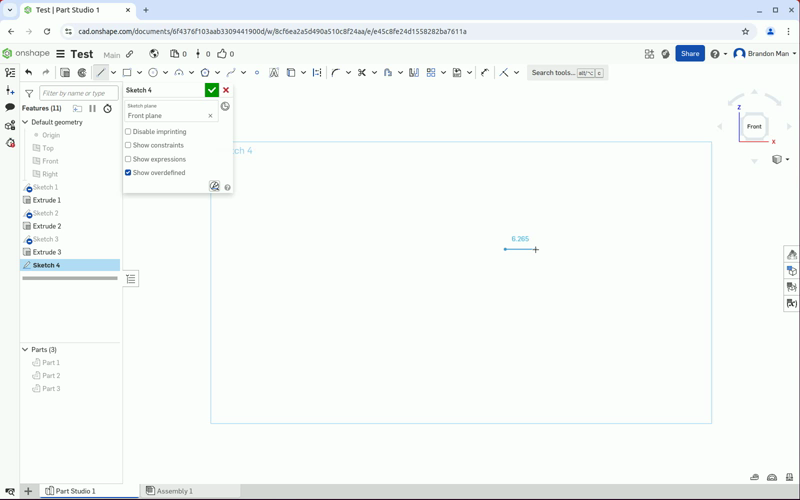
click(535, 249)
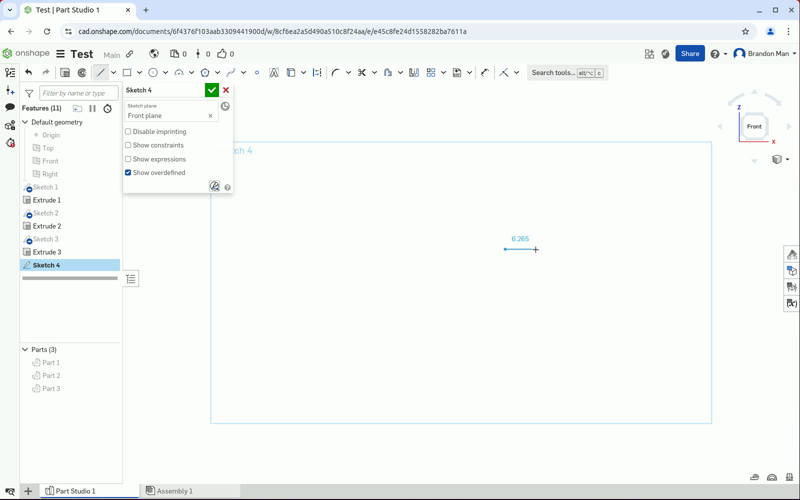
key_up(shift)
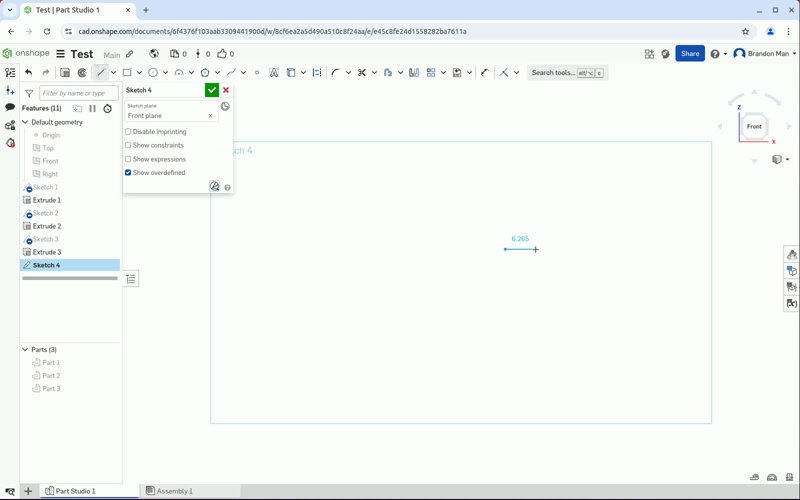
key_down(shift)
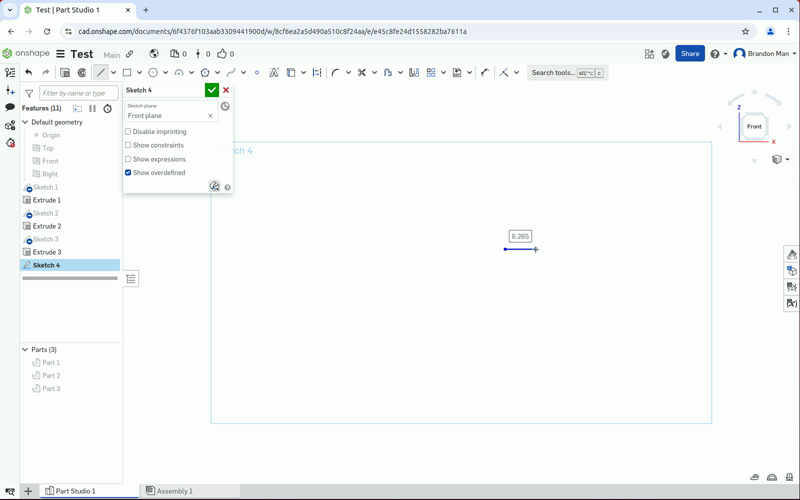
mouse_move(565, 249)
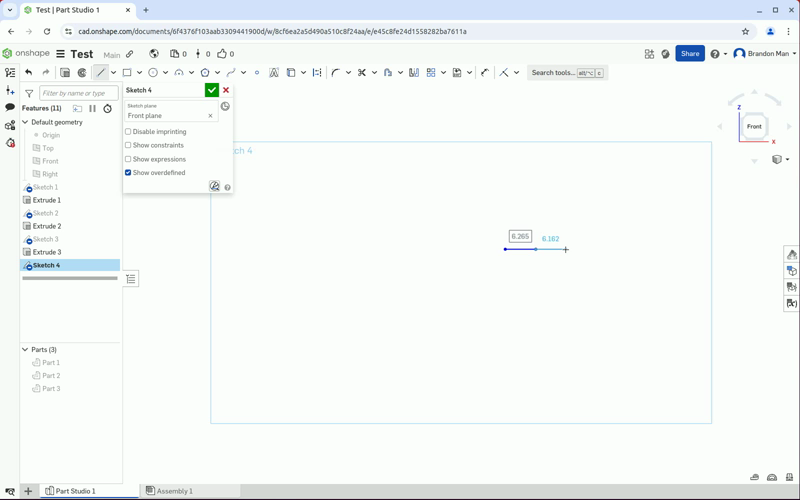
mouse_move(535, 224)
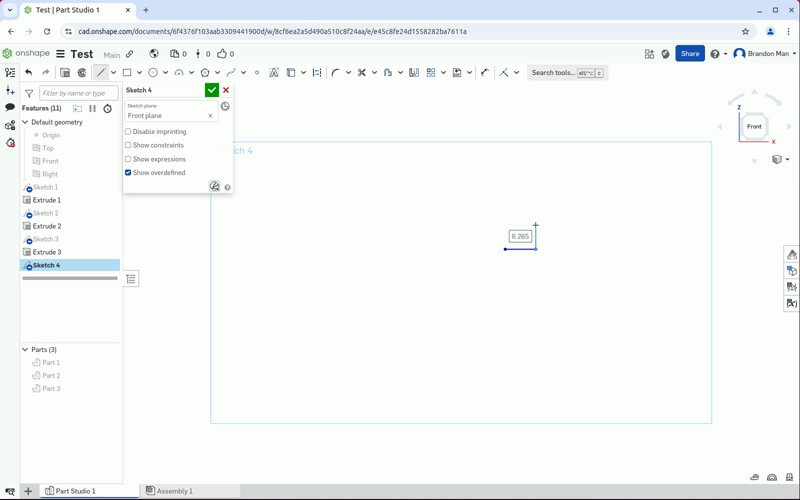
click(535, 224)
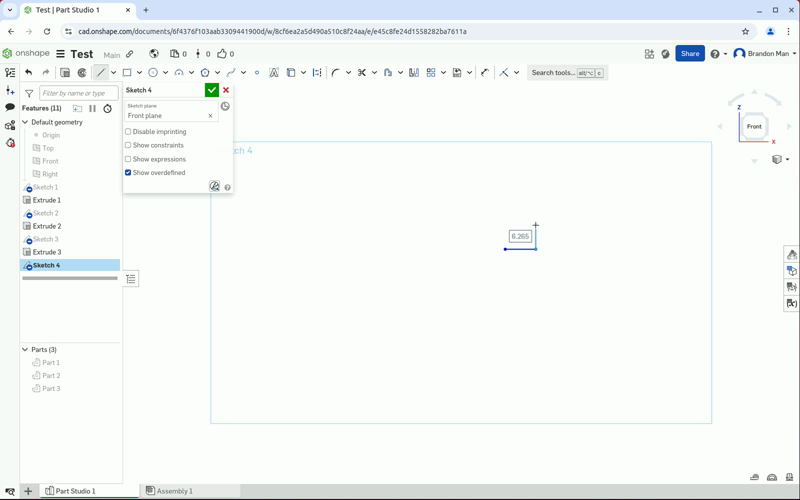
key_up(shift)
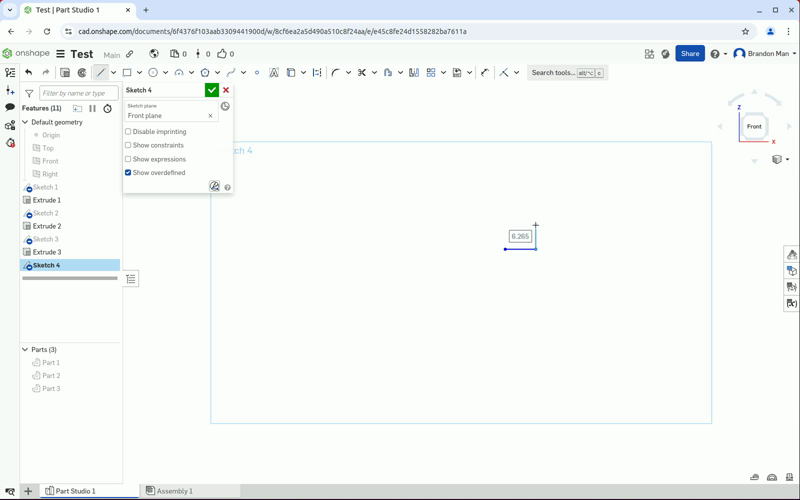
key_down(shift)
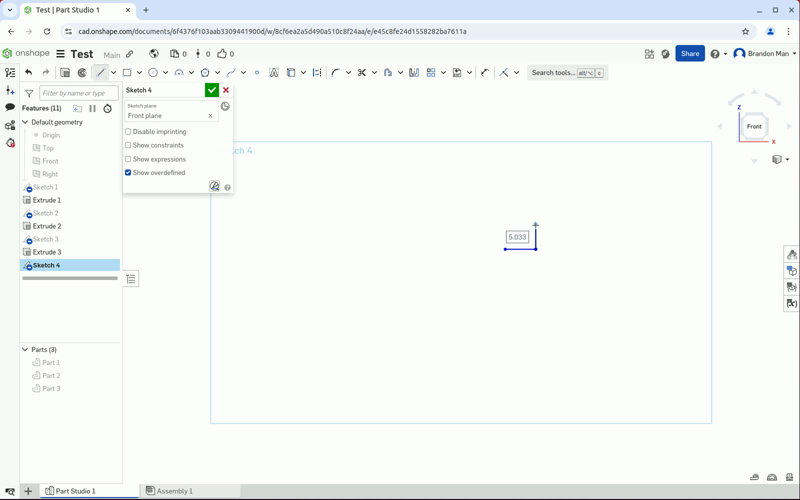
mouse_move(565, 224)
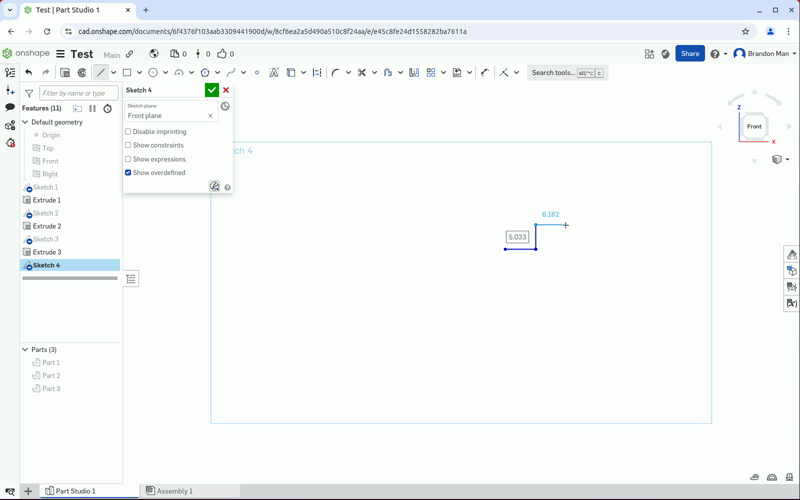
mouse_move(505, 224)
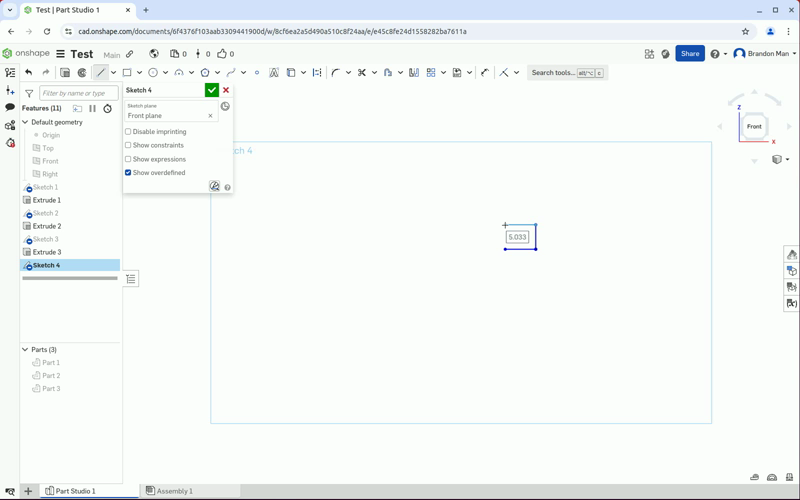
click(505, 224)
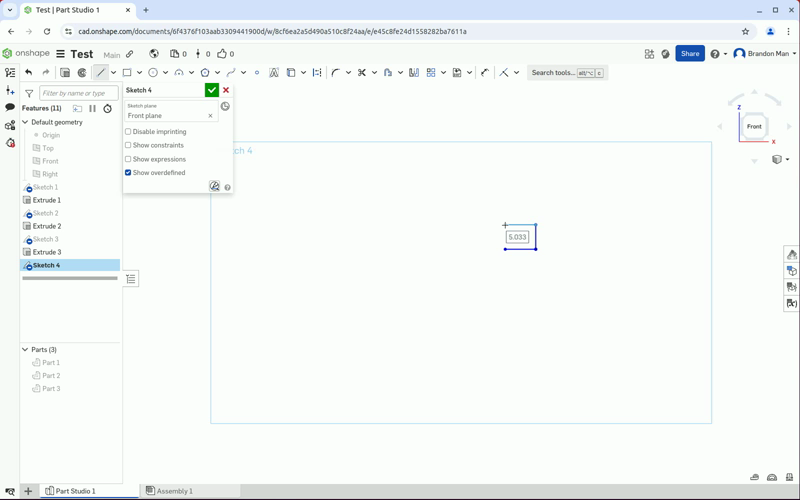
key_up(shift)
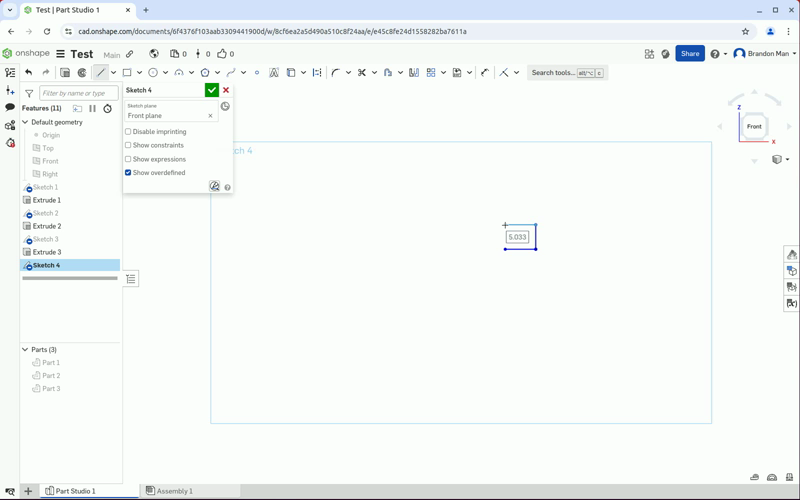
mouse_move(535, 224)
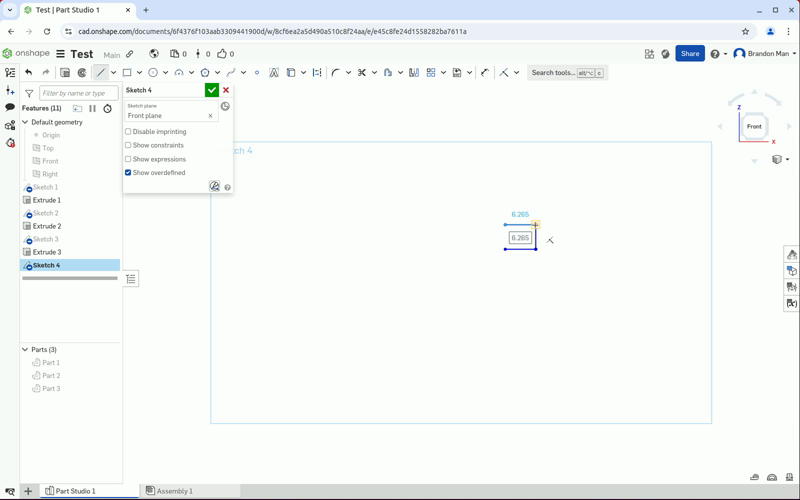
key_down(shift)
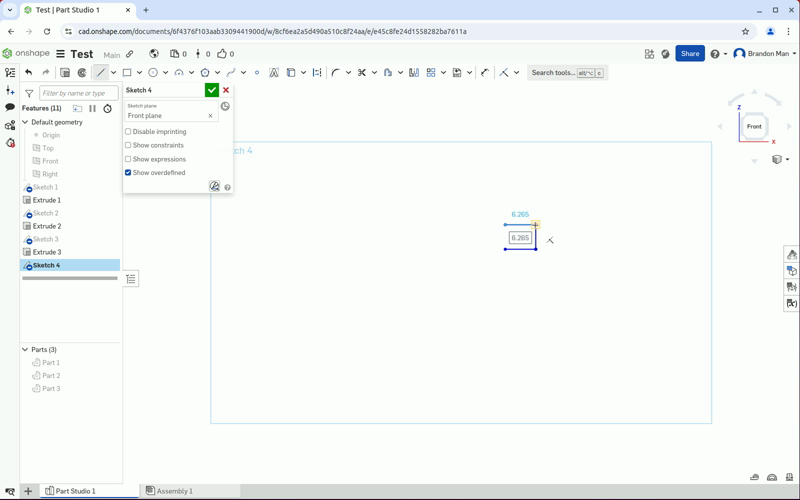
mouse_move(505, 249)
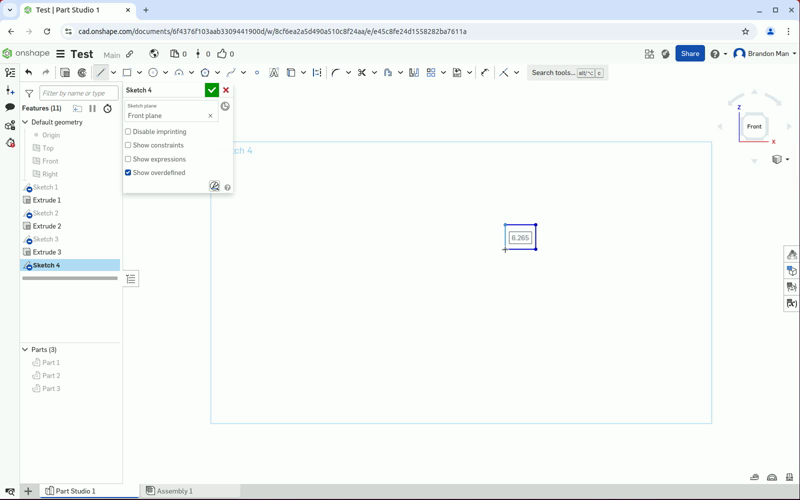
key_up(shift)
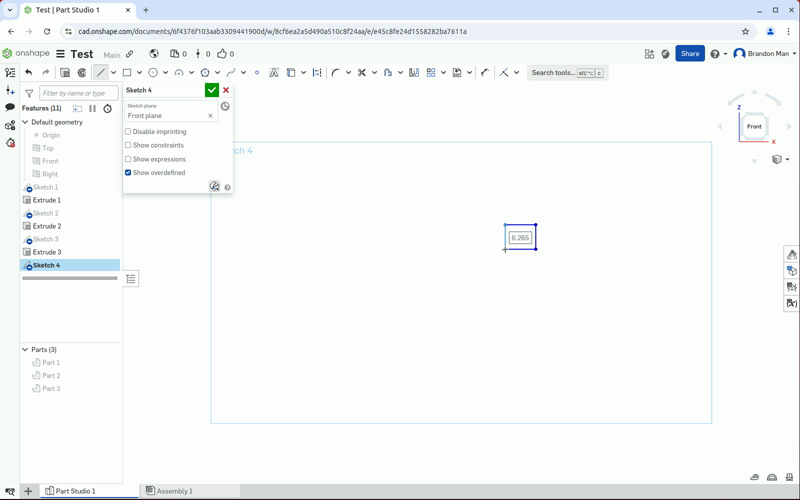
click(505, 249)
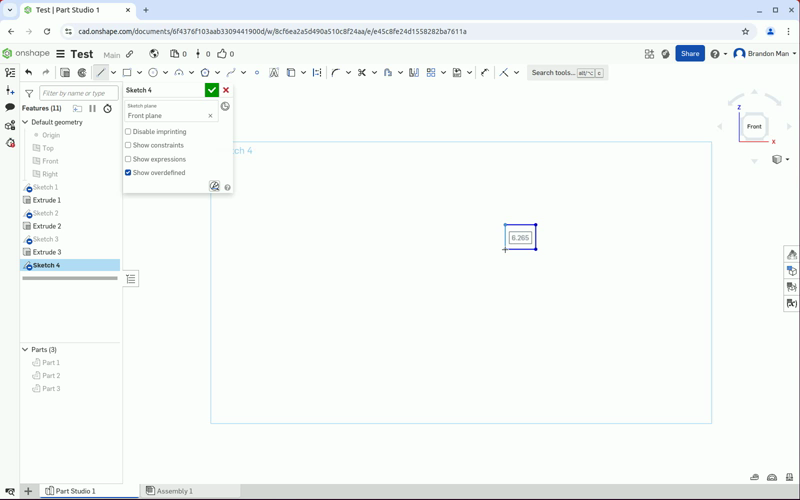
key(esc)
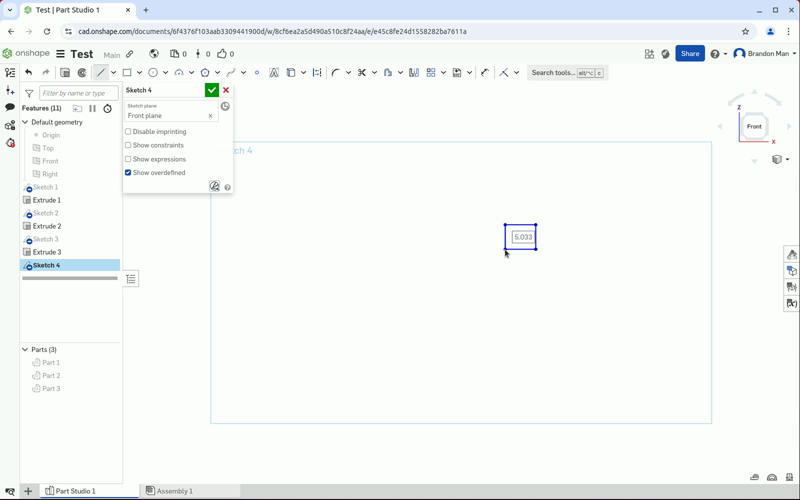
mouse_move(507, 242)
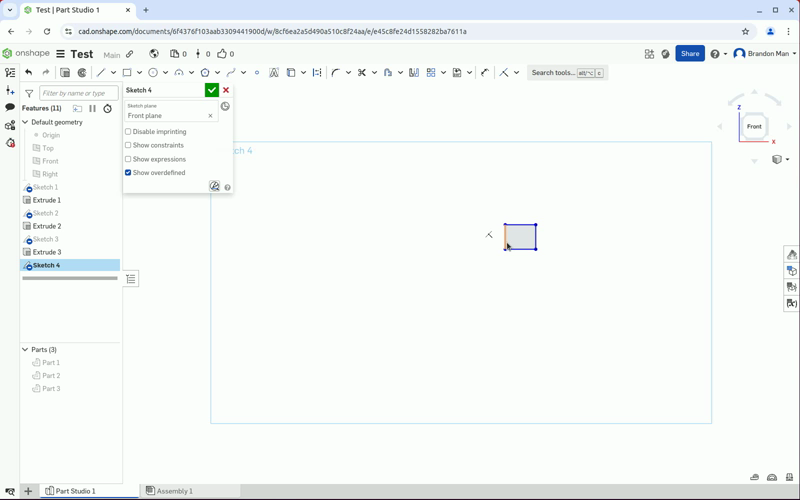
scroll(6)
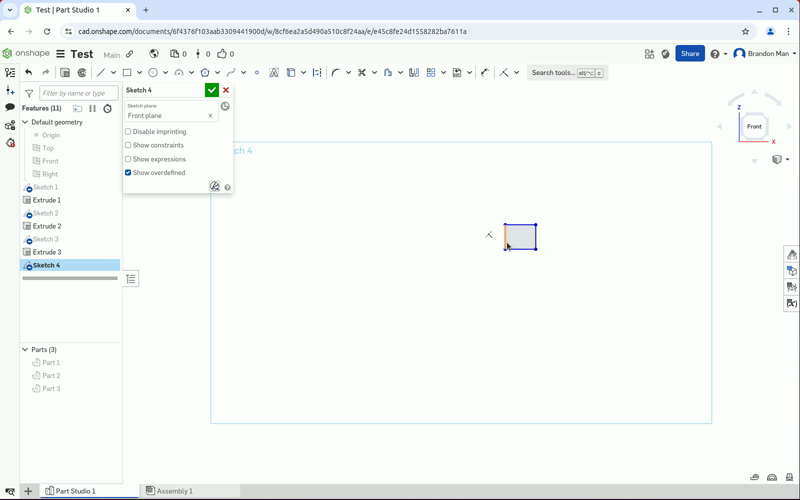
scroll(6)
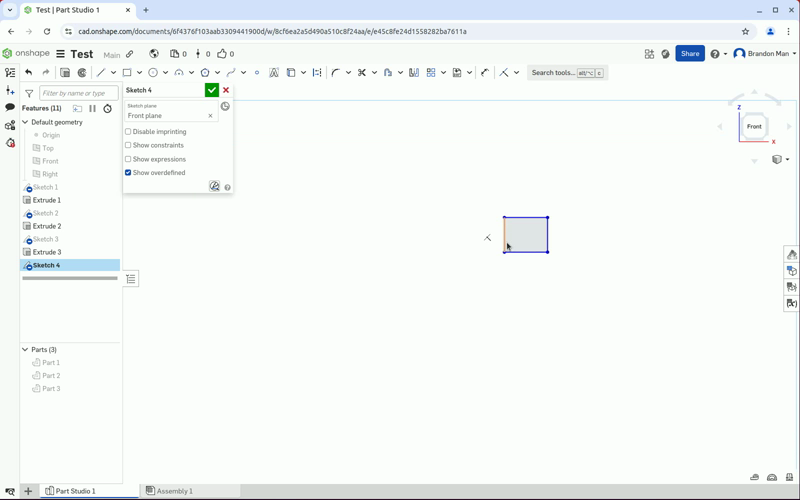
scroll(6)
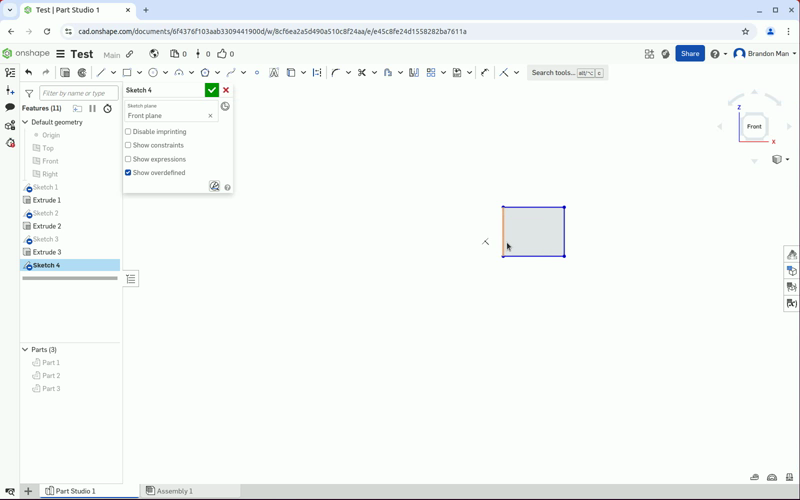
scroll(6)
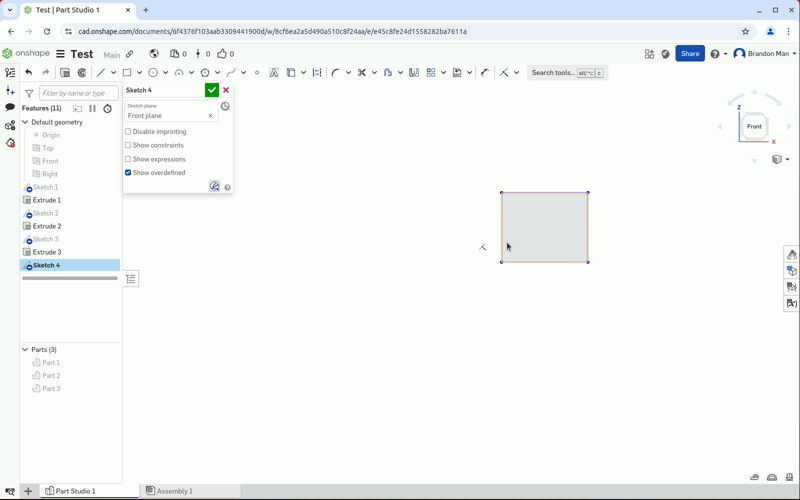
scroll(6)
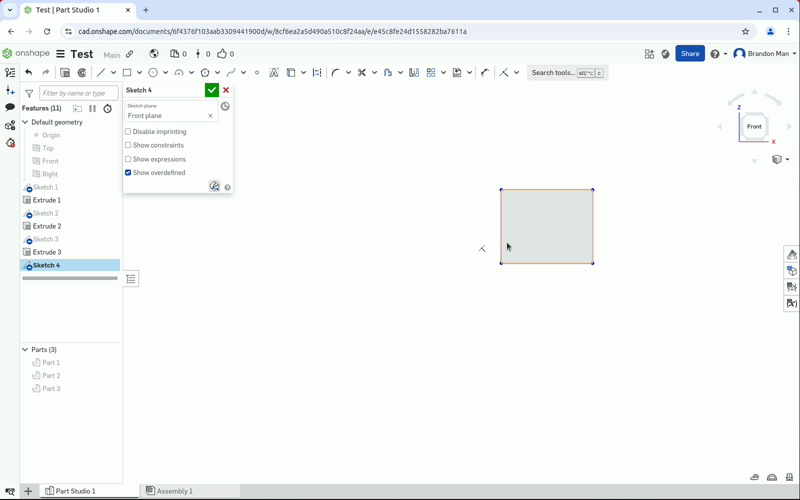
scroll(6)
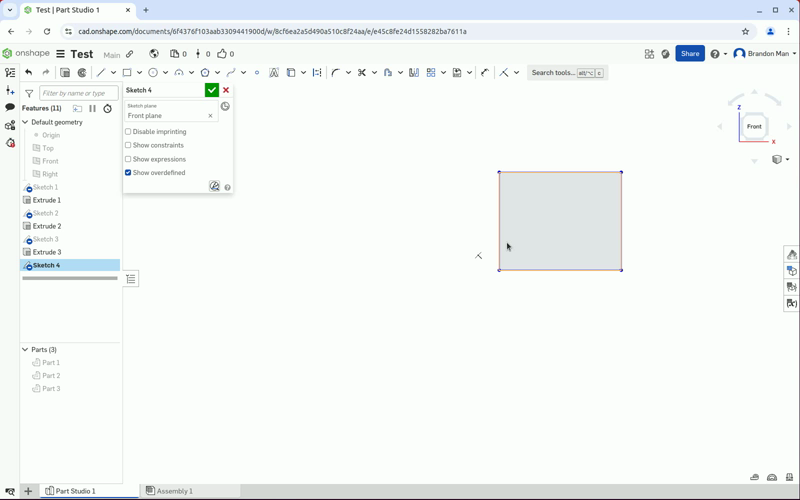
scroll(6)
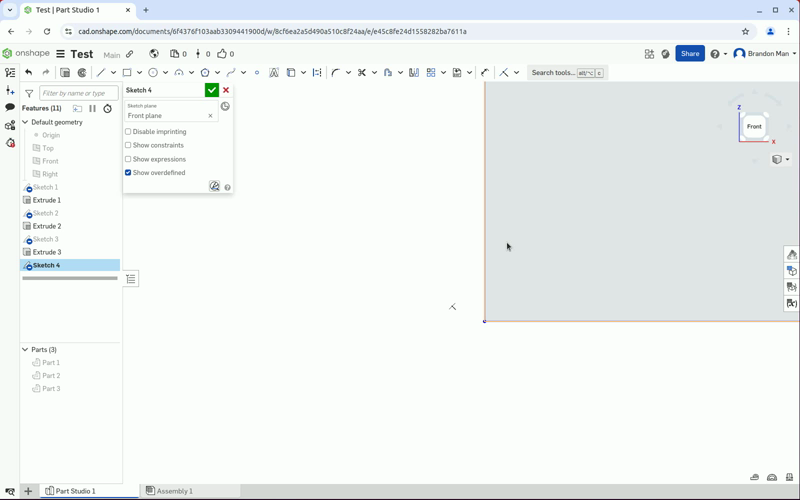
click(507, 242)
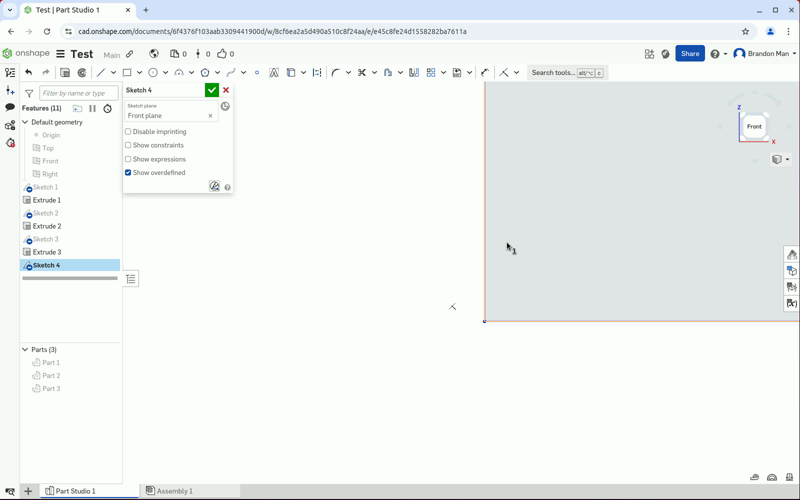
scroll(-6)
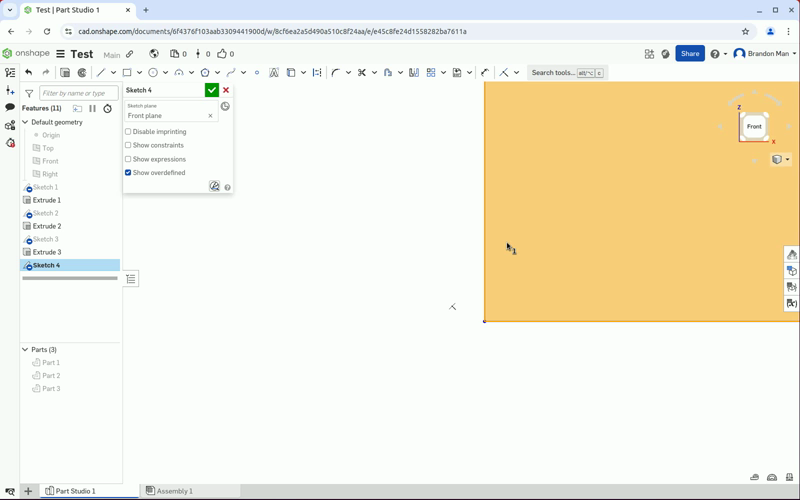
scroll(-6)
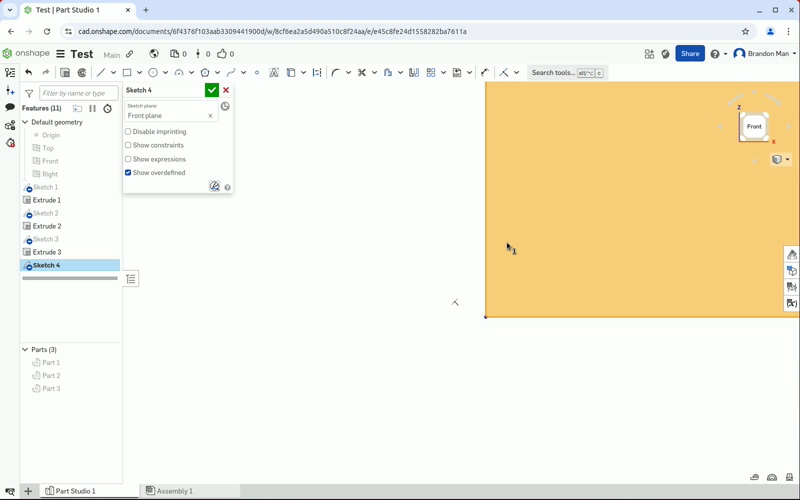
scroll(-6)
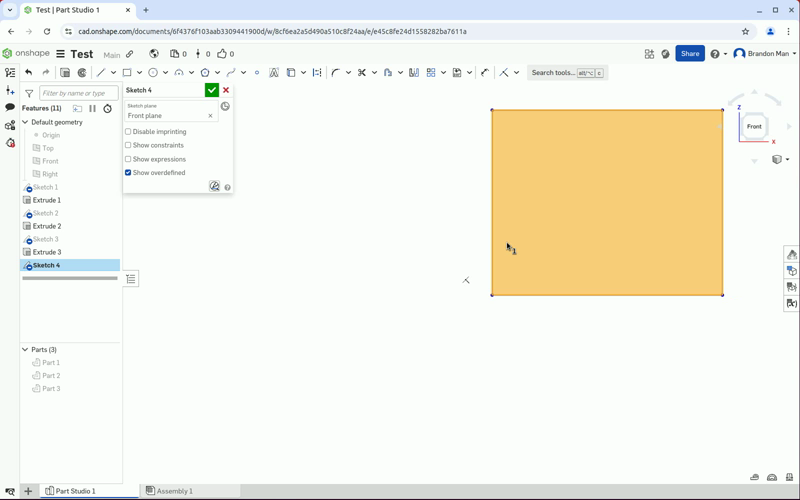
scroll(-6)
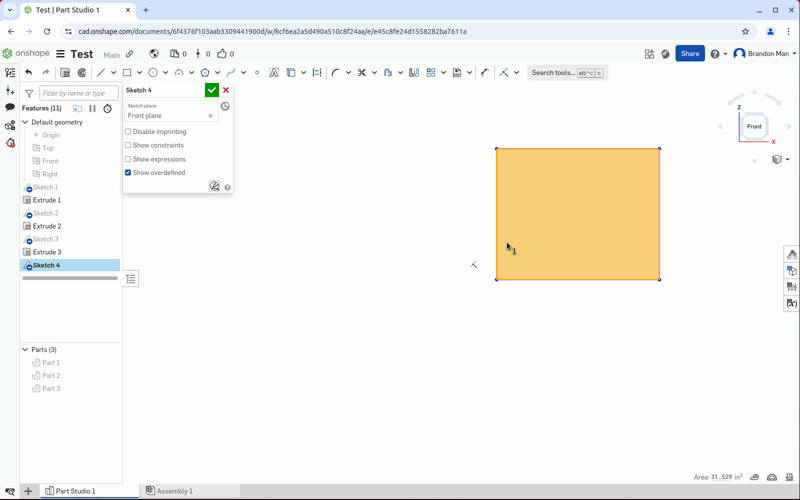
scroll(-6)
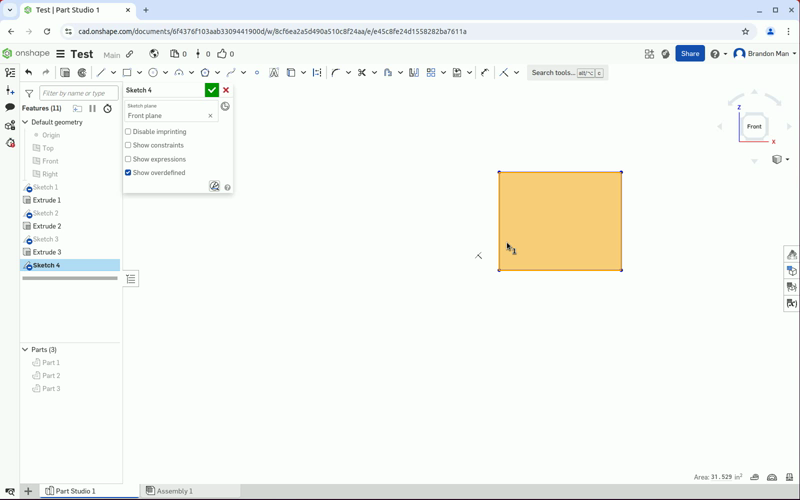
scroll(-6)
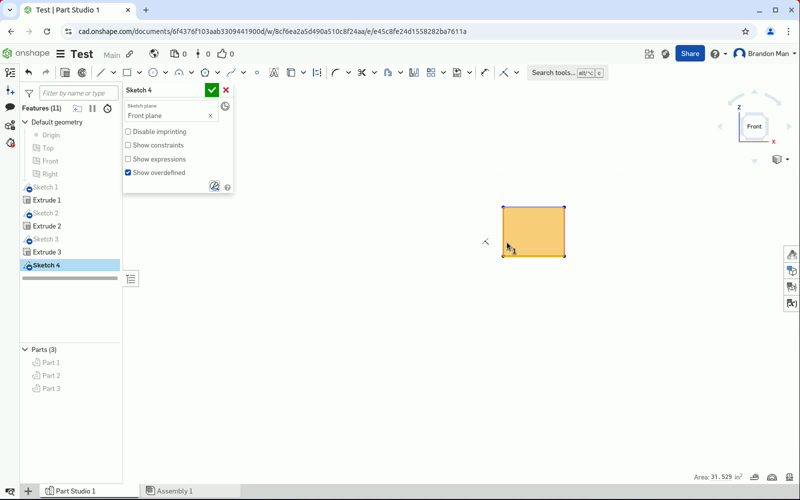
scroll(-6)
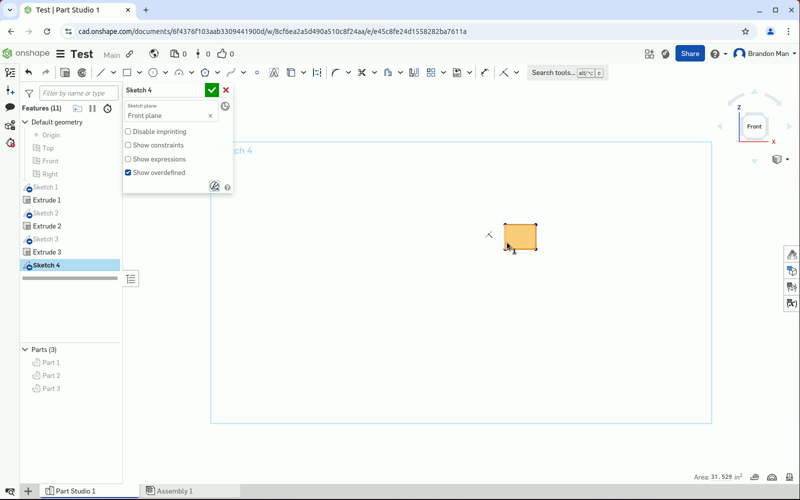
mouse_move(73, 352)
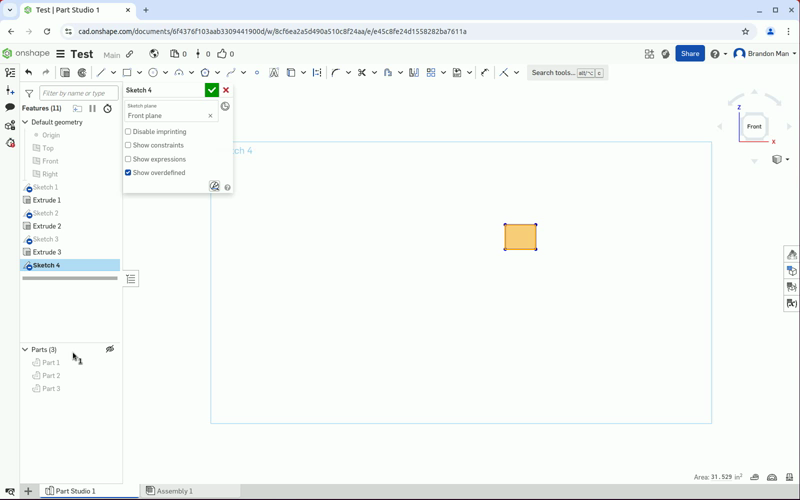
key(shift+y)
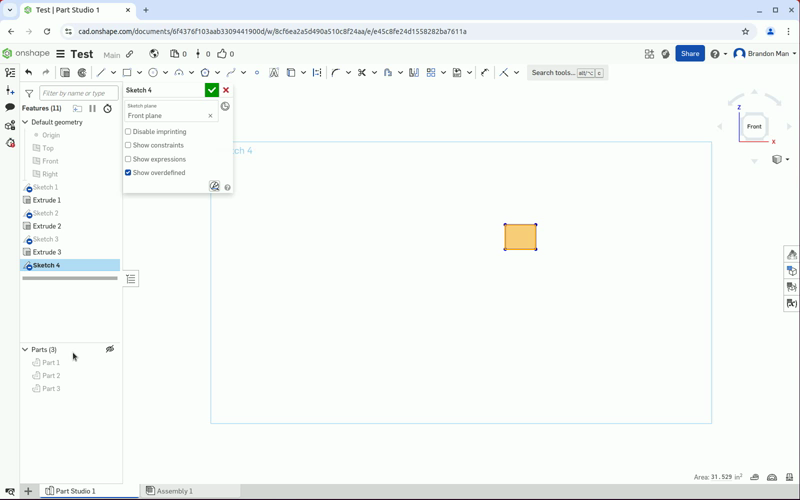
key(shift+e)
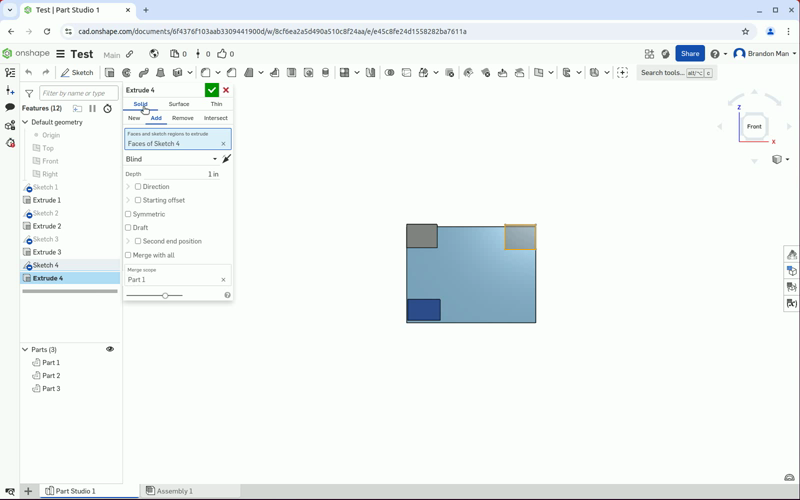
mouse_move(143, 106)
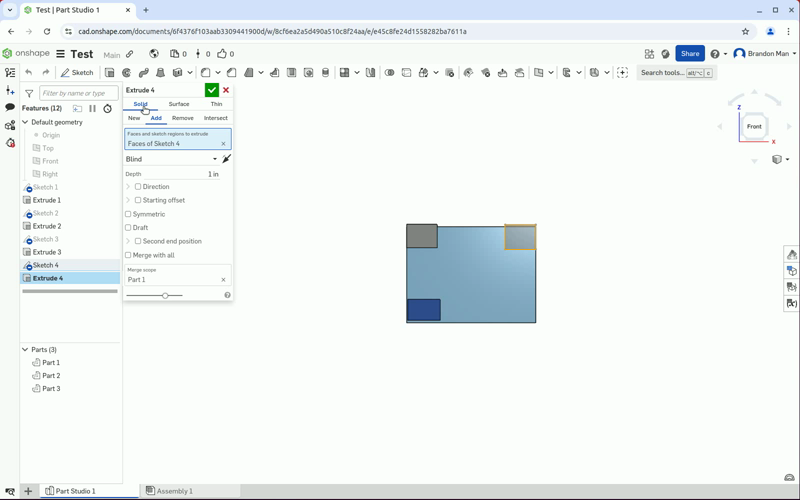
click(143, 106)
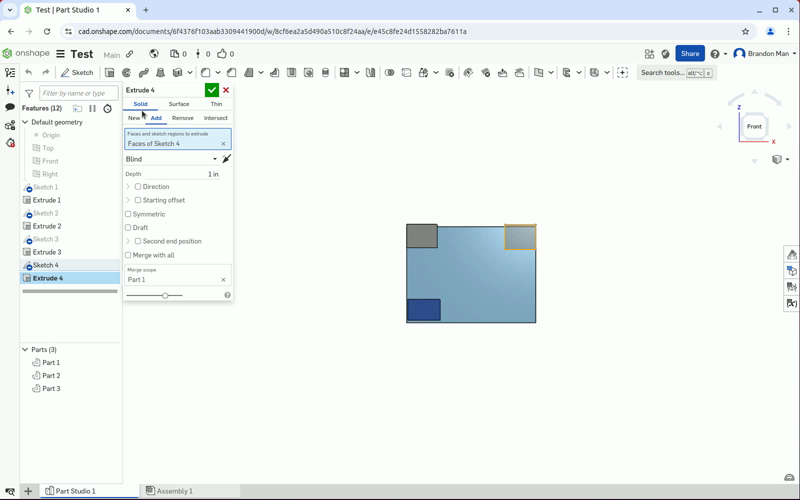
mouse_move(137, 120)
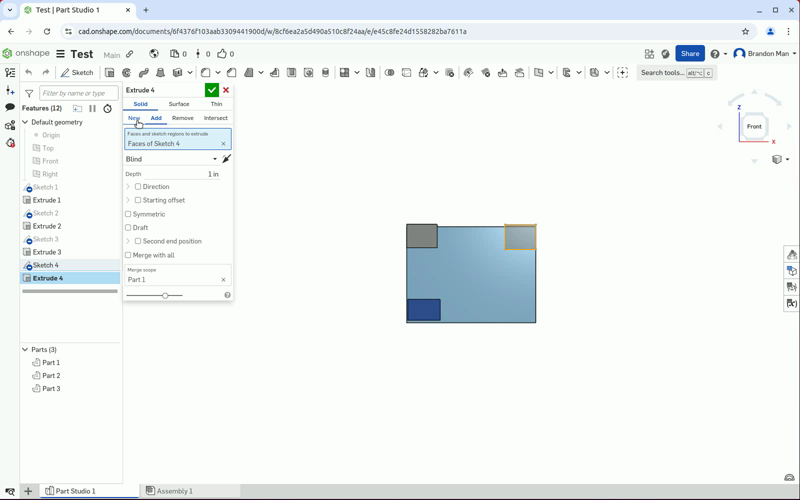
click(137, 120)
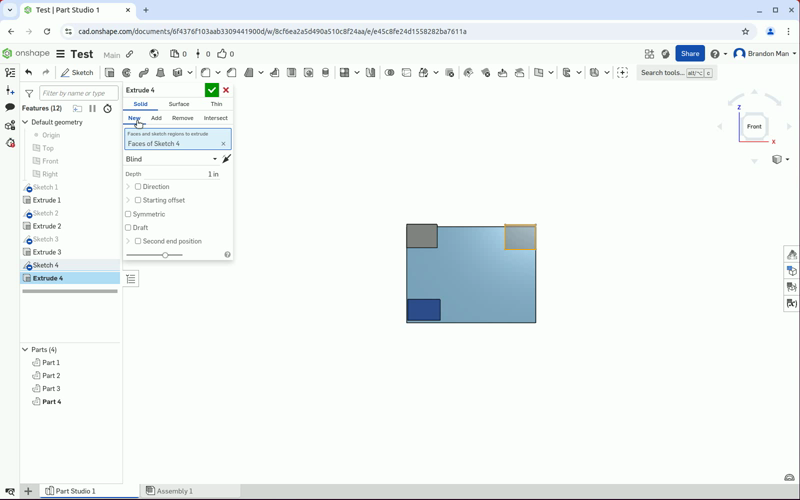
key(tab, 4)
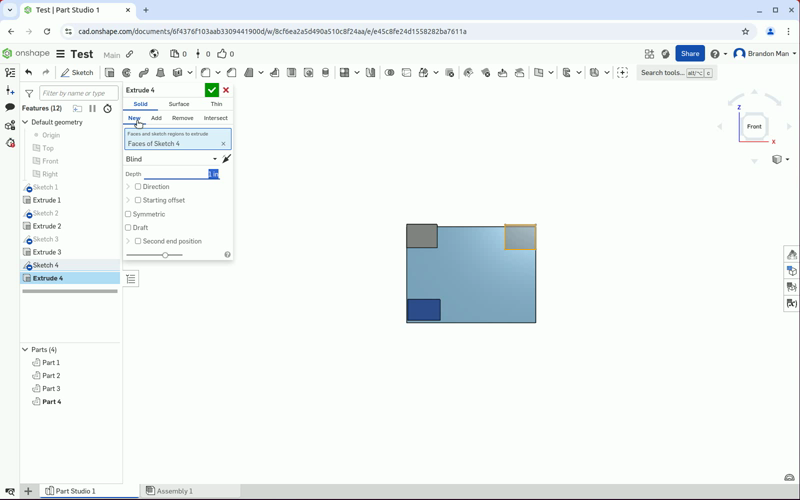
text(23.108)
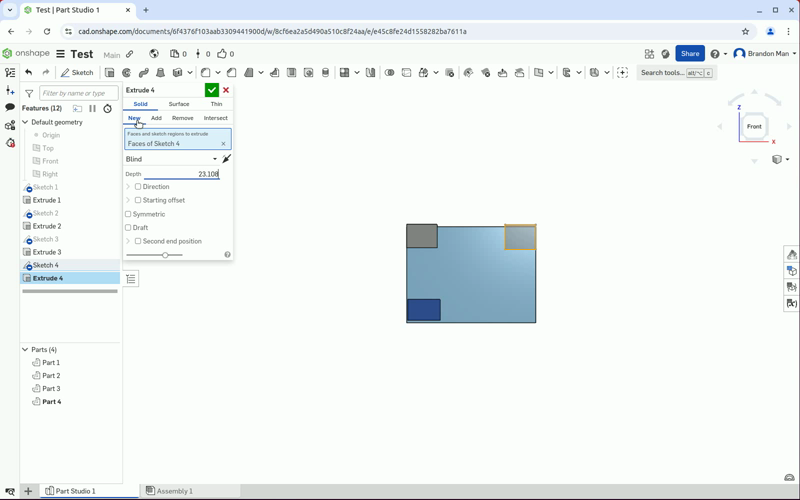
key(enter)
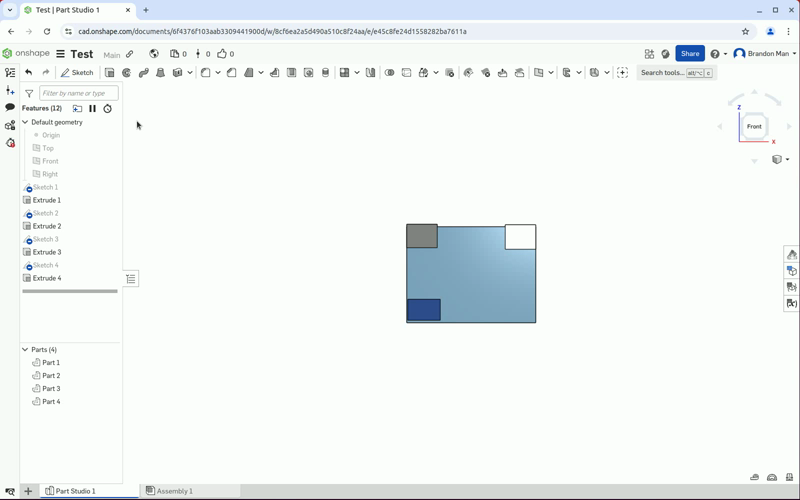
key(shift+h)
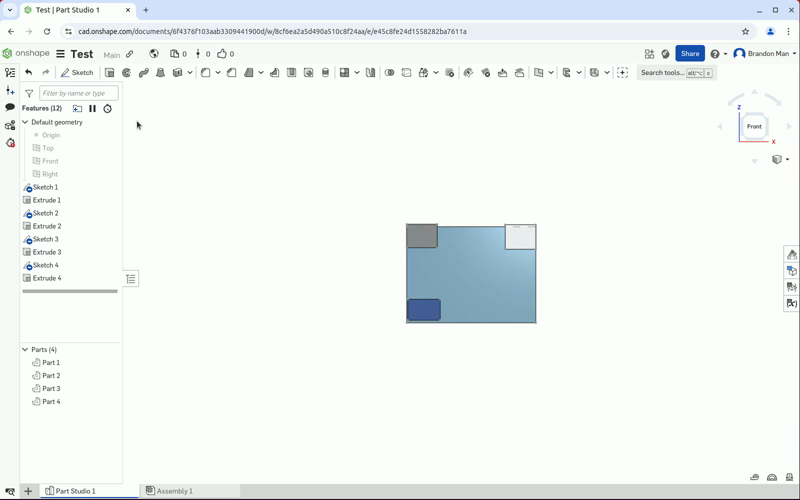
key(shift+h)
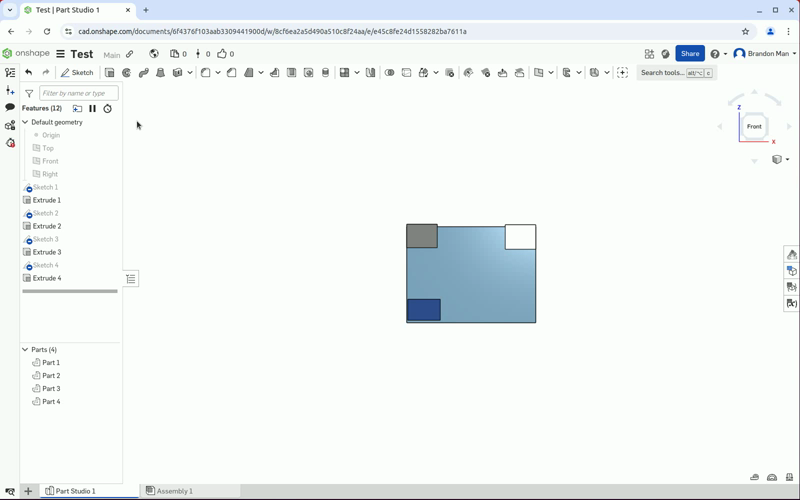
mouse_move(73, 189)
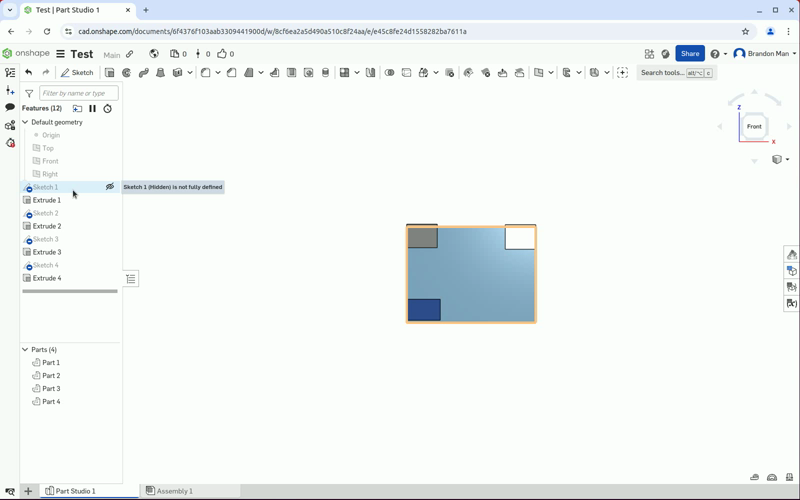
click(73, 189)
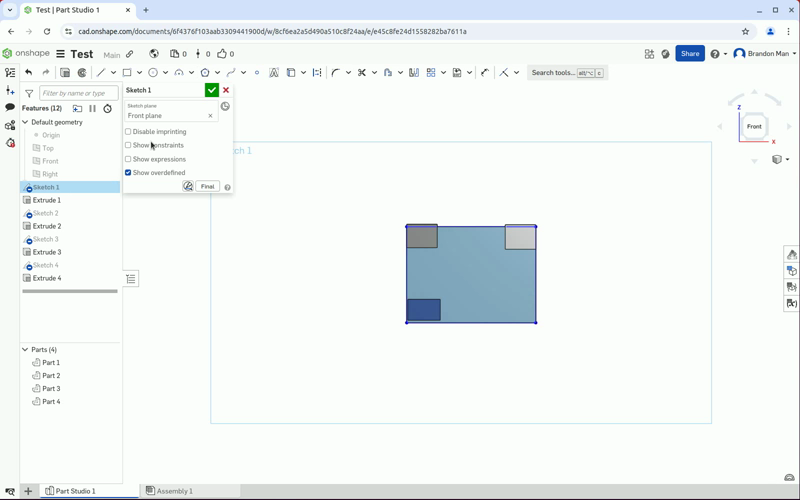
mouse_move(229, 92)
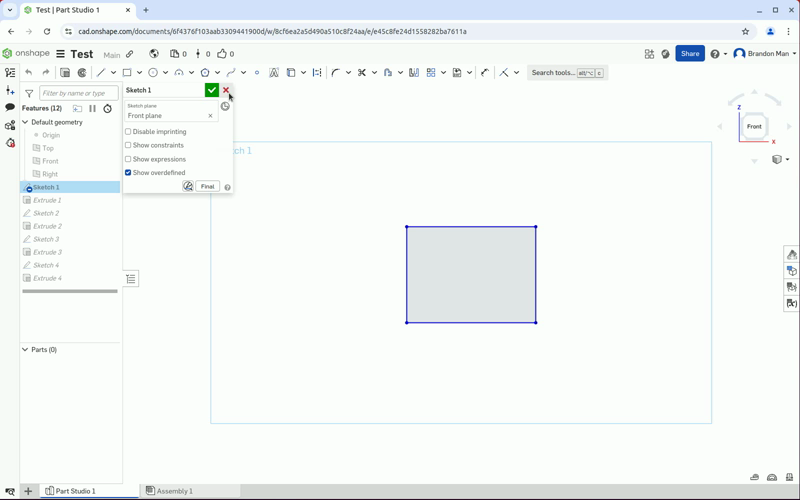
click(229, 92)
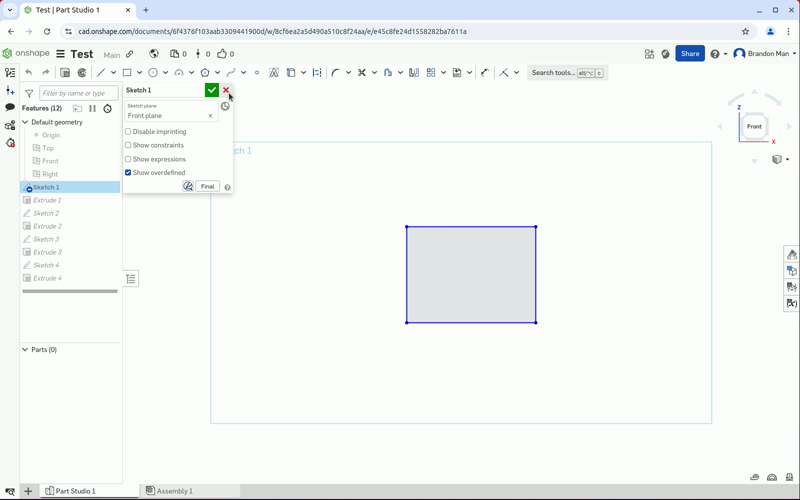
key(shift+s)
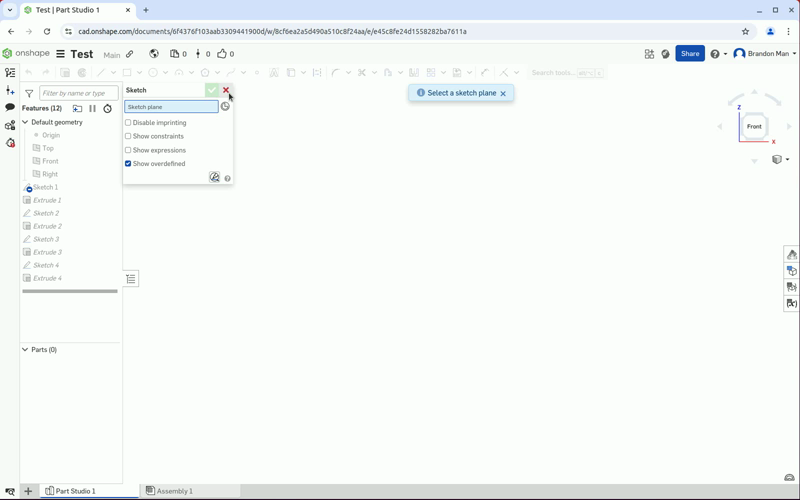
mouse_move(73, 163)
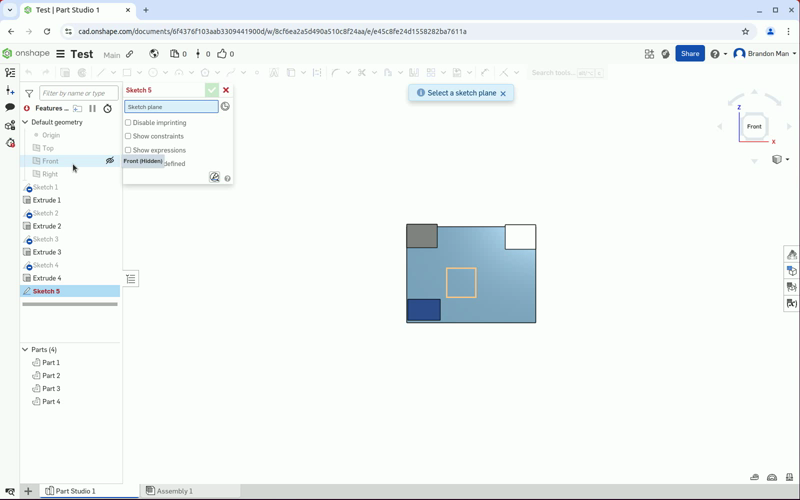
click(73, 163)
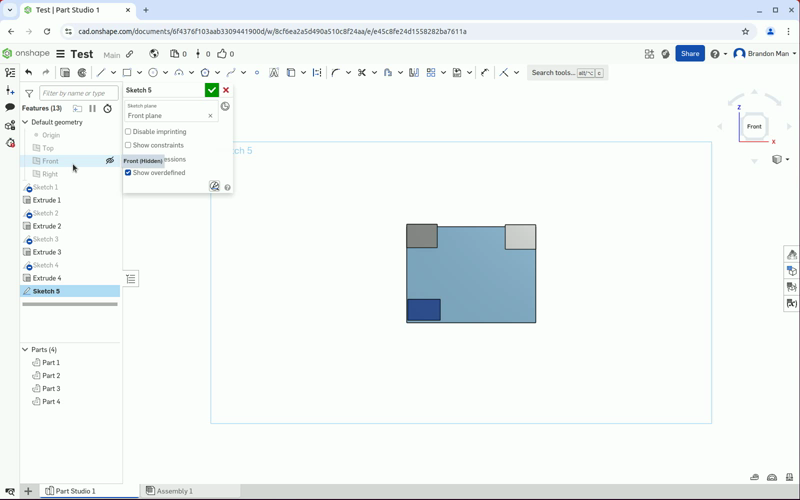
mouse_move(73, 352)
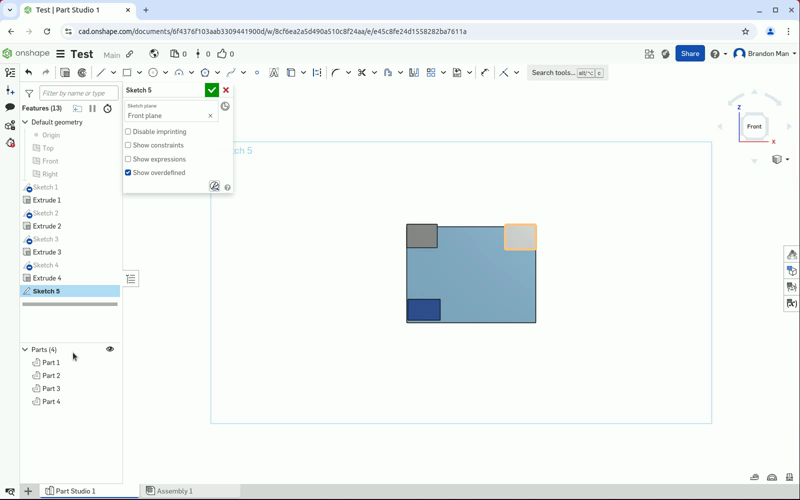
key(y)
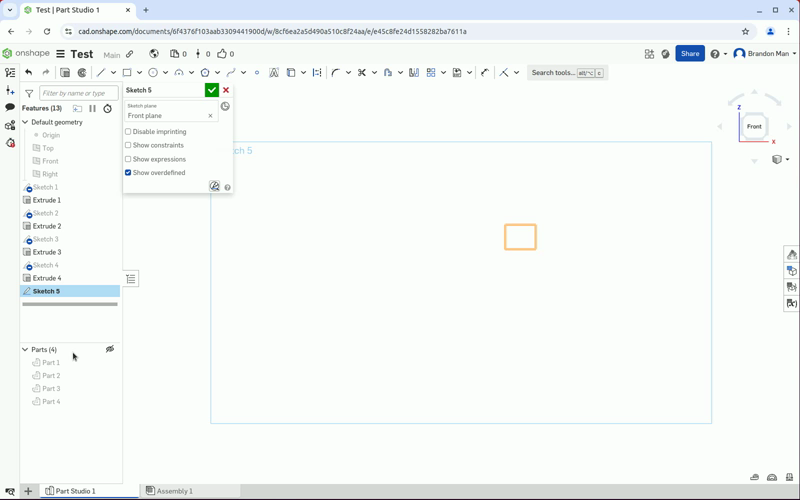
key(l)
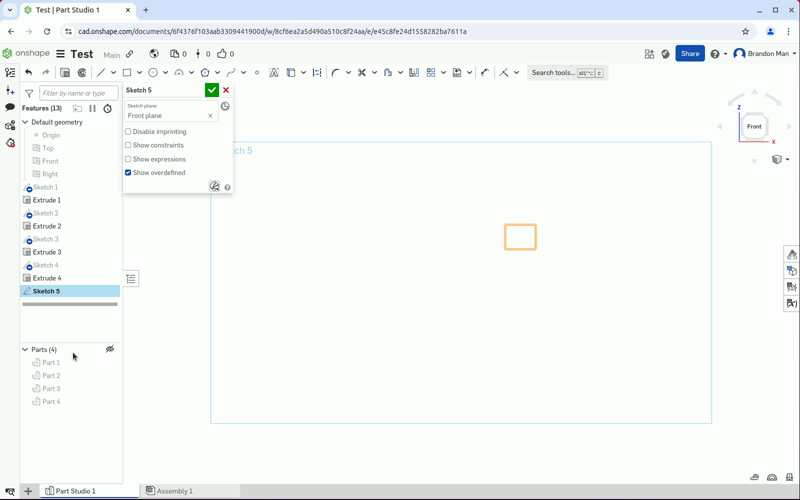
key_down(shift)
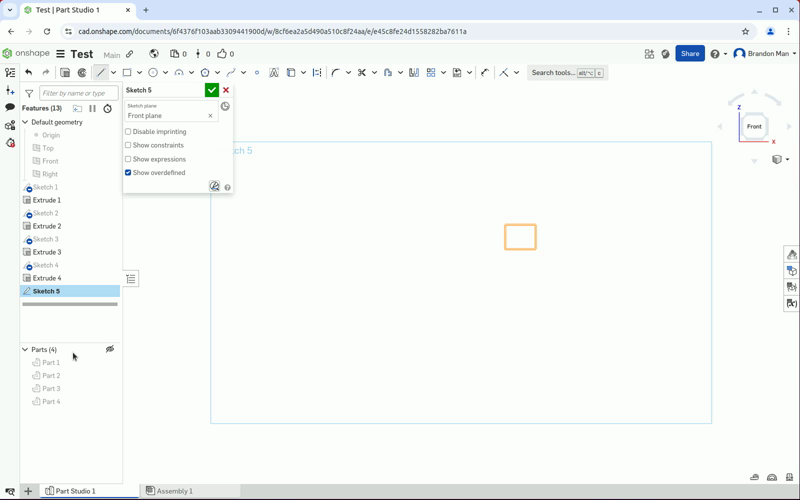
mouse_move(499, 321)
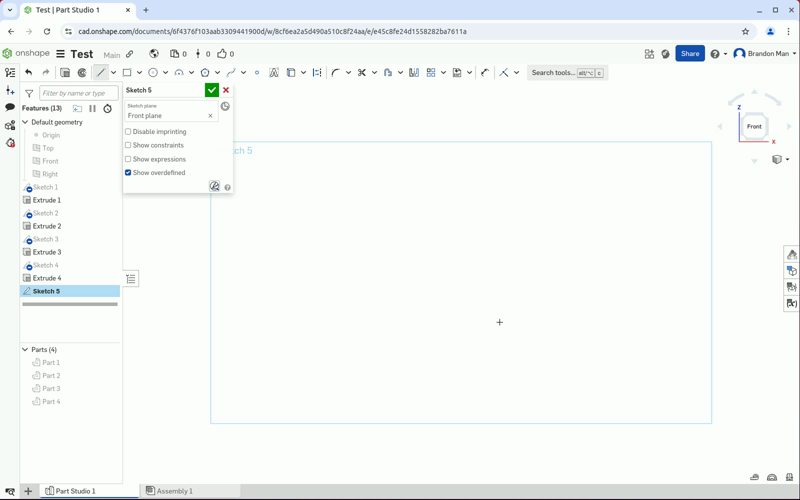
click(499, 321)
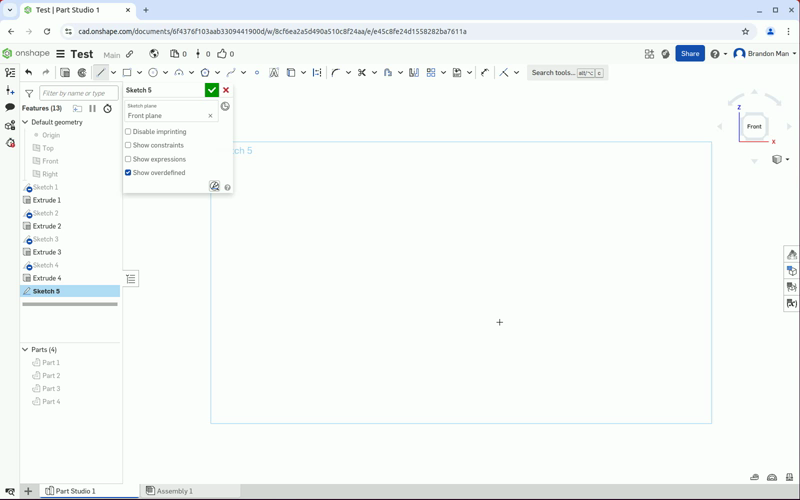
key_up(shift)
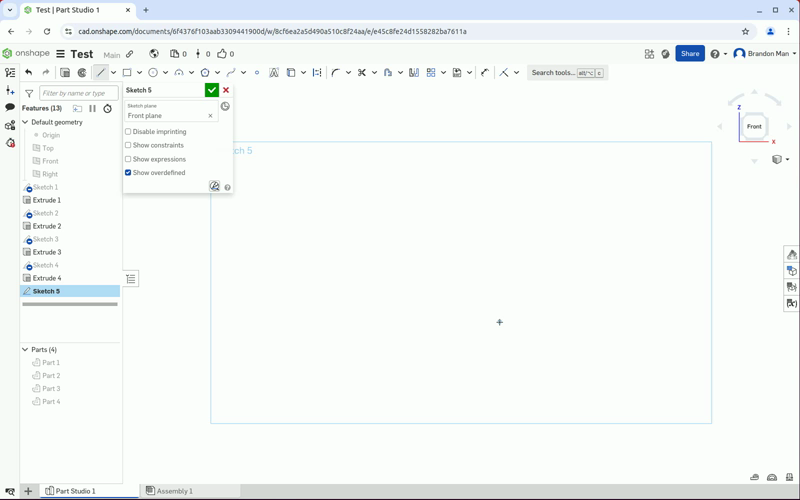
key_down(shift)
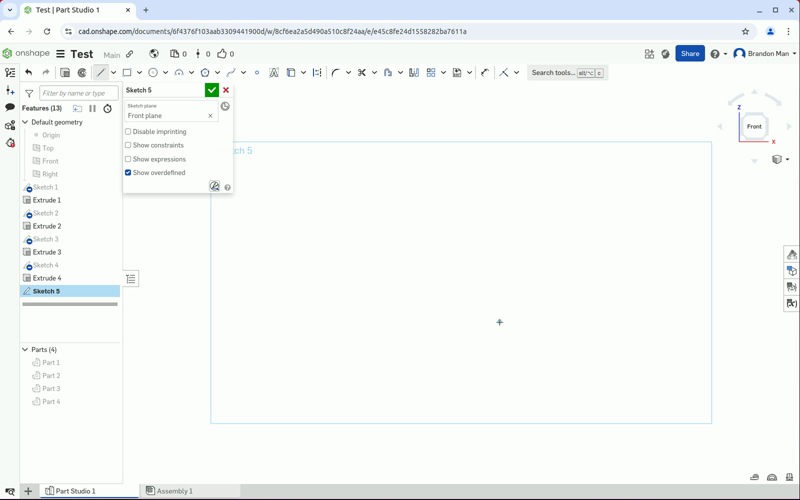
mouse_move(529, 321)
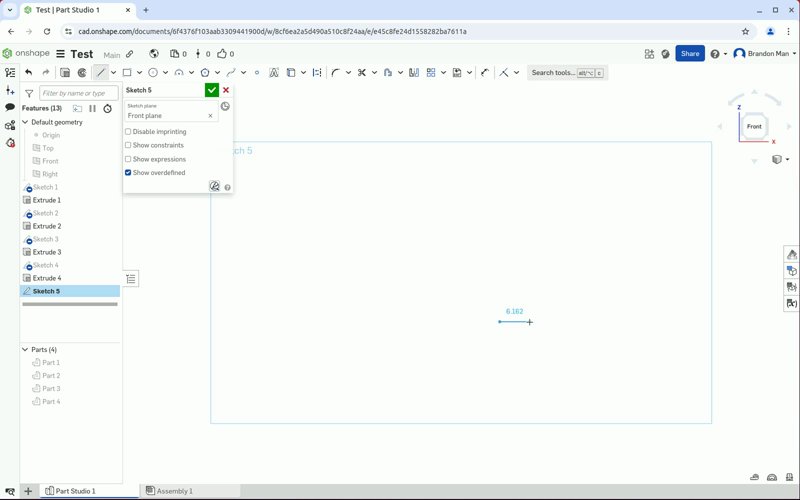
mouse_move(535, 321)
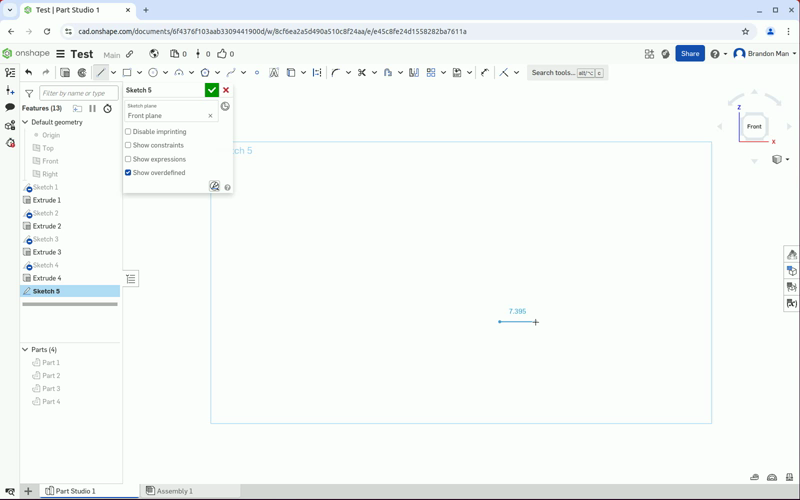
click(535, 321)
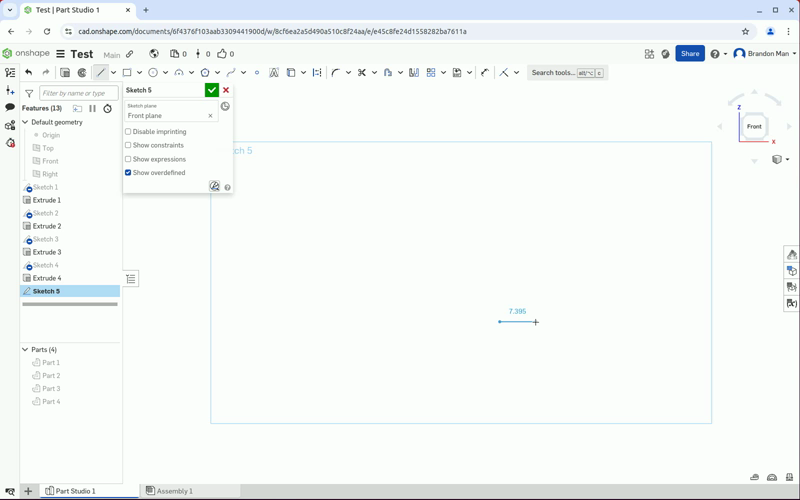
key_up(shift)
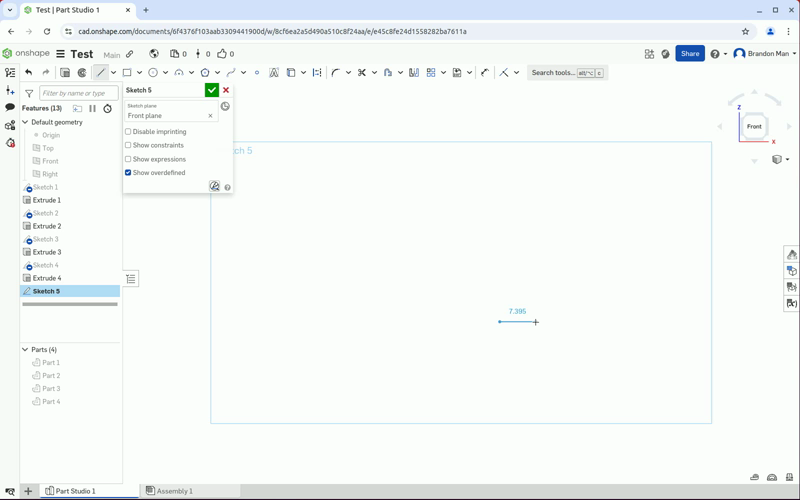
key_down(shift)
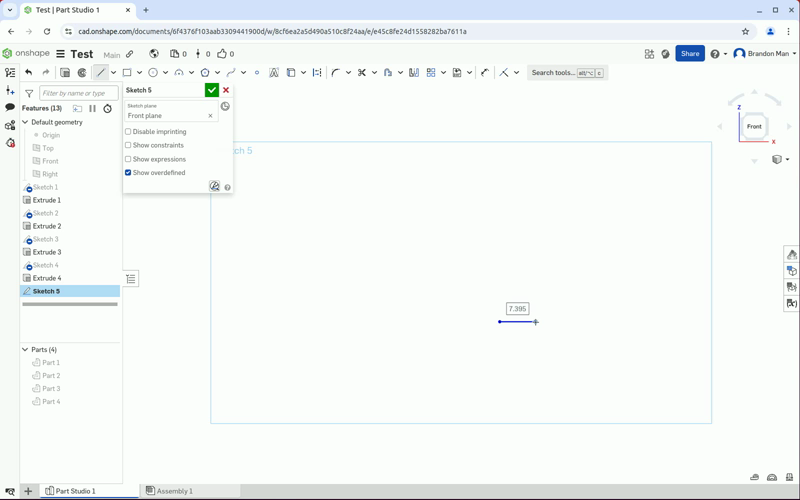
mouse_move(565, 321)
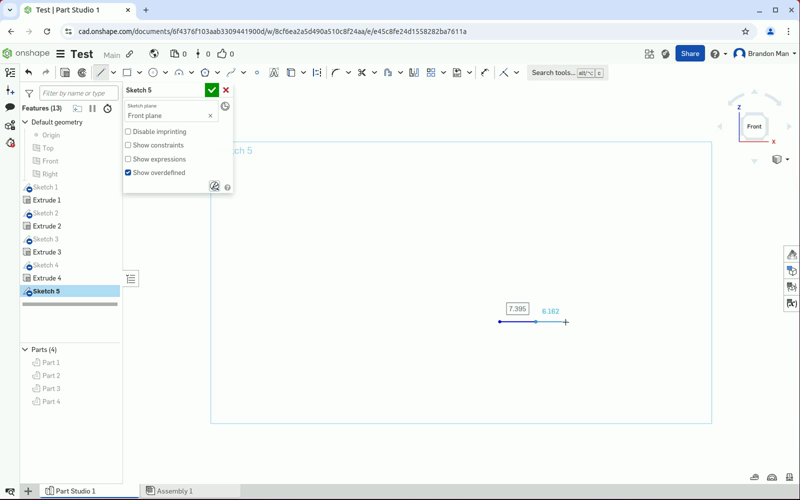
mouse_move(535, 299)
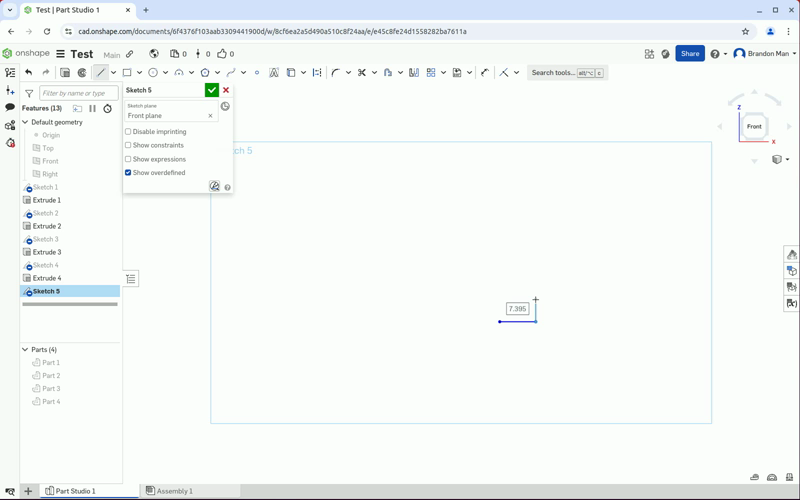
click(535, 299)
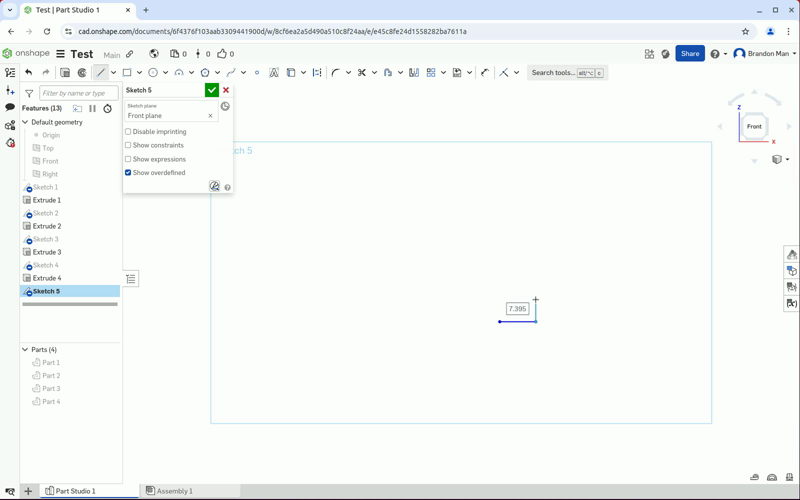
key_up(shift)
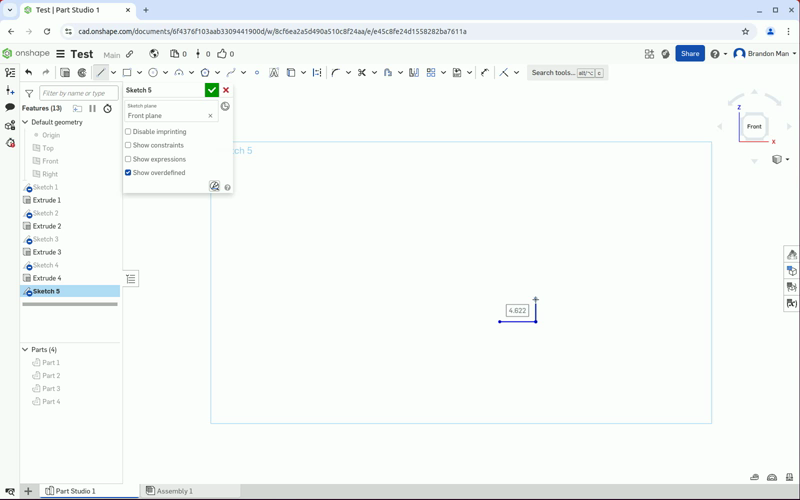
key_down(shift)
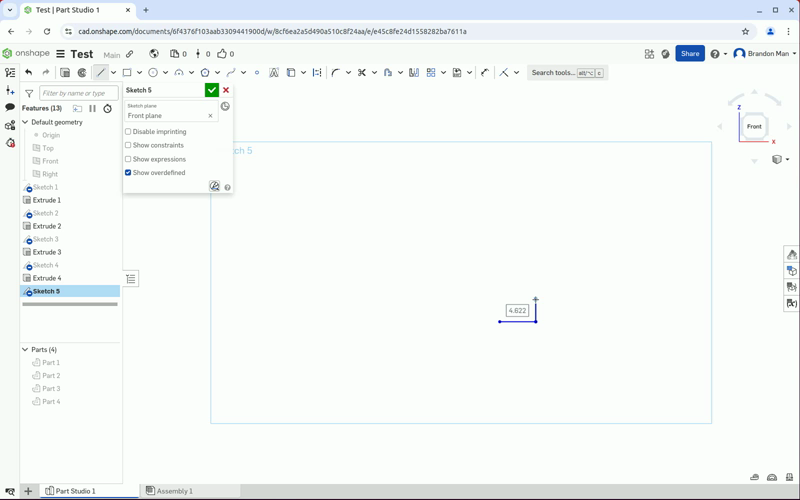
mouse_move(565, 299)
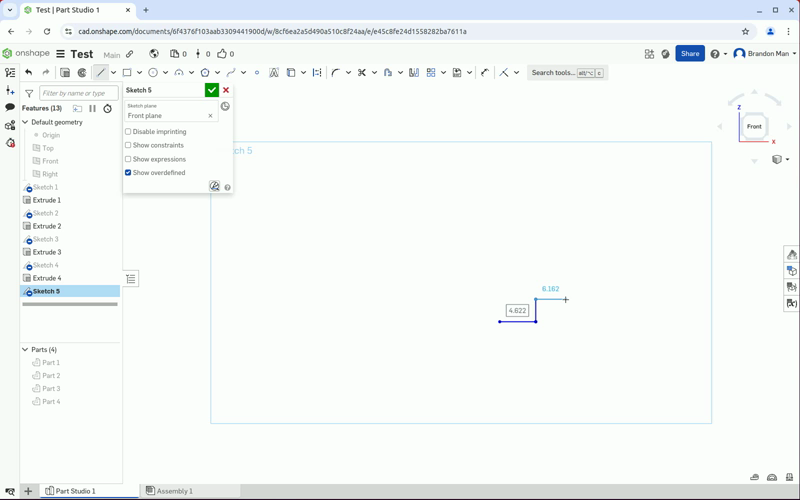
mouse_move(499, 299)
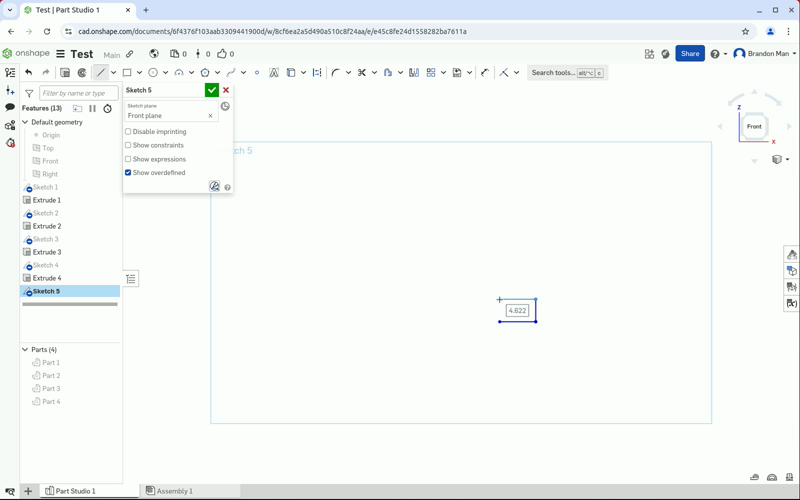
click(499, 299)
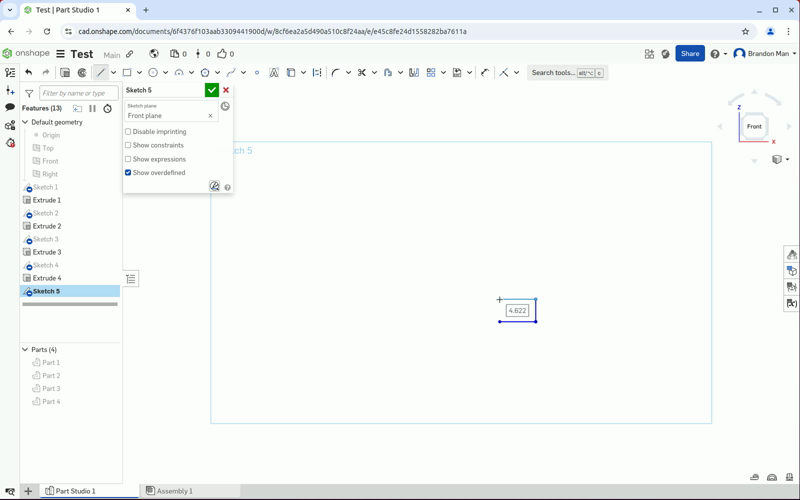
key_up(shift)
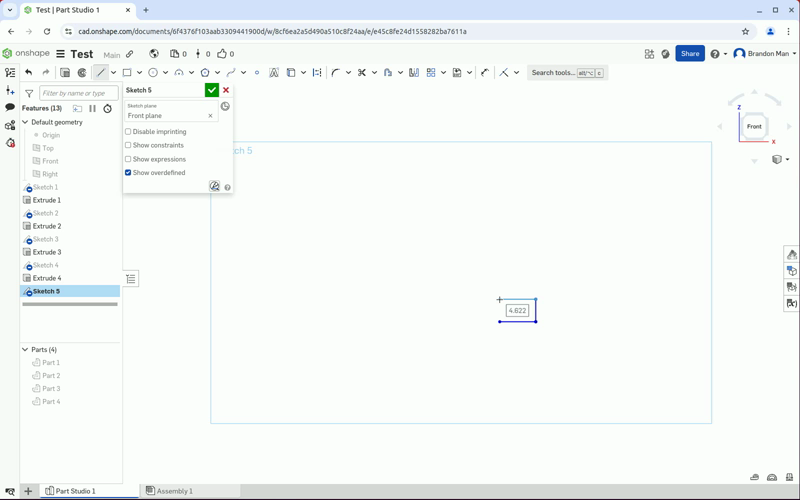
mouse_move(529, 299)
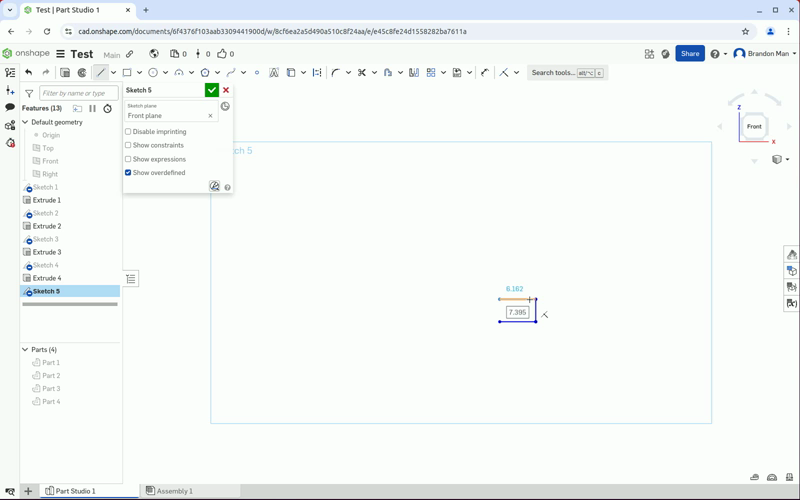
key_down(shift)
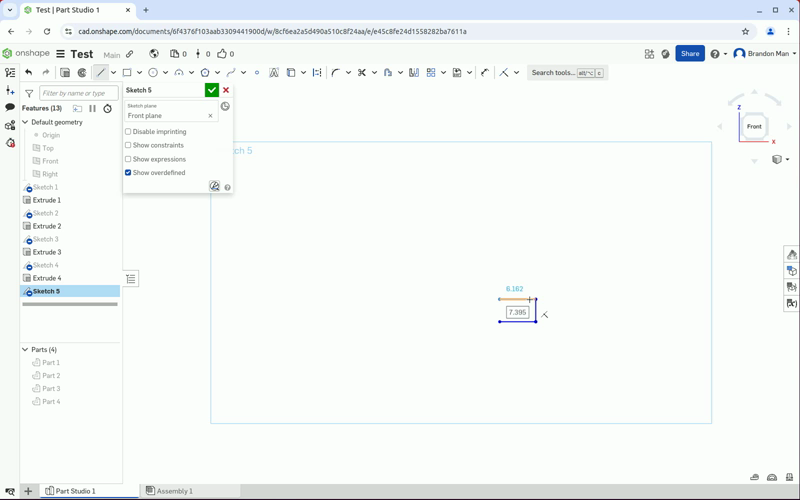
mouse_move(499, 321)
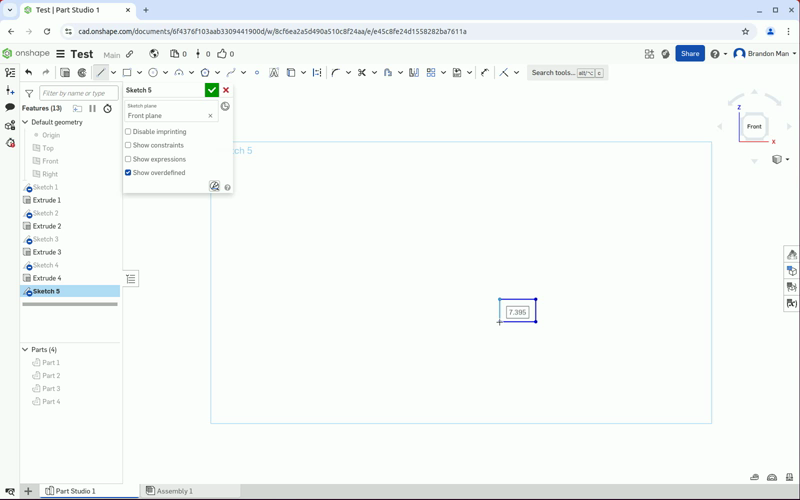
key_up(shift)
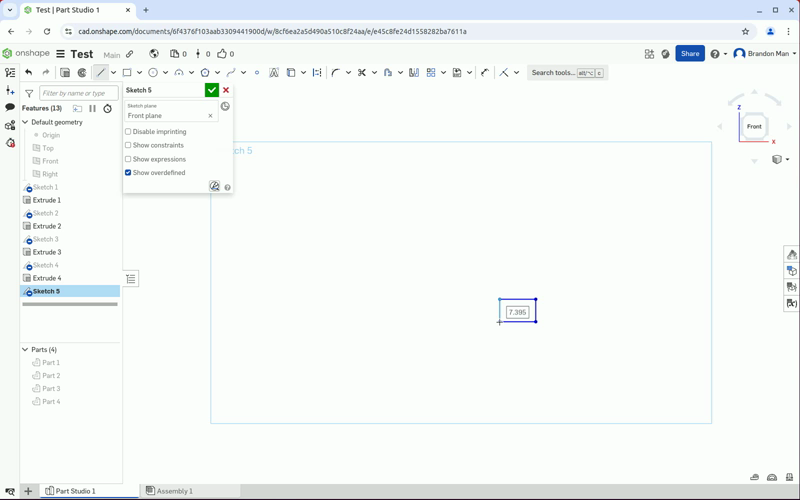
click(499, 321)
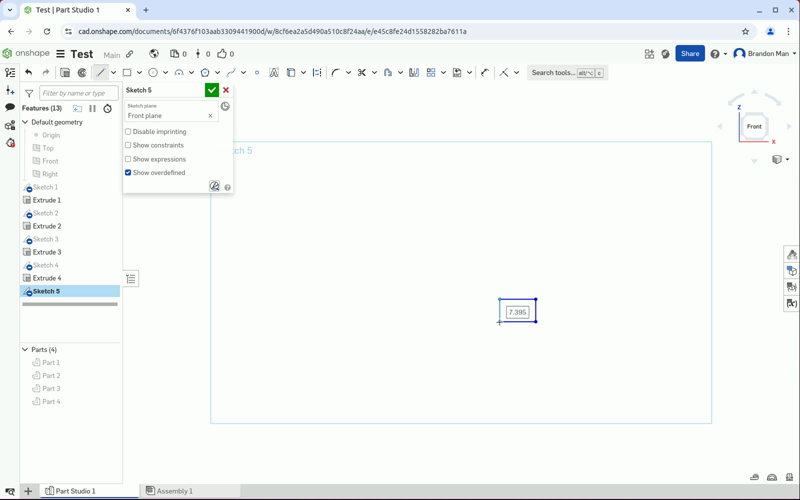
key(esc)
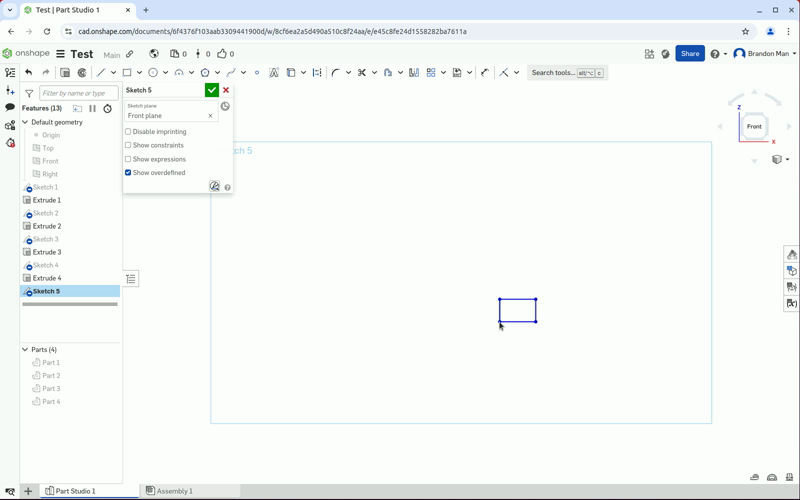
mouse_move(514, 300)
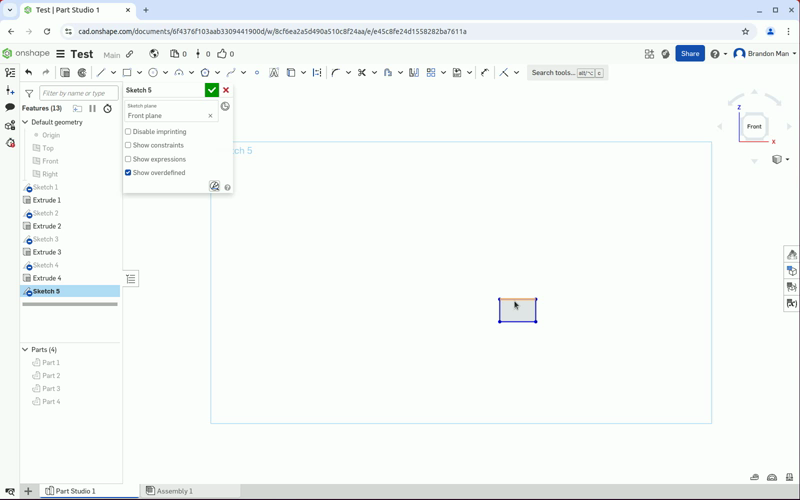
scroll(6)
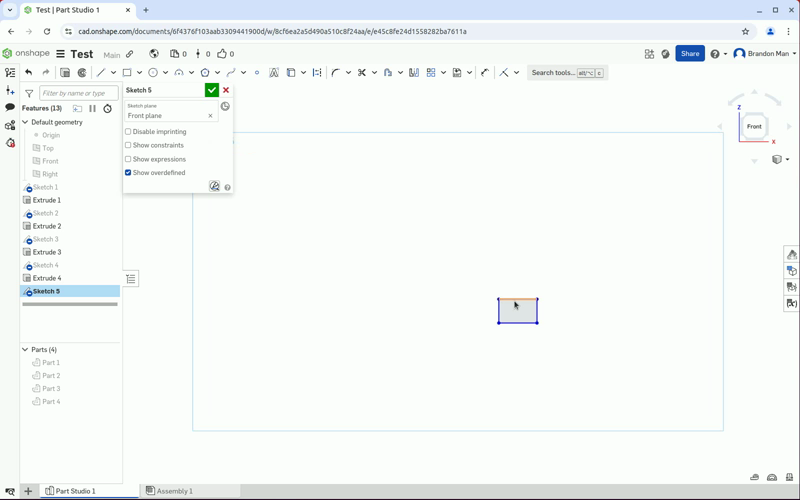
scroll(6)
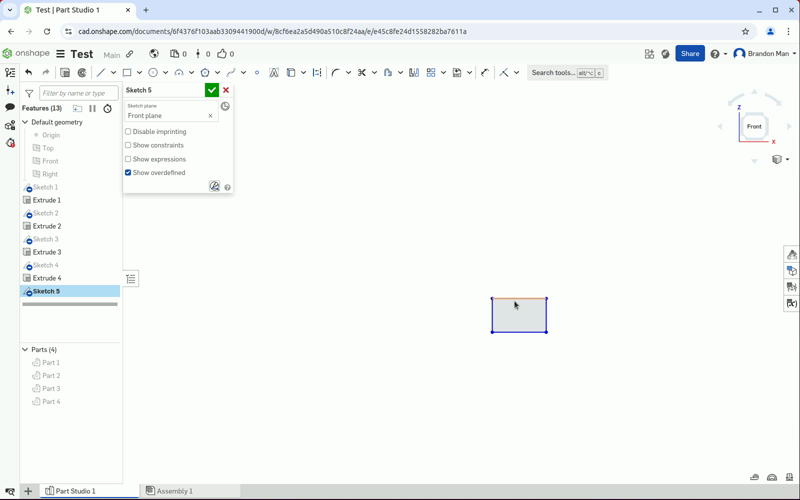
scroll(6)
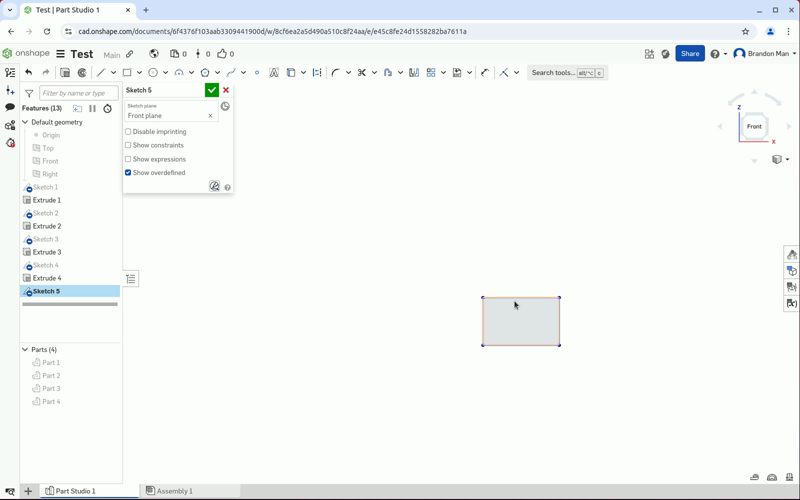
scroll(6)
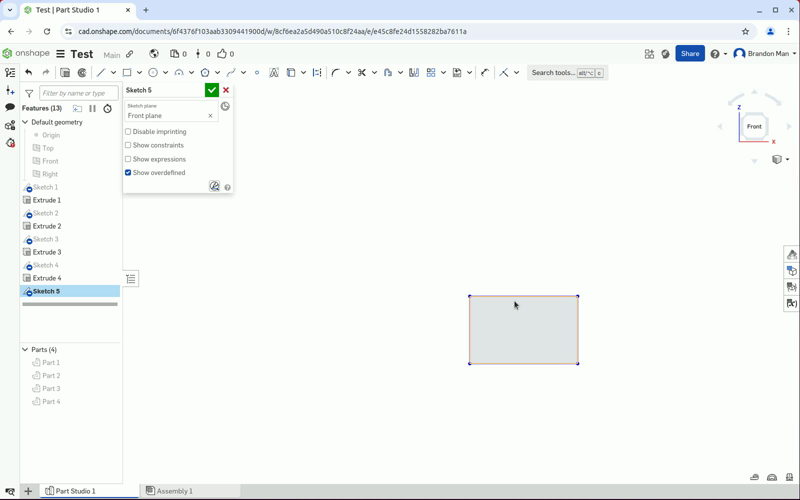
scroll(6)
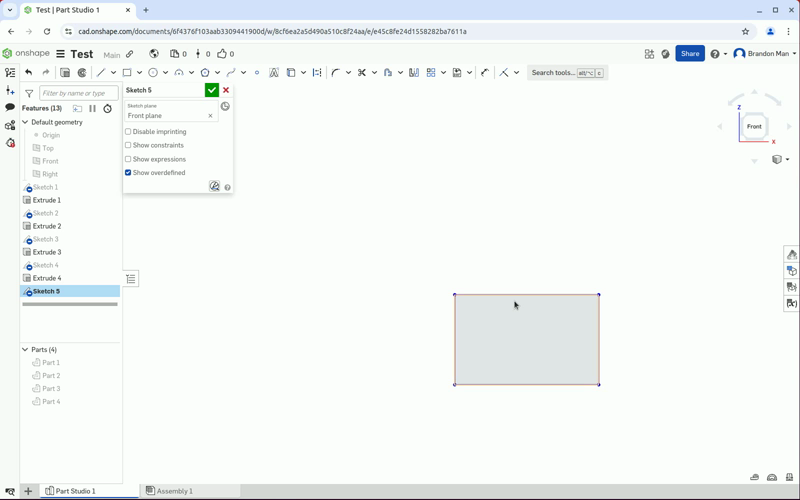
scroll(6)
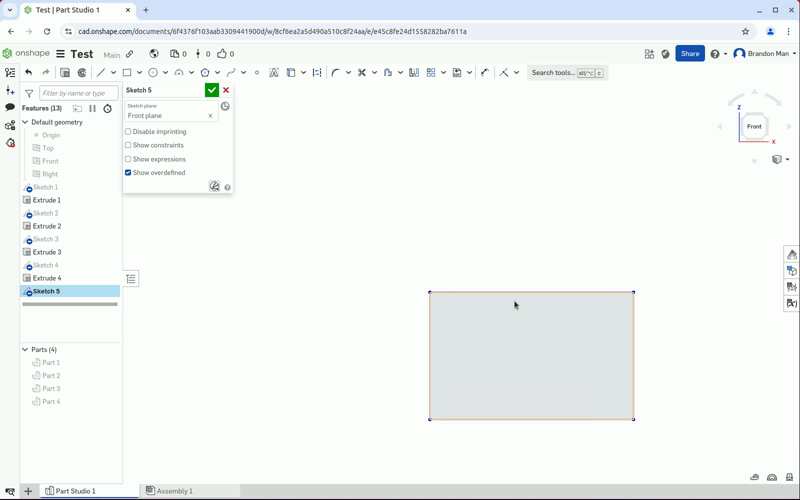
scroll(6)
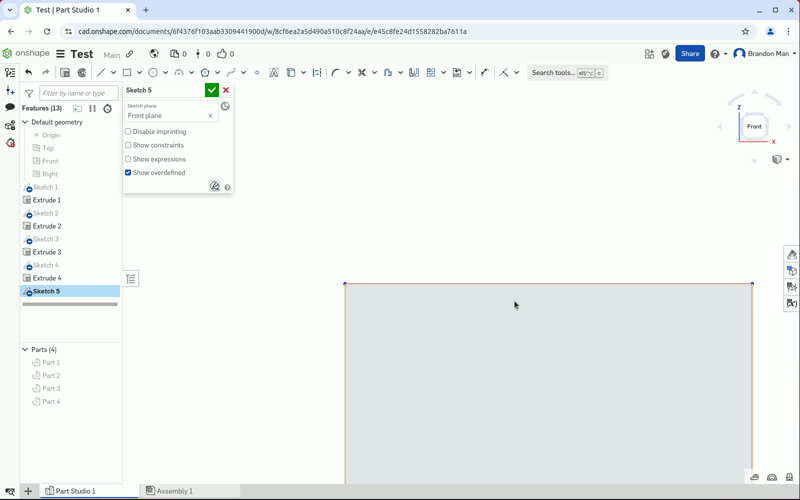
click(514, 300)
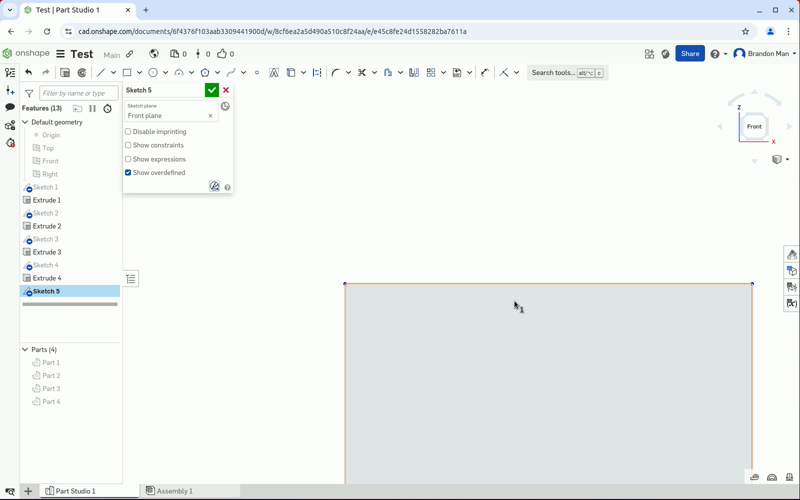
scroll(-6)
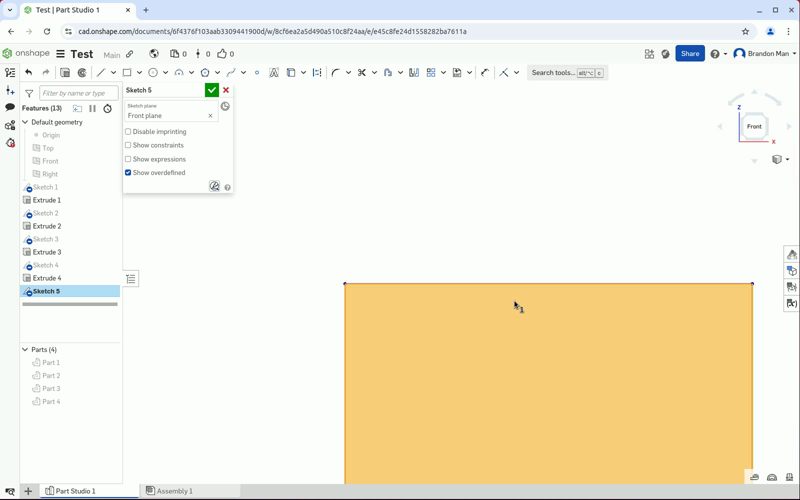
scroll(-6)
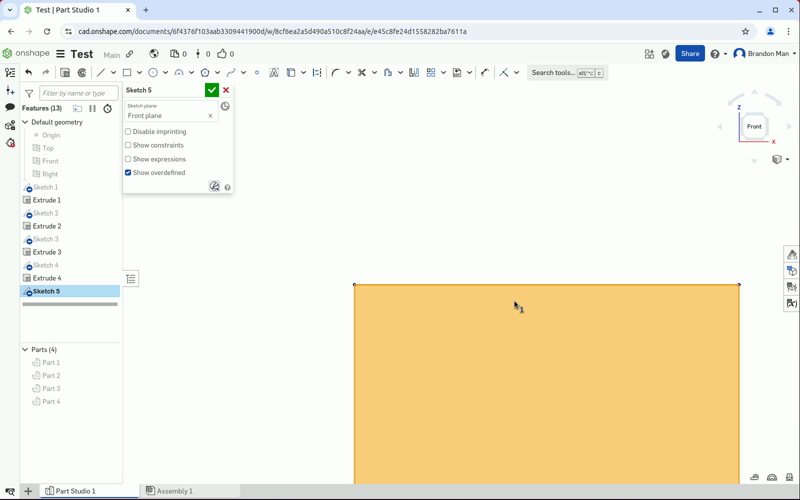
scroll(-6)
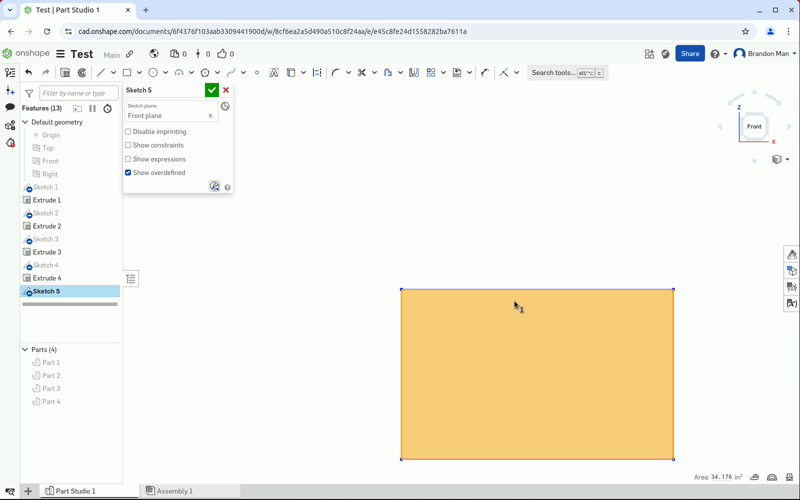
scroll(-6)
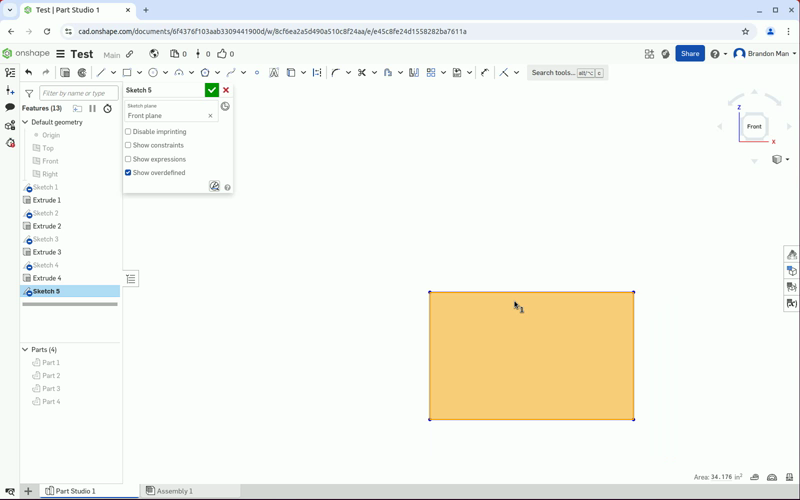
scroll(-6)
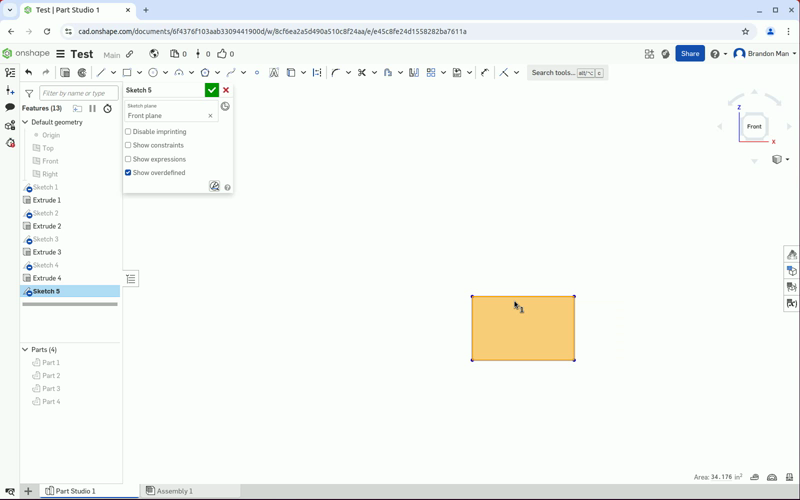
scroll(-6)
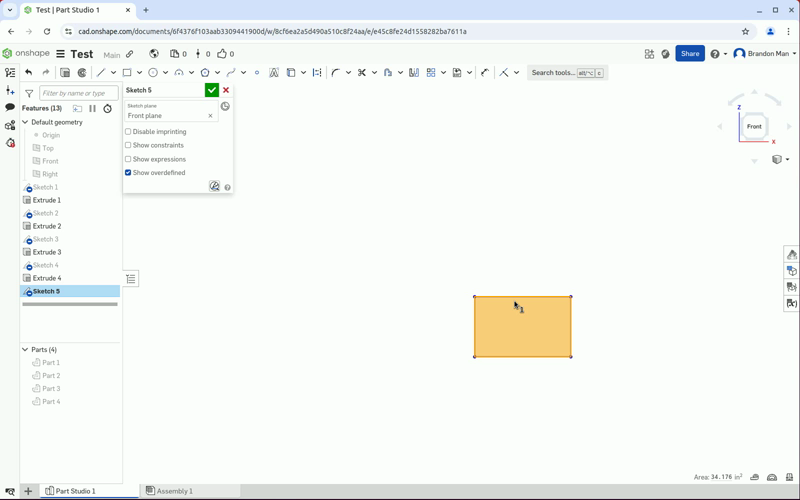
scroll(-6)
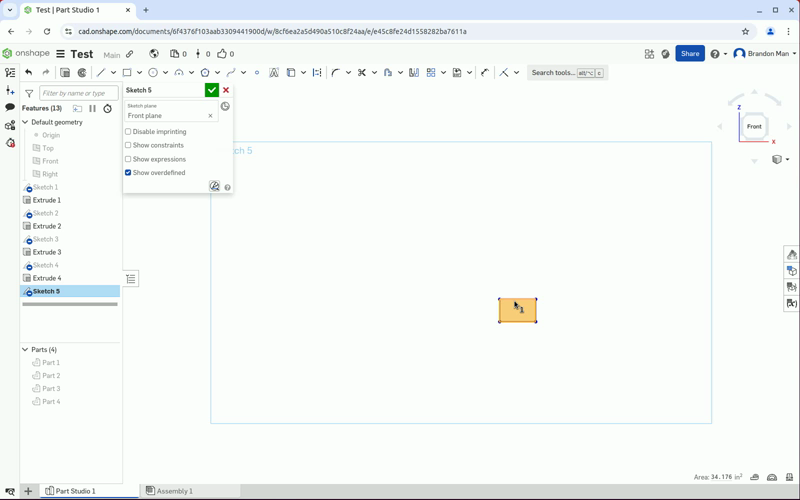
mouse_move(73, 352)
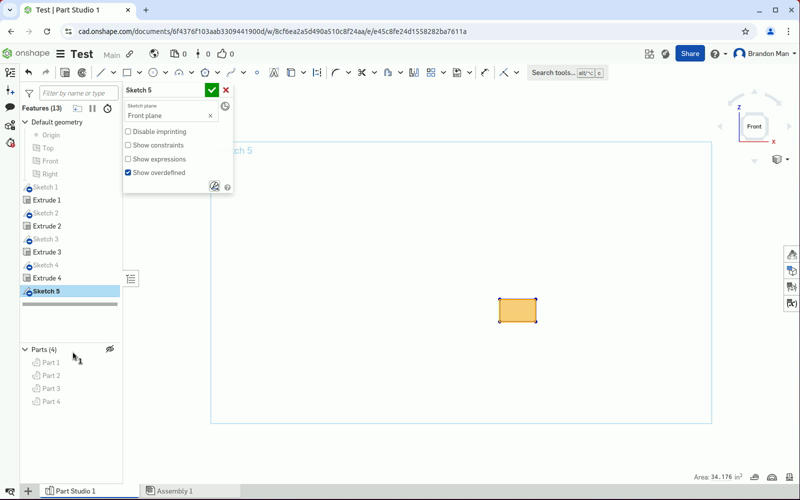
key(shift+y)
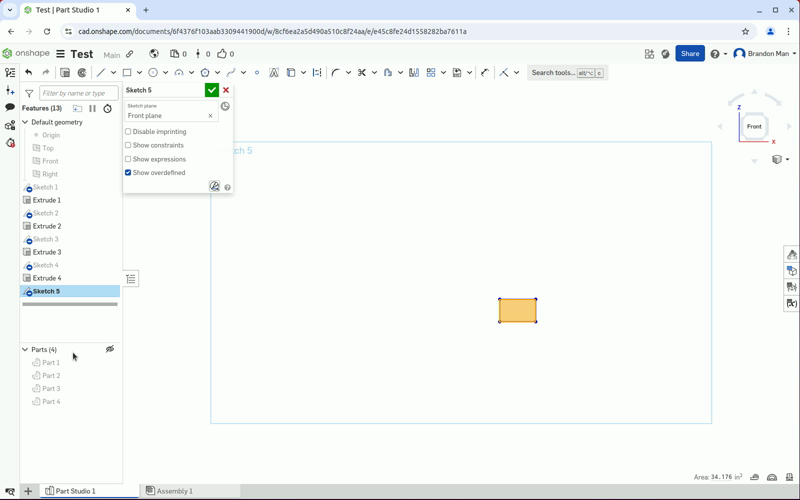
key(shift+e)
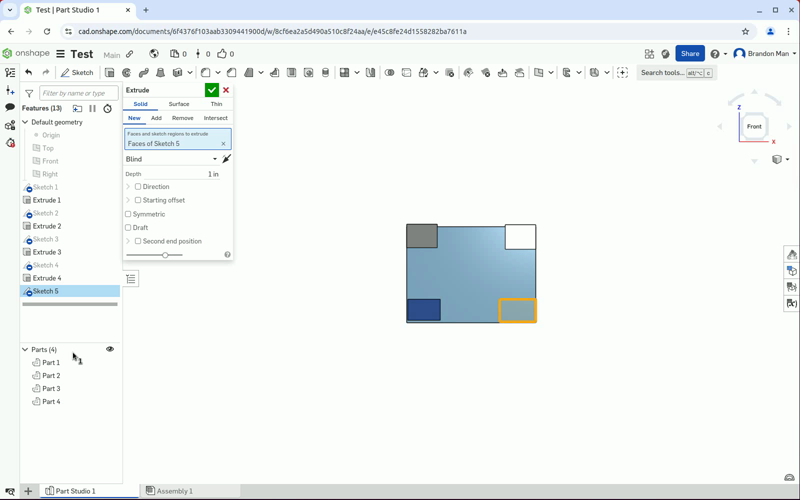
mouse_move(143, 106)
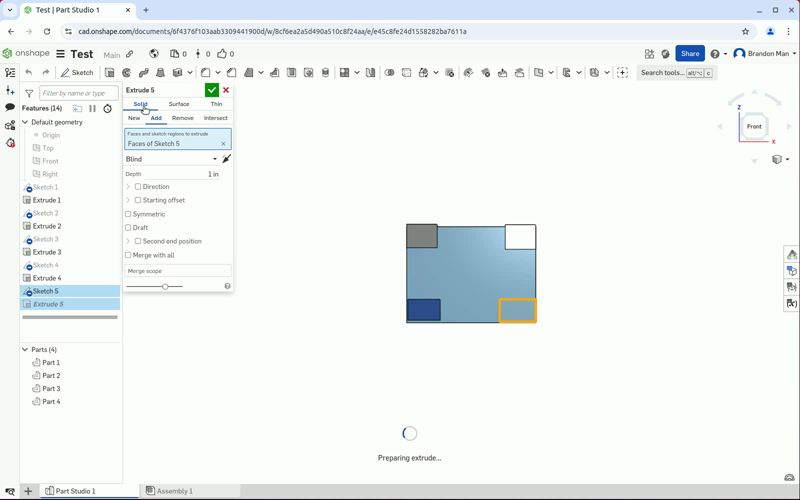
click(143, 106)
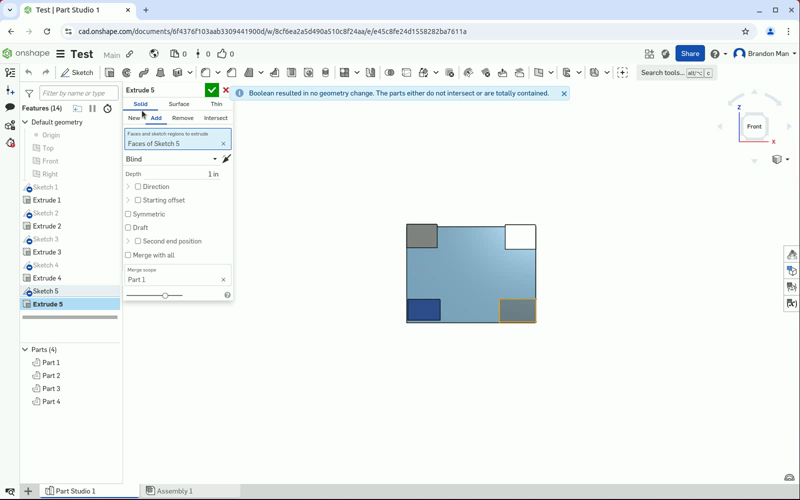
mouse_move(137, 120)
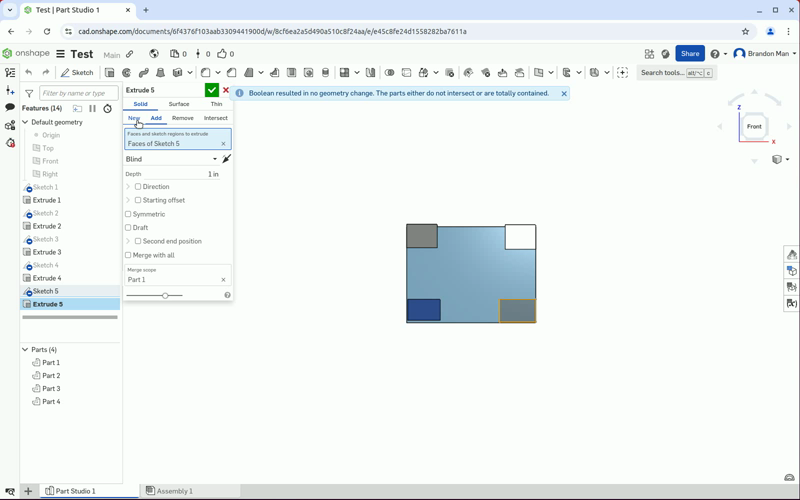
click(137, 120)
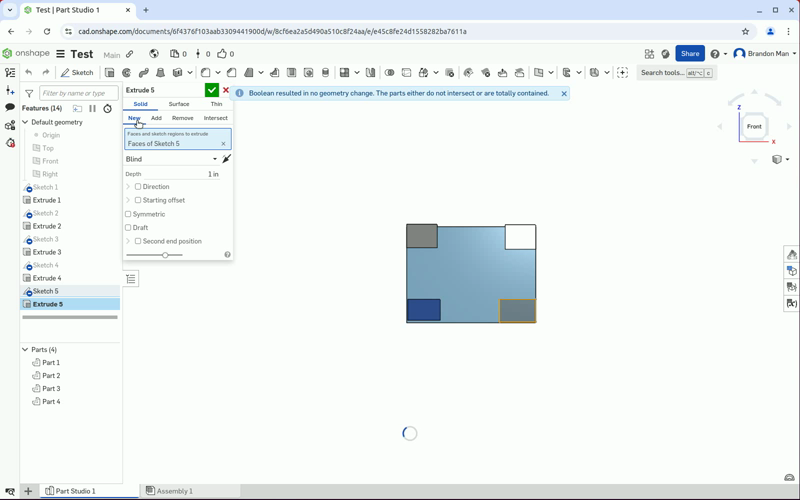
key(tab, 4)
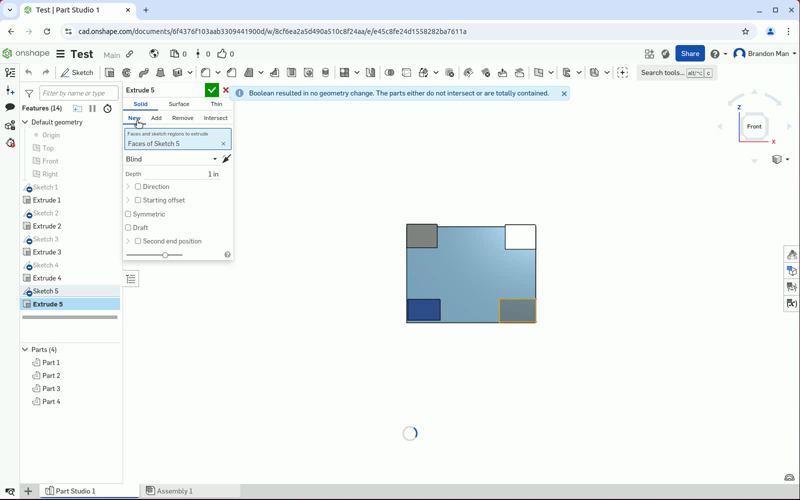
text(23.108)
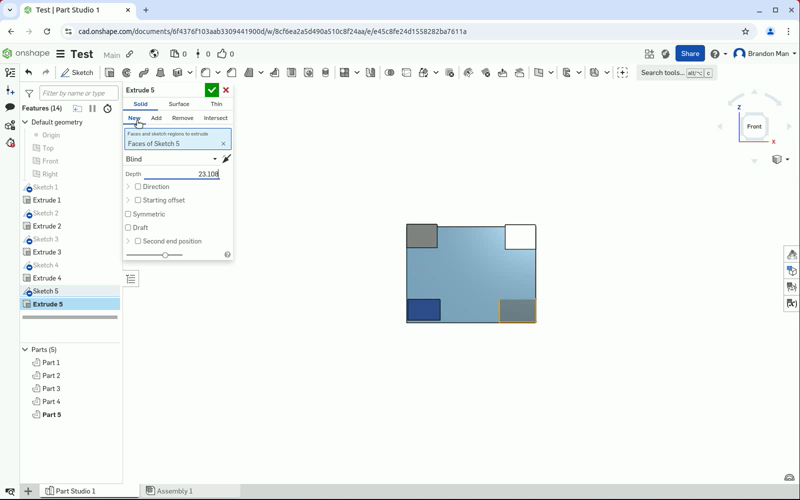
key(enter)
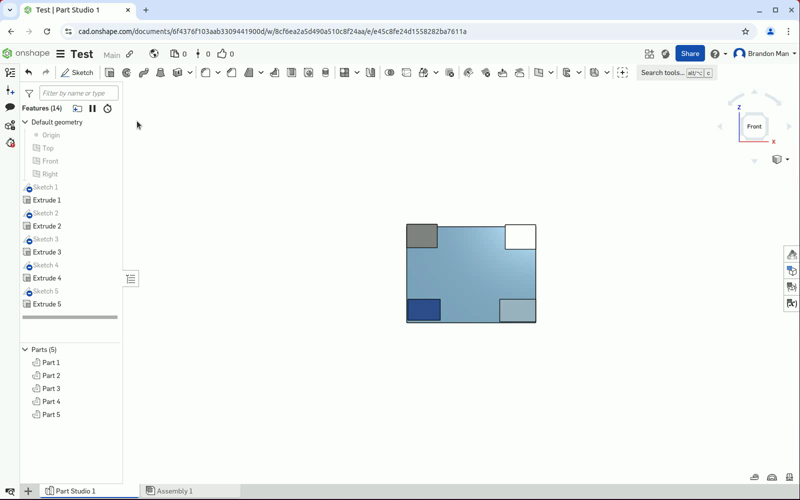
key(shift+h)
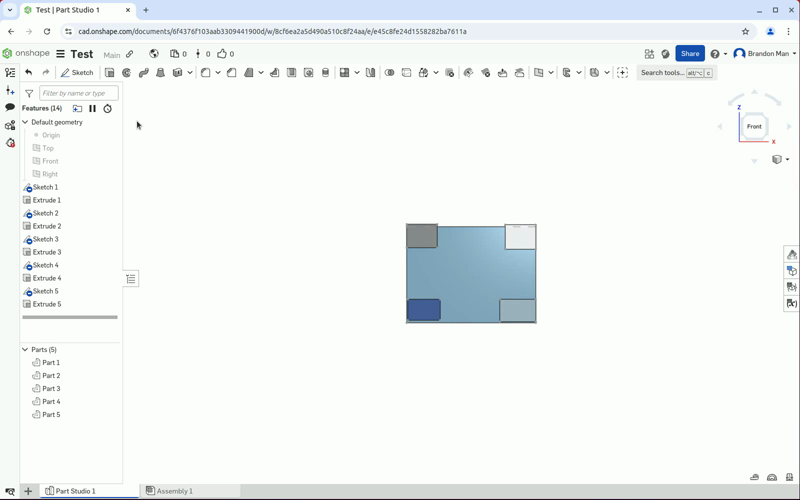
key(shift+h)
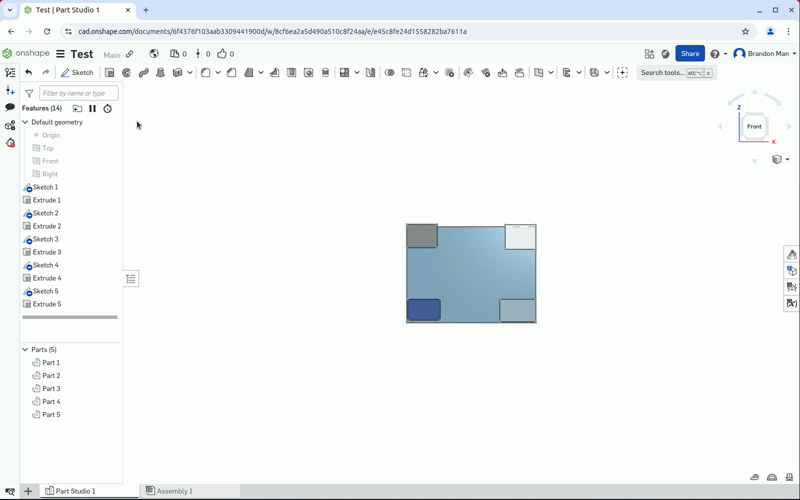
key(shift+7)
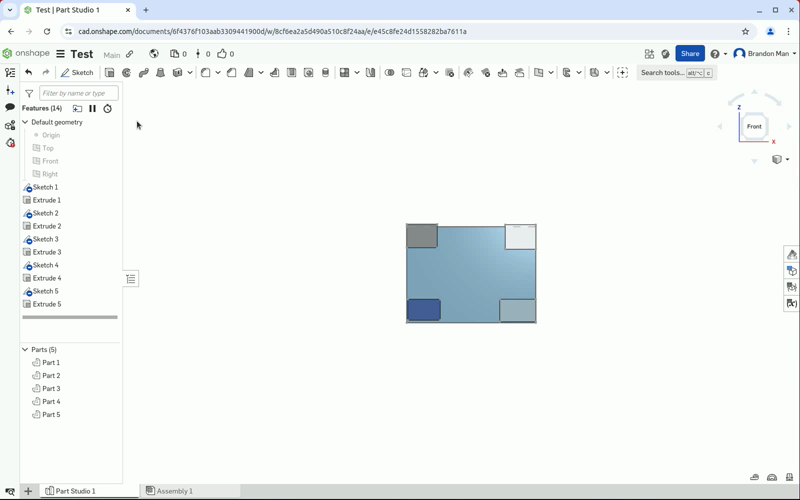
key(left, 2)
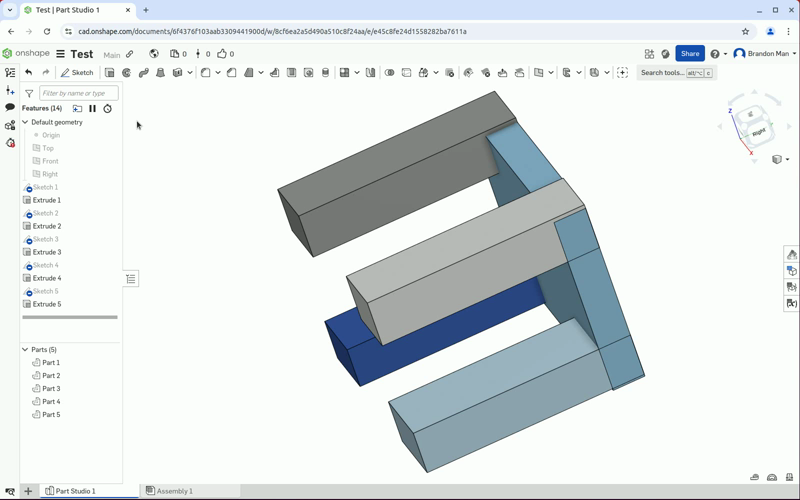
key(down, 2)
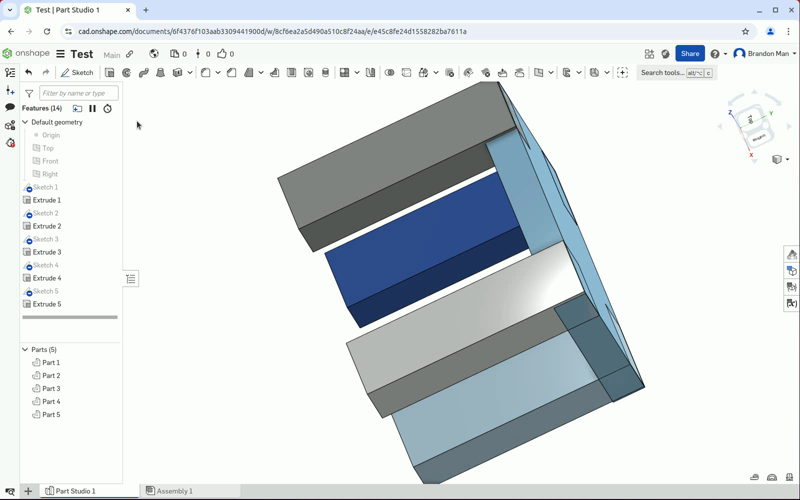
key(up, 2)
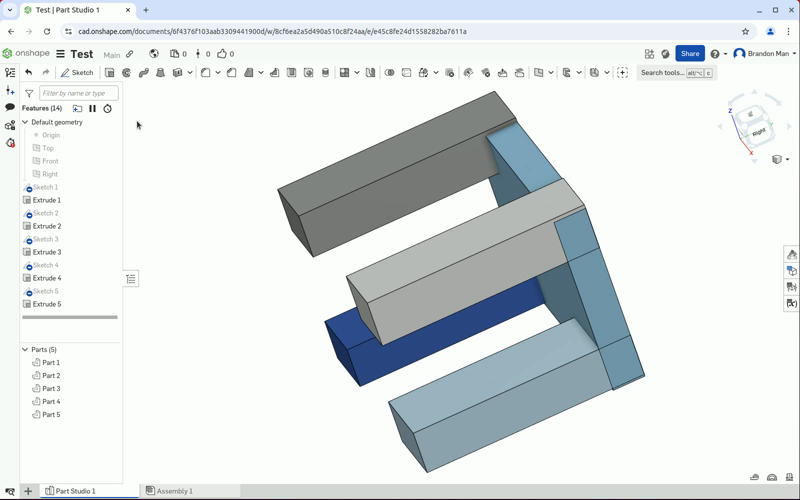
key(right, 2)
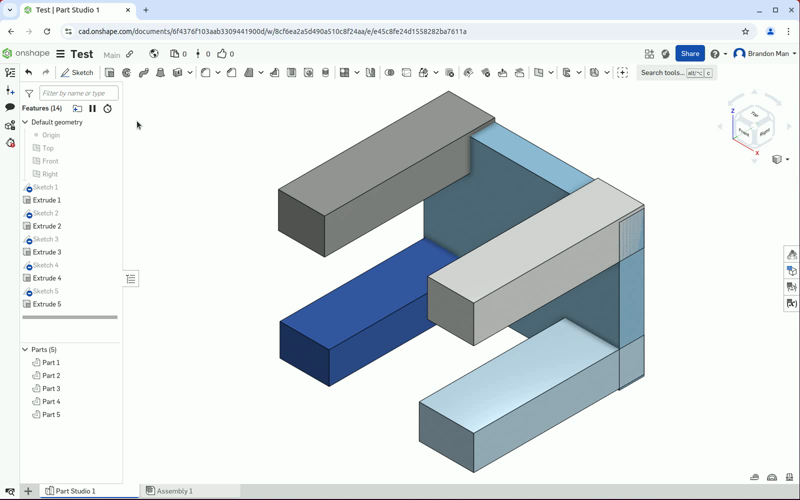
mouse_move(73, 189)
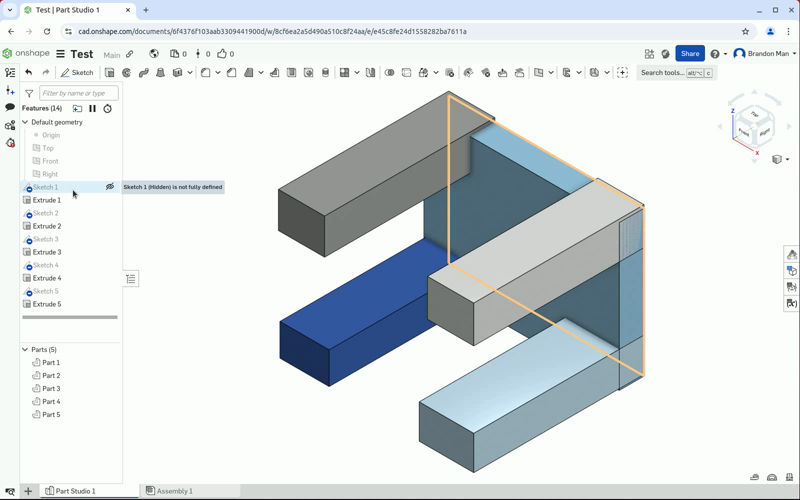
click(73, 189)